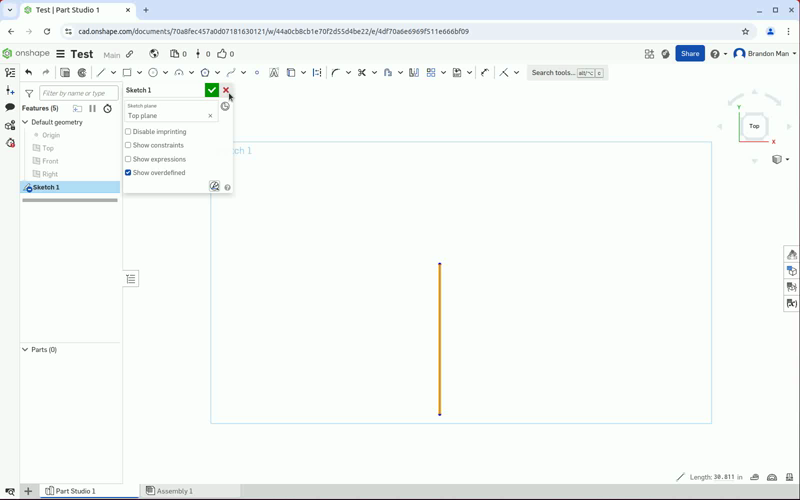
key(shift+h)
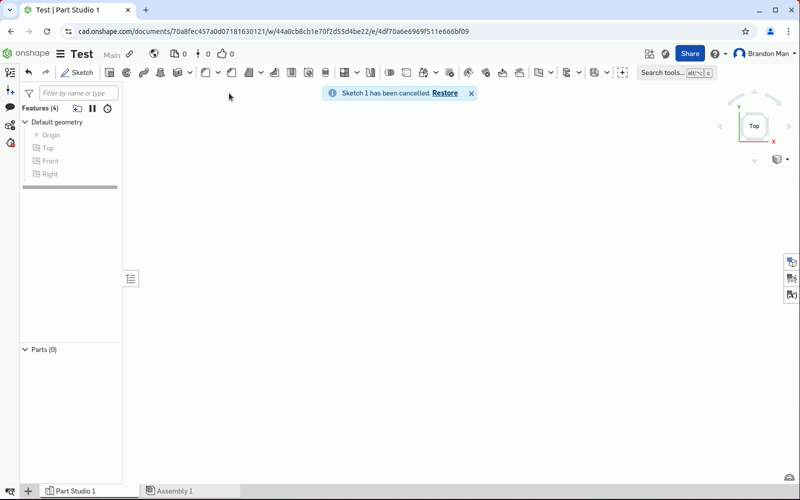
mouse_move(73, 352)
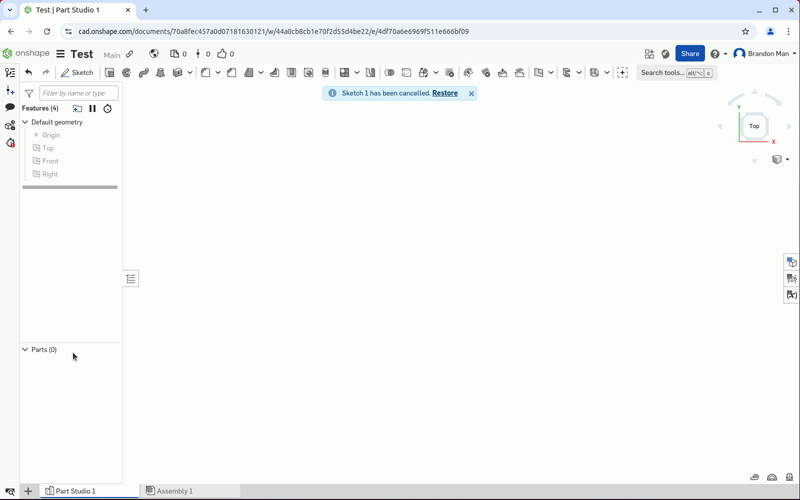
key(y)
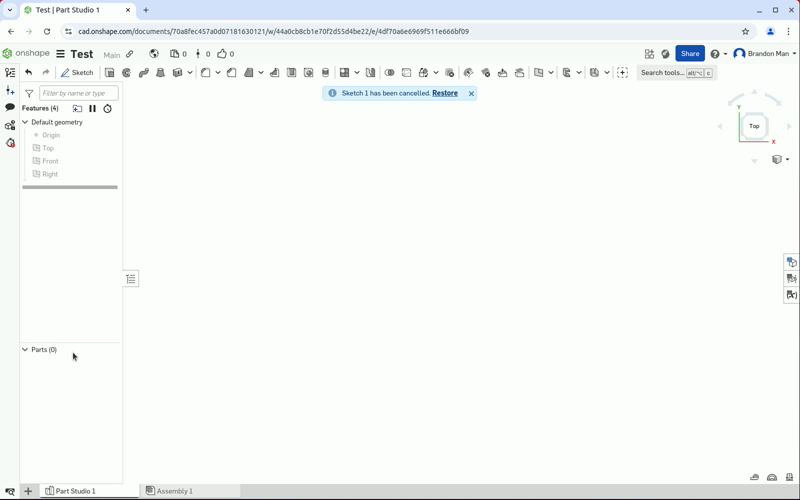
key(shift+p)
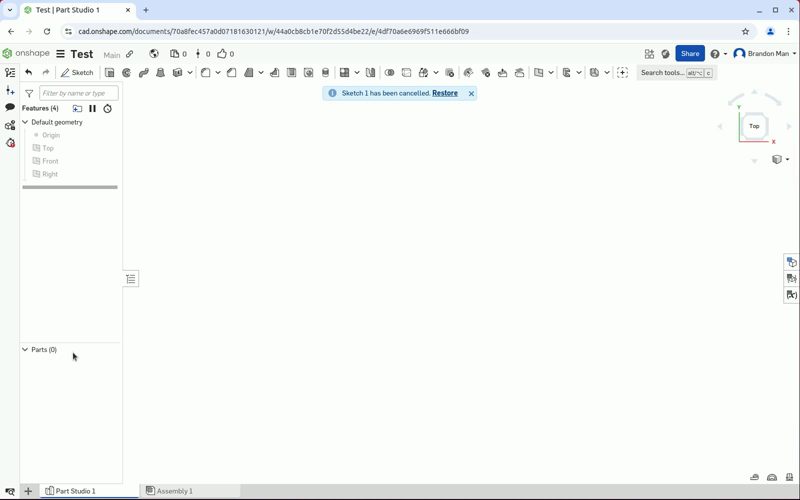
key(space)
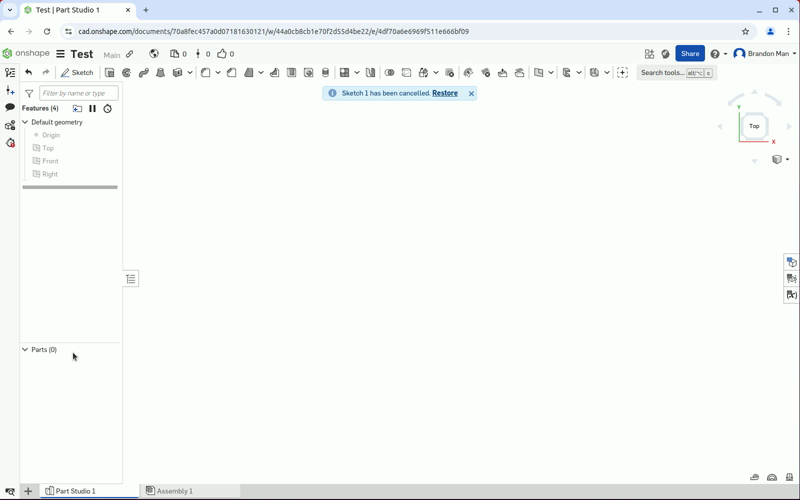
key_down(shift)
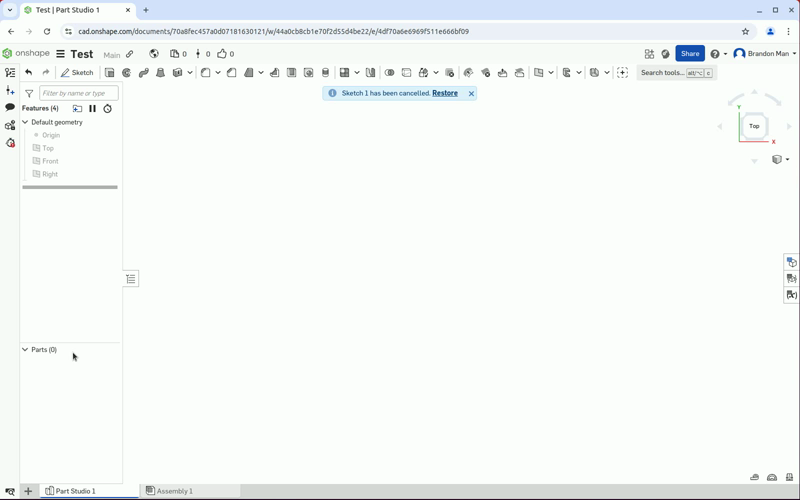
key(up)
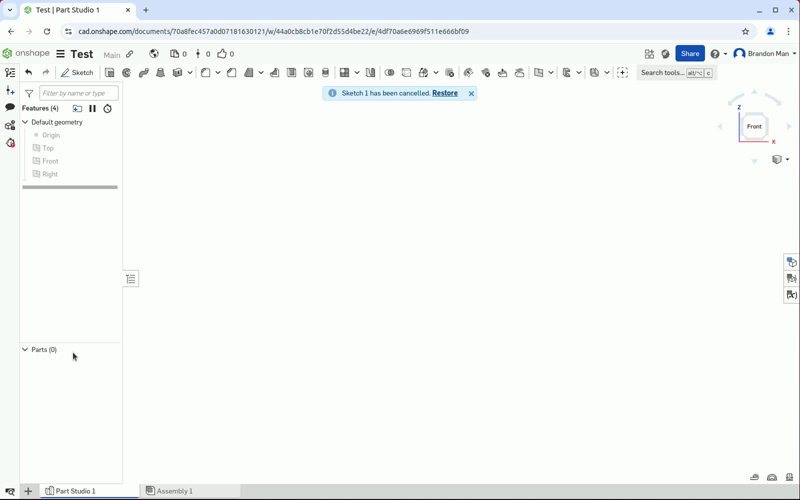
key_up(shift)
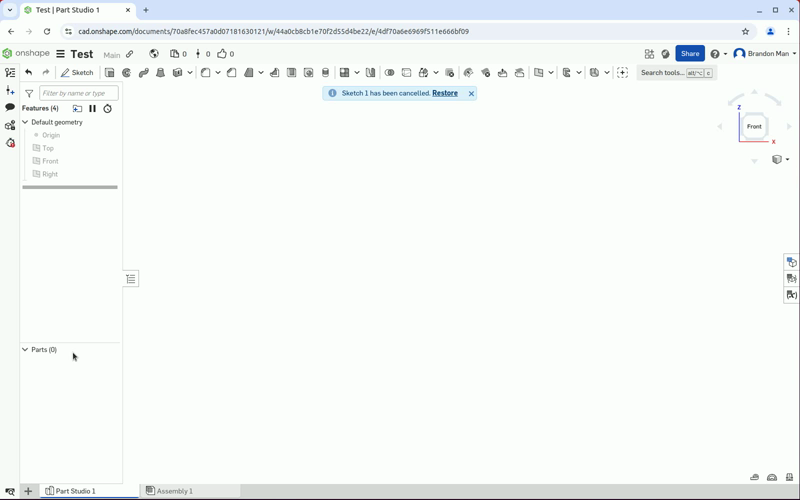
mouse_move(73, 352)
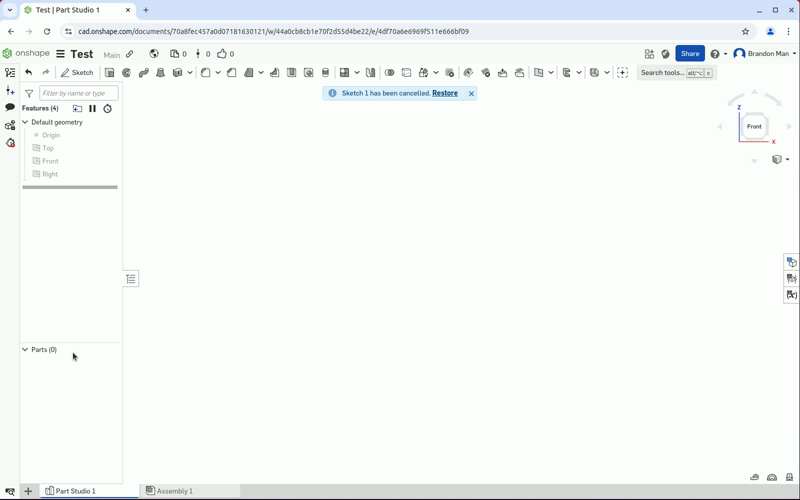
key(shift+y)
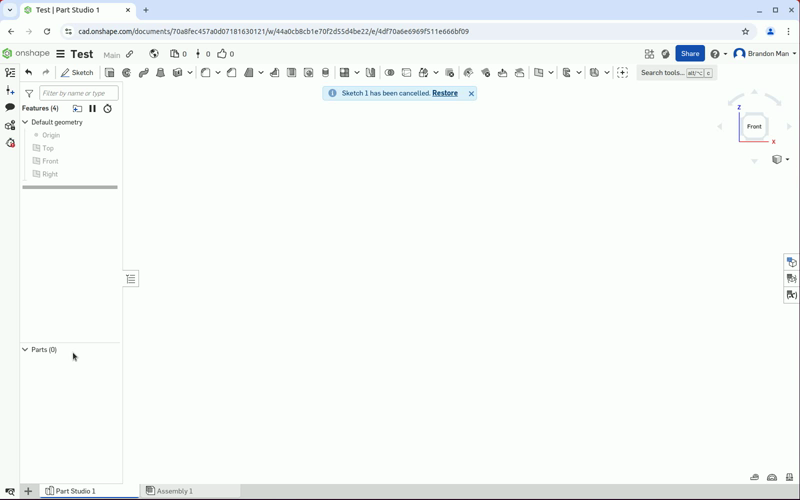
key(shift+s)
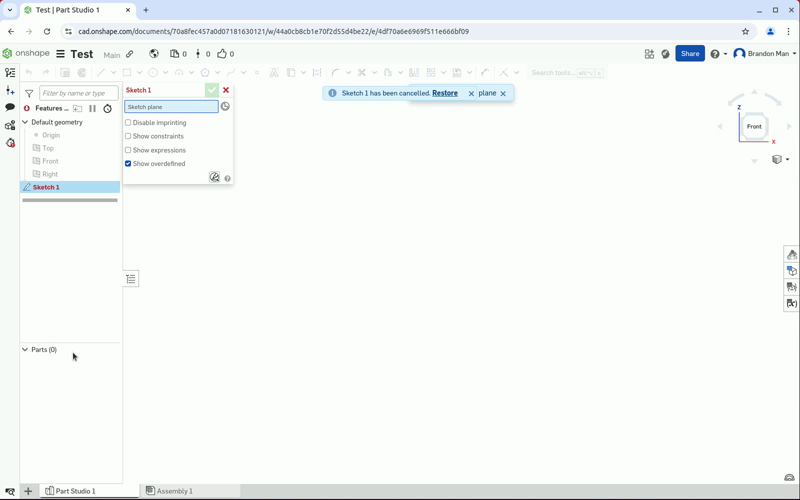
mouse_move(73, 163)
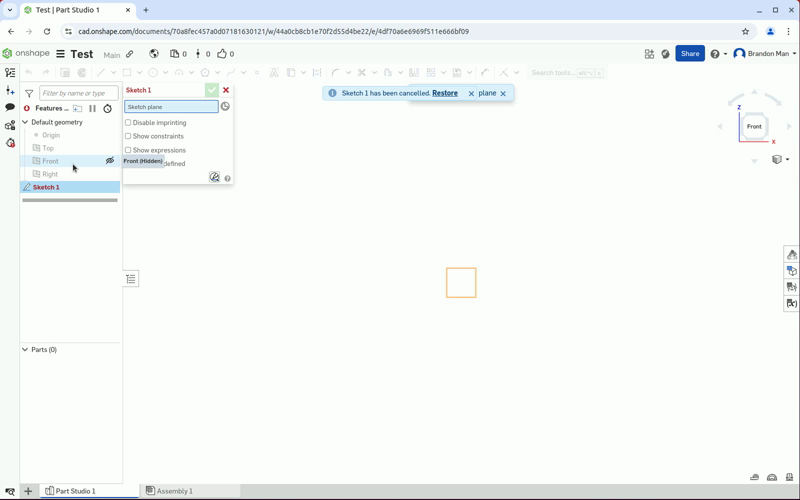
click(73, 163)
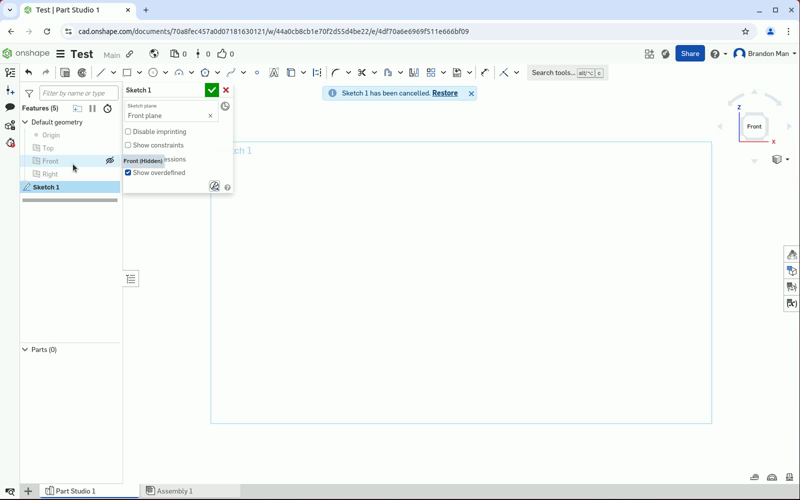
mouse_move(73, 352)
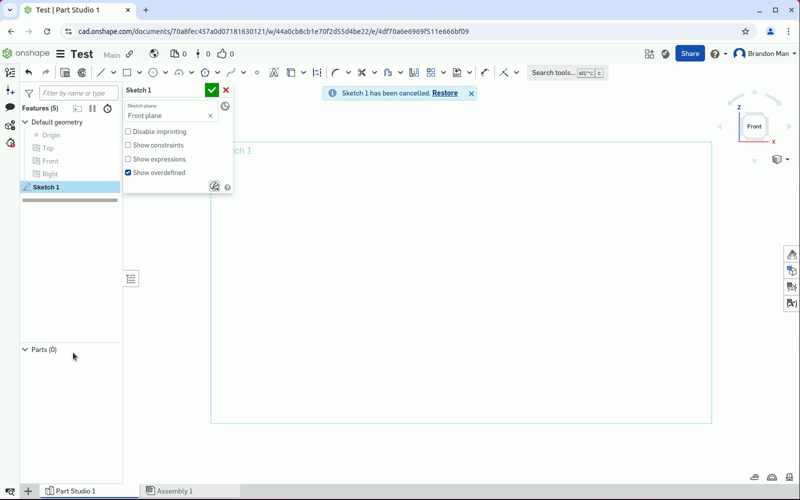
key(y)
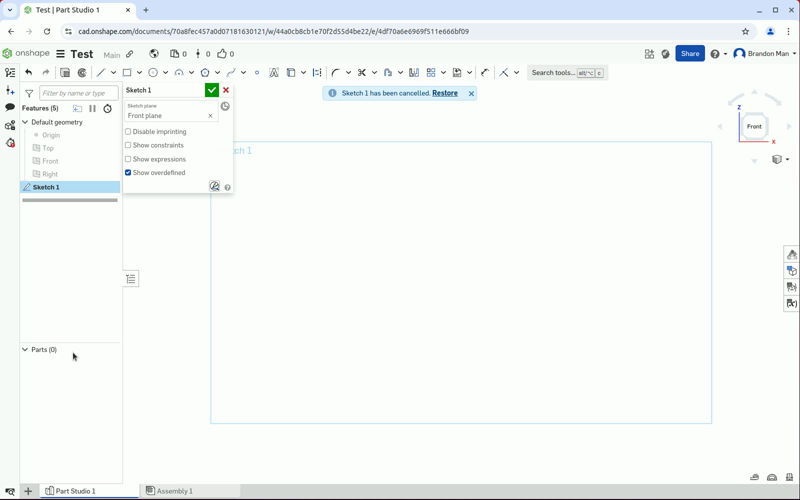
key(l)
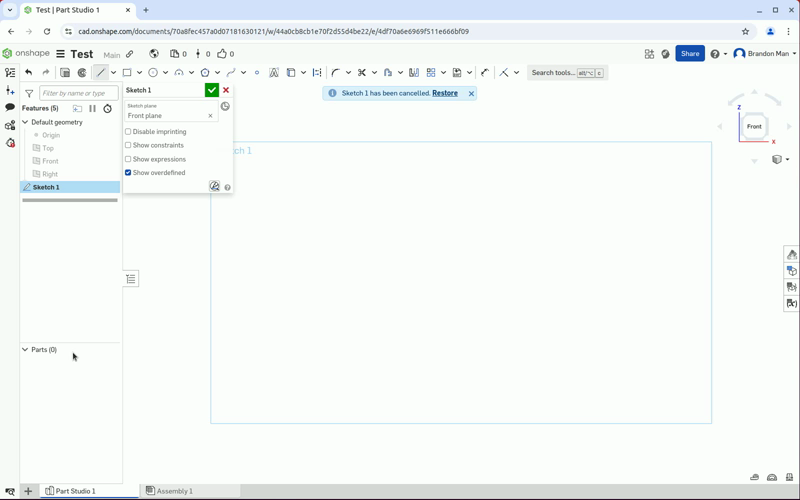
key_down(shift)
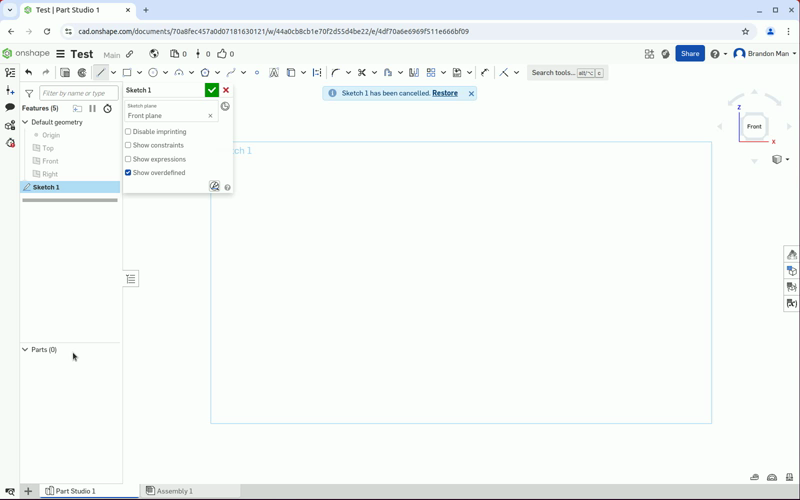
mouse_move(388, 228)
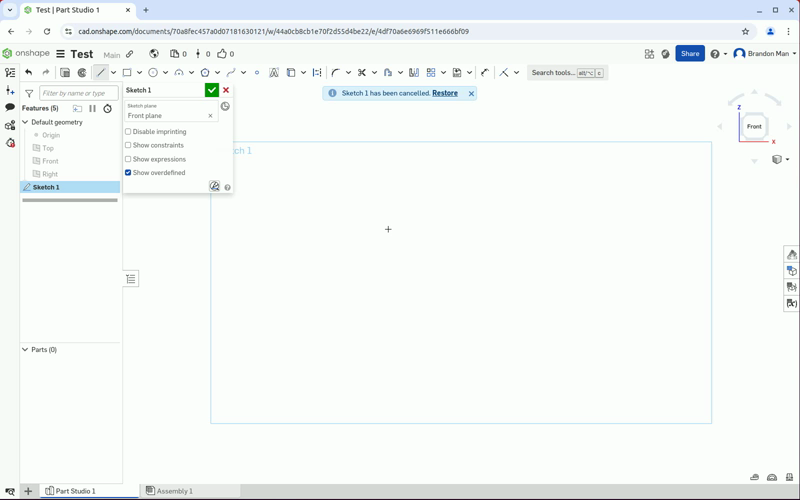
click(388, 228)
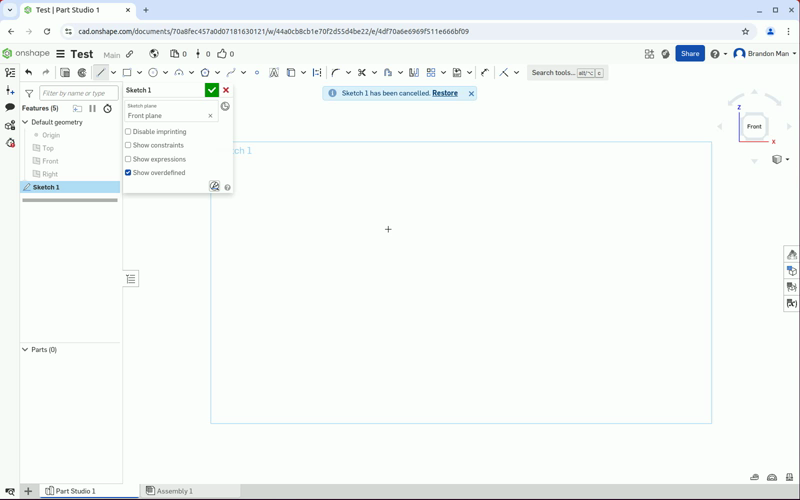
key_up(shift)
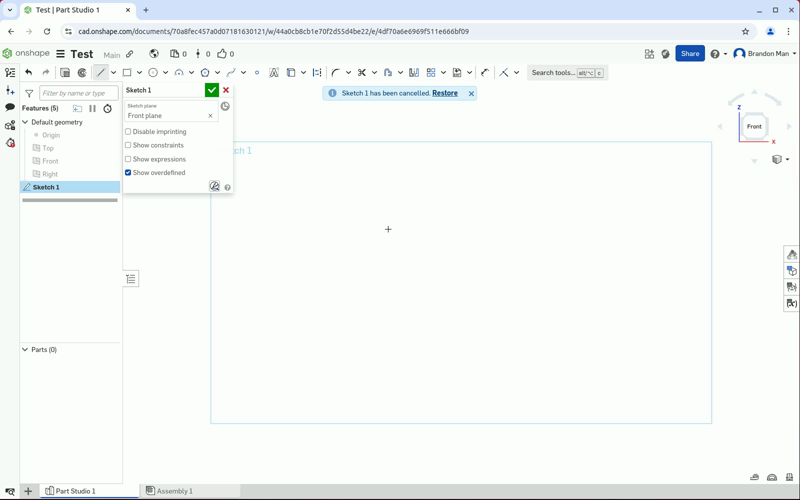
key_down(shift)
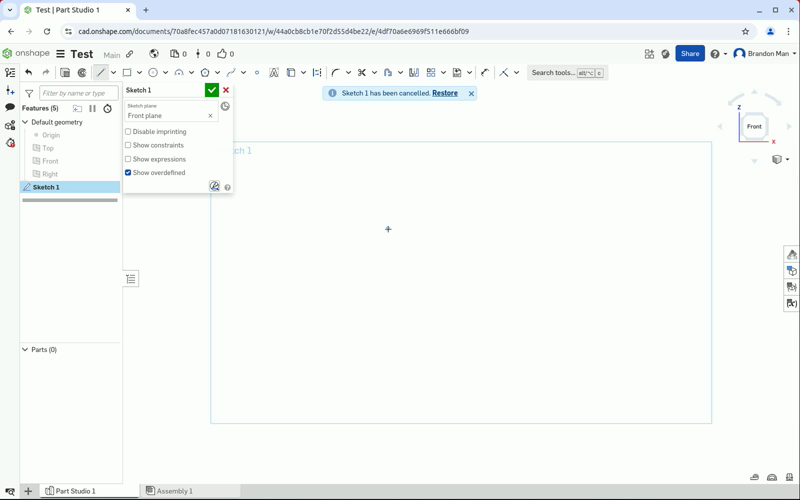
mouse_move(536, 229)
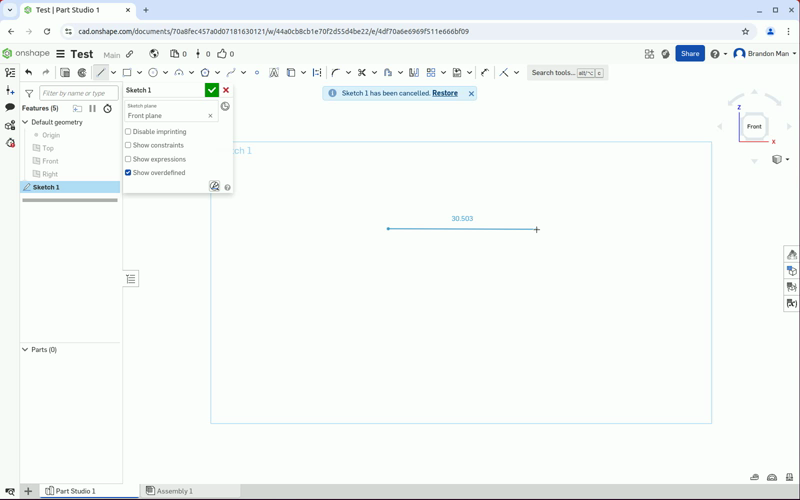
click(536, 229)
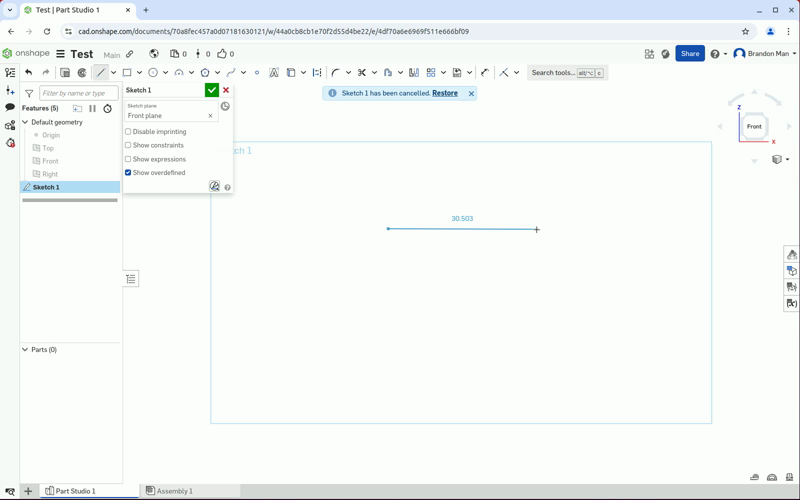
key_up(shift)
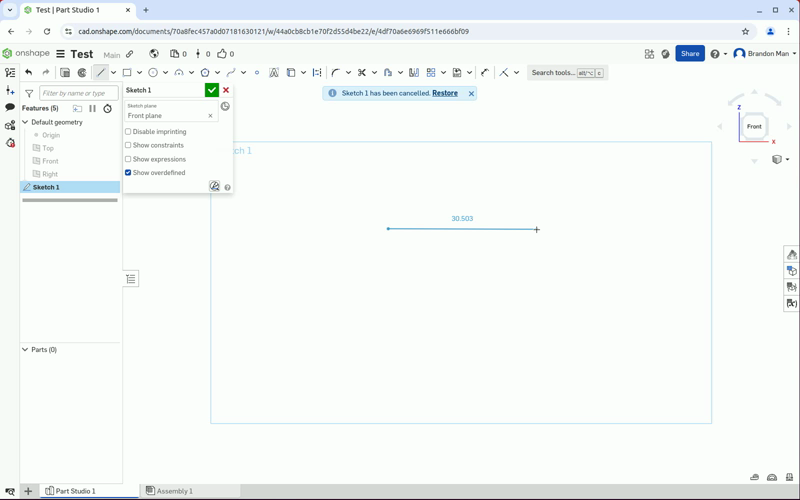
key_down(shift)
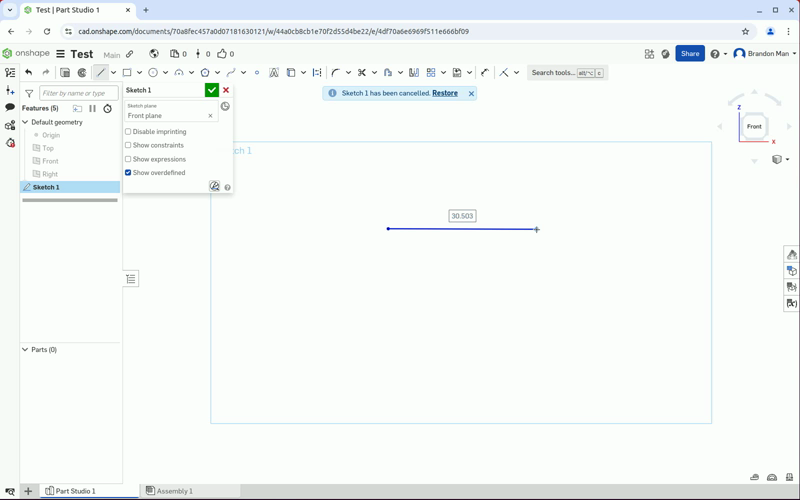
mouse_move(566, 229)
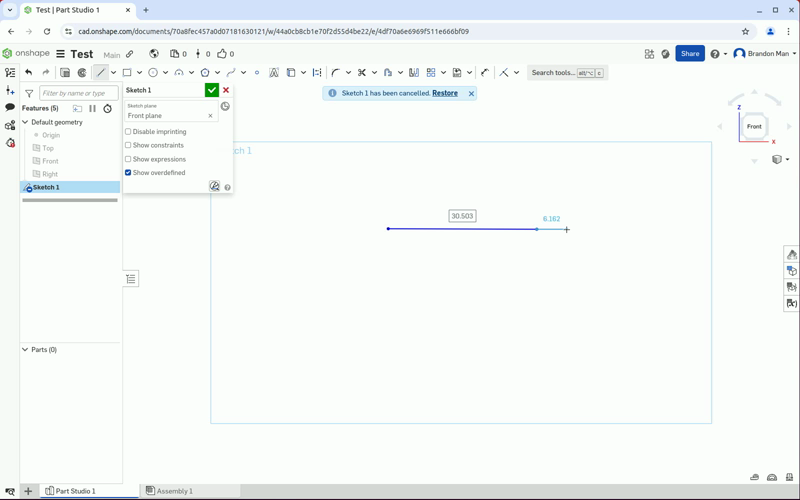
mouse_move(536, 191)
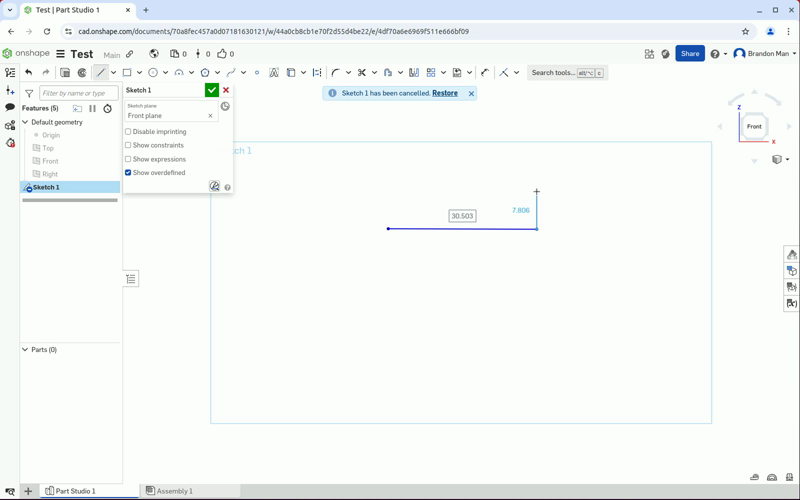
click(536, 191)
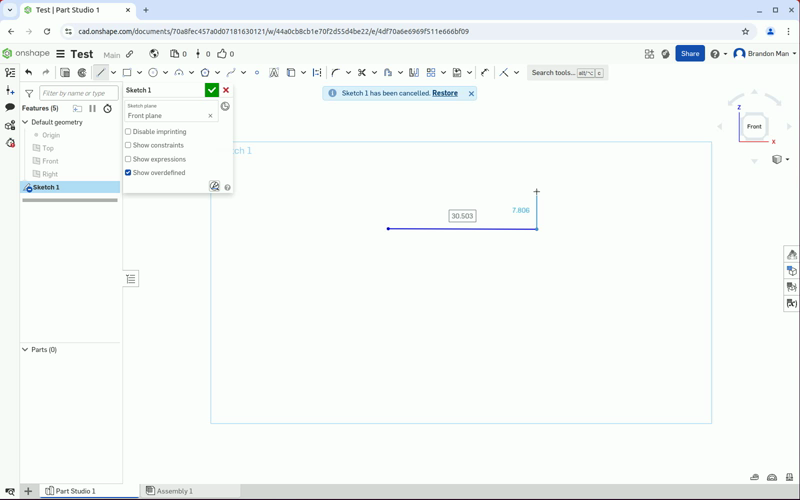
key_up(shift)
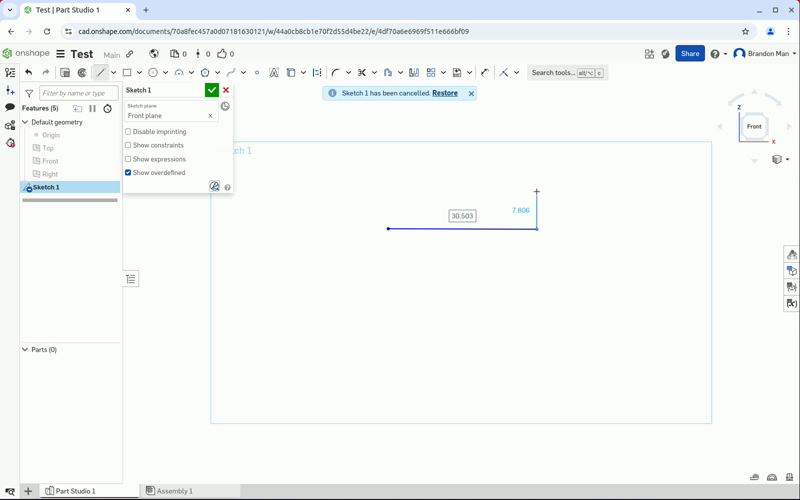
key_down(shift)
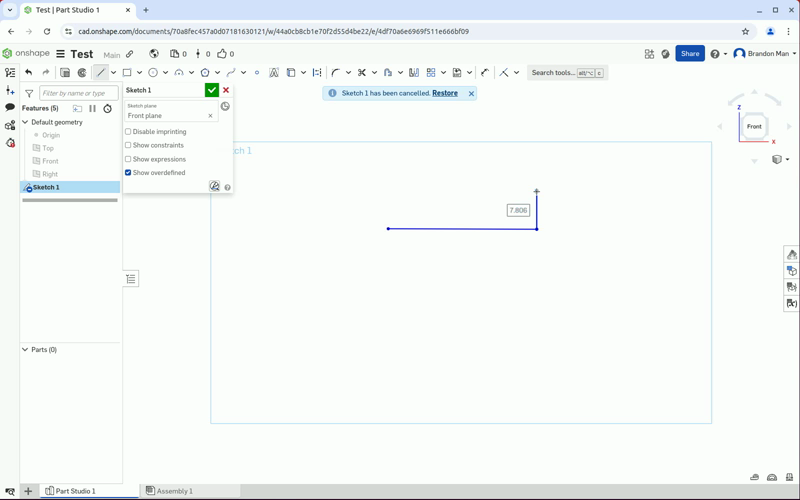
mouse_move(388, 191)
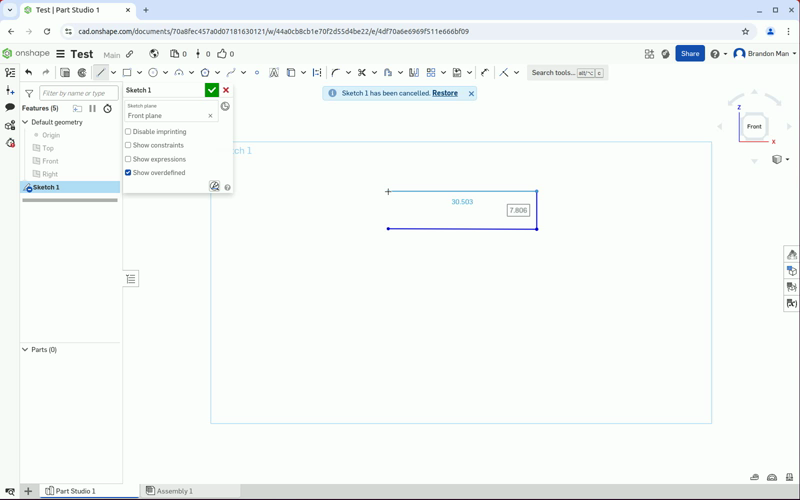
click(388, 191)
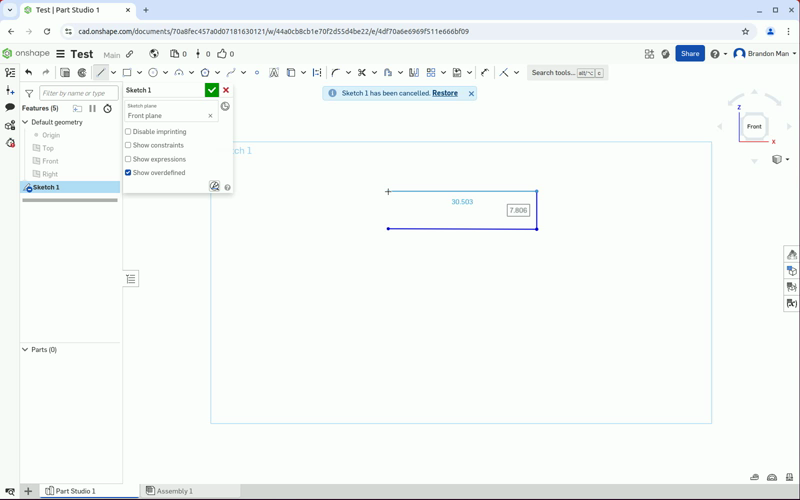
key_up(shift)
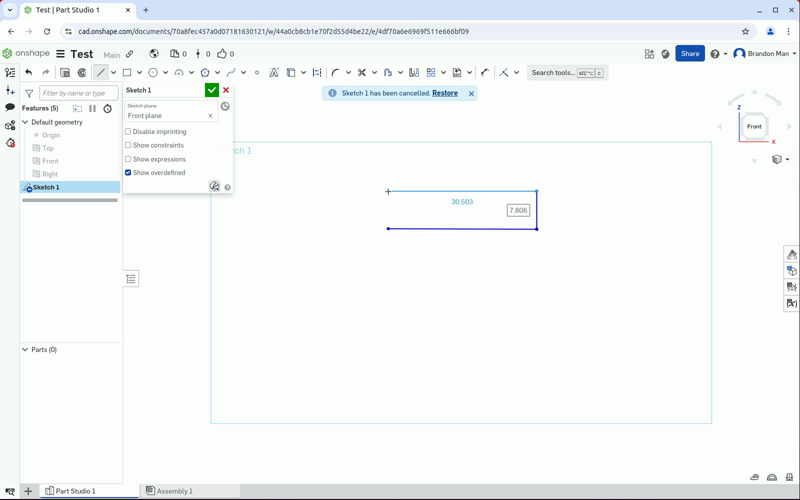
mouse_move(418, 191)
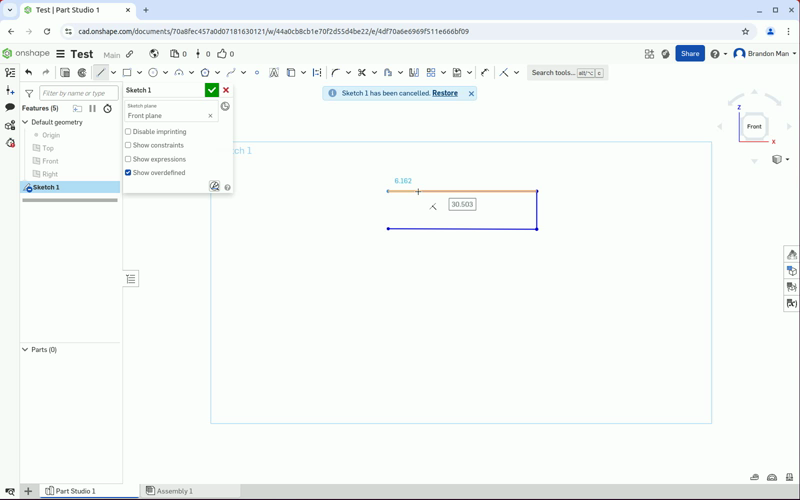
key_down(shift)
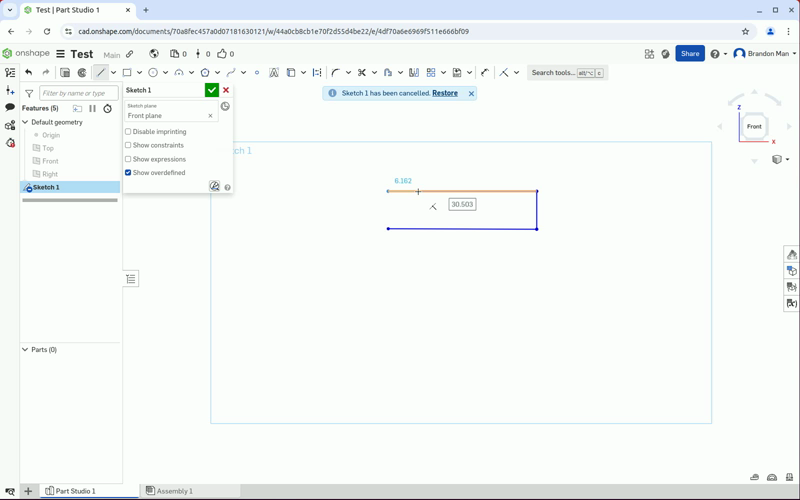
mouse_move(388, 228)
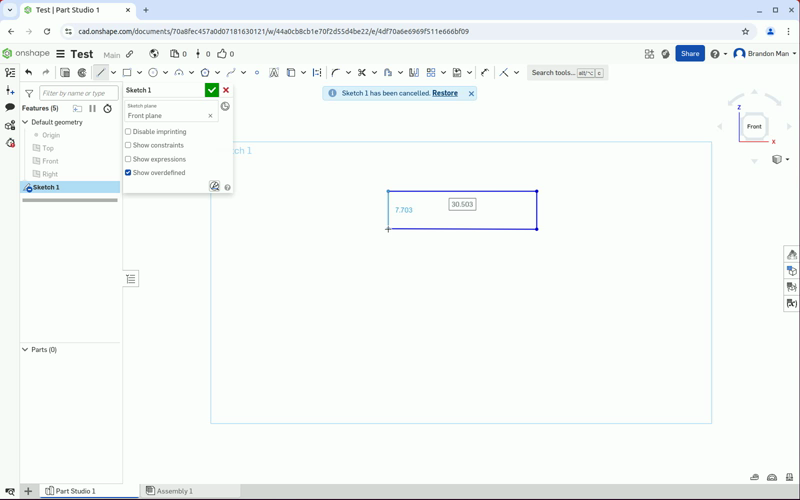
key_up(shift)
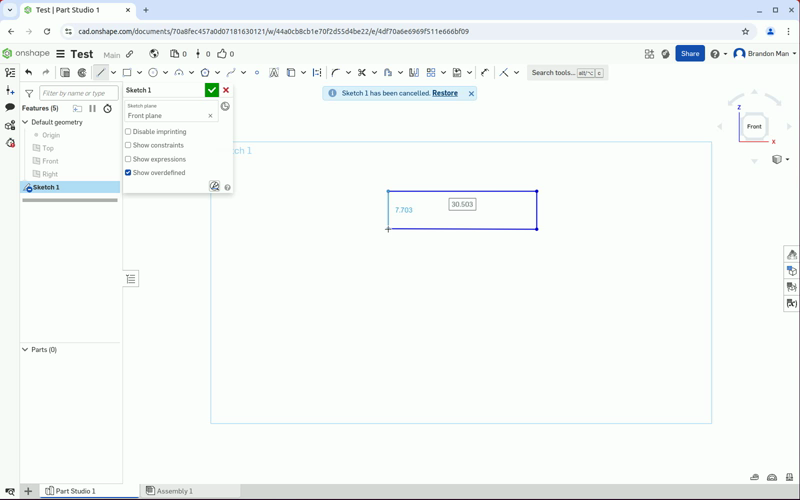
click(388, 228)
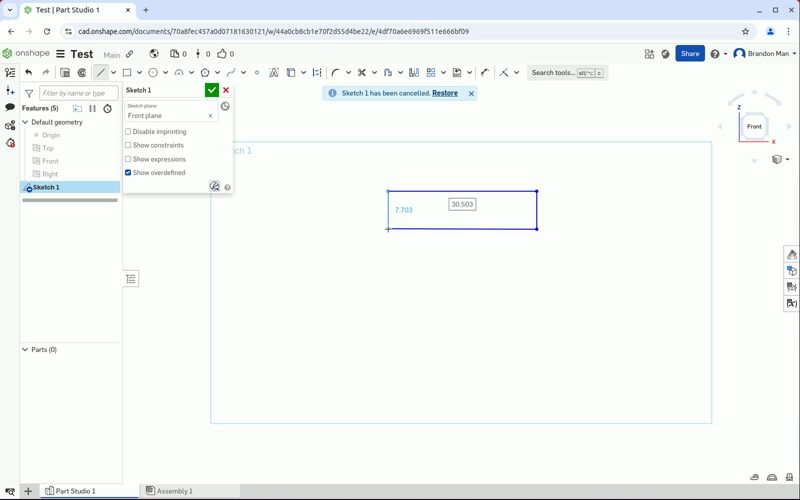
key(esc)
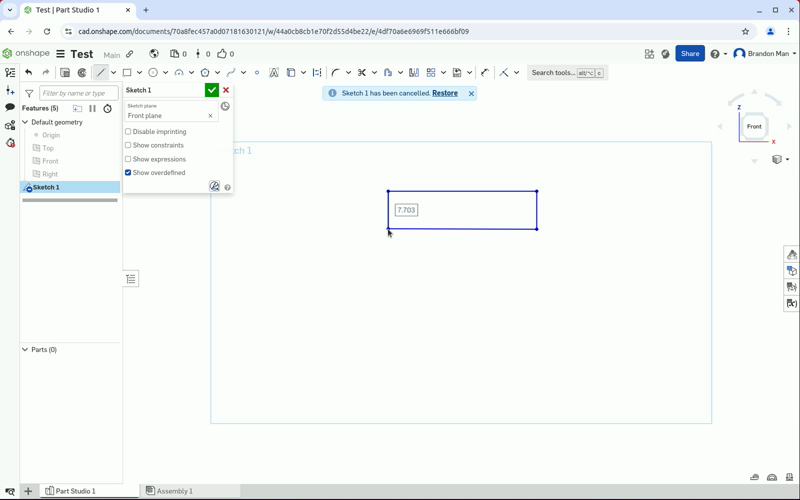
mouse_move(478, 222)
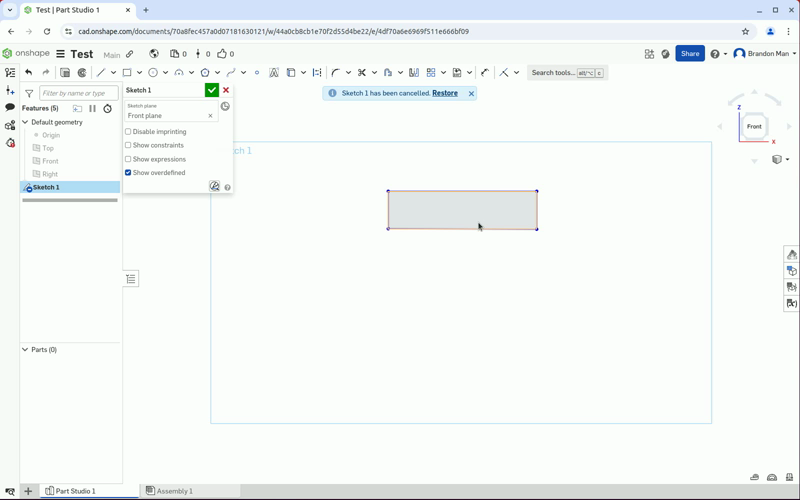
click(478, 222)
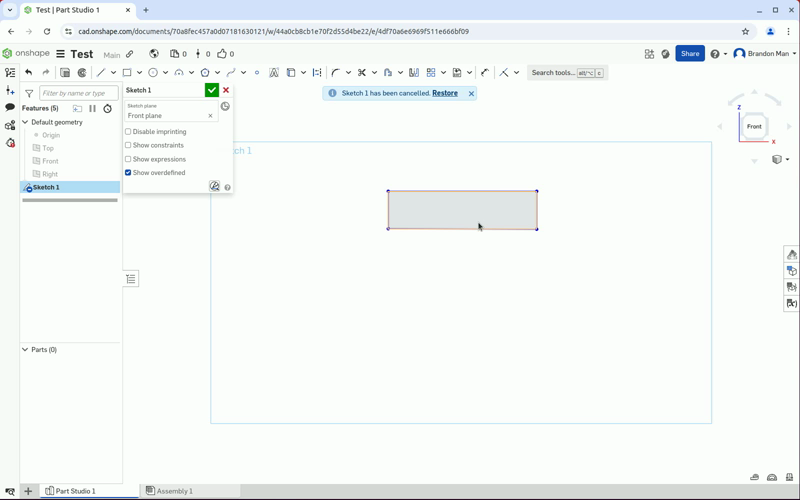
mouse_move(73, 352)
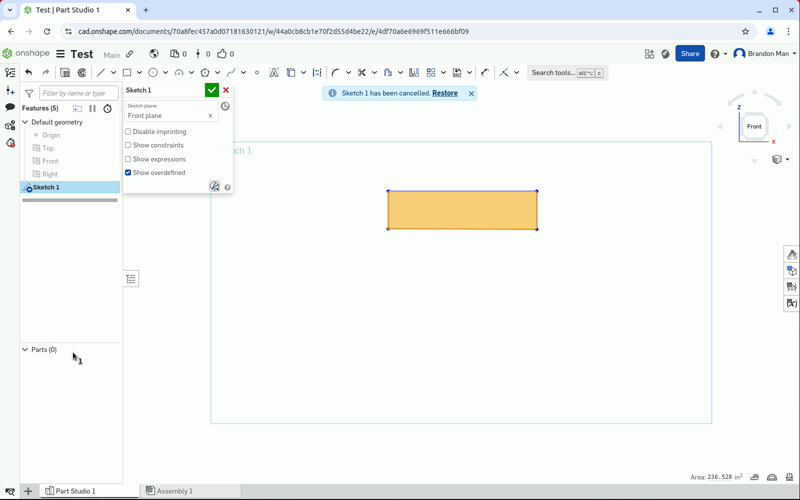
key(shift+y)
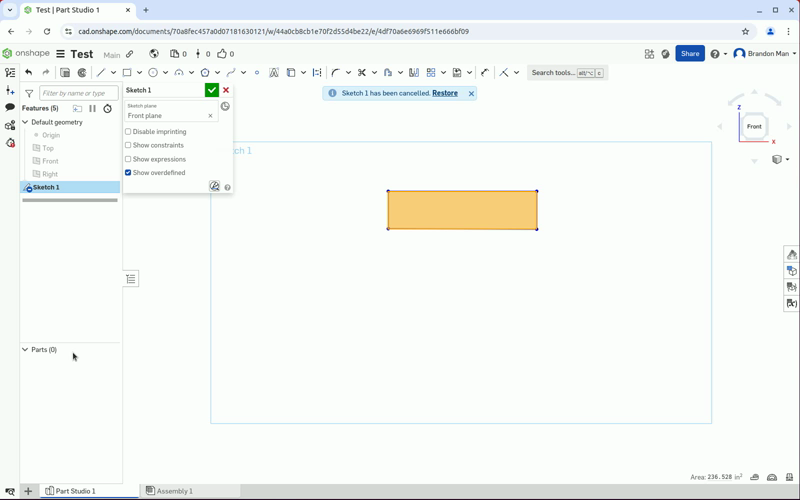
key(shift+e)
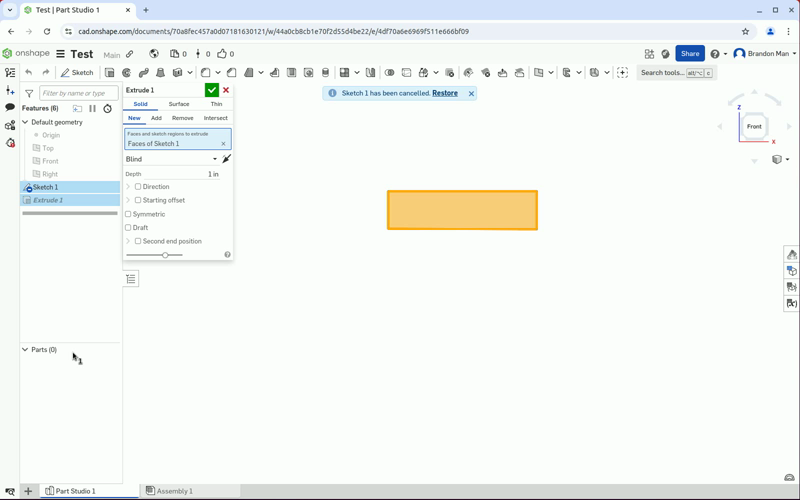
mouse_move(143, 106)
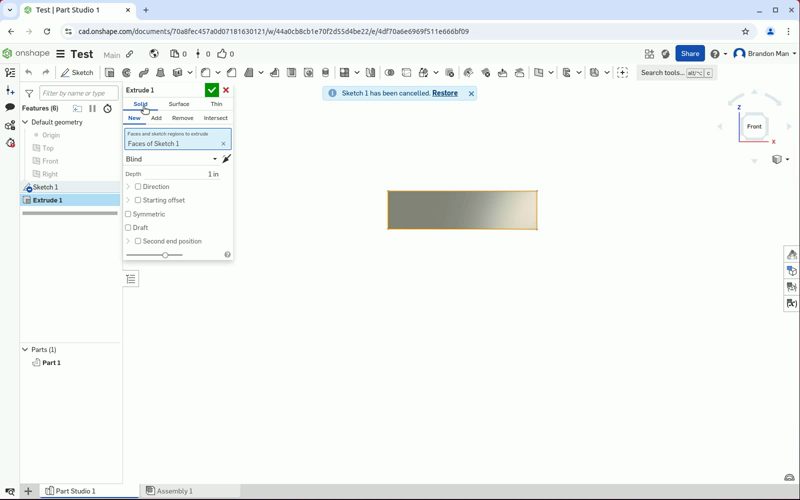
click(143, 106)
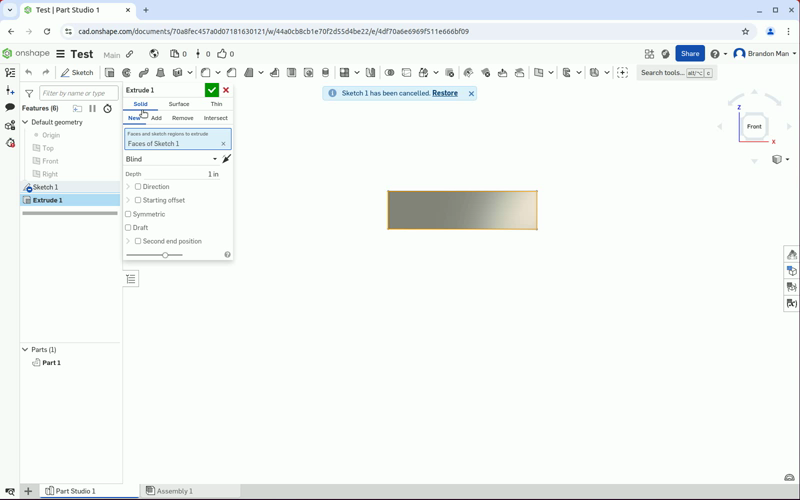
mouse_move(137, 120)
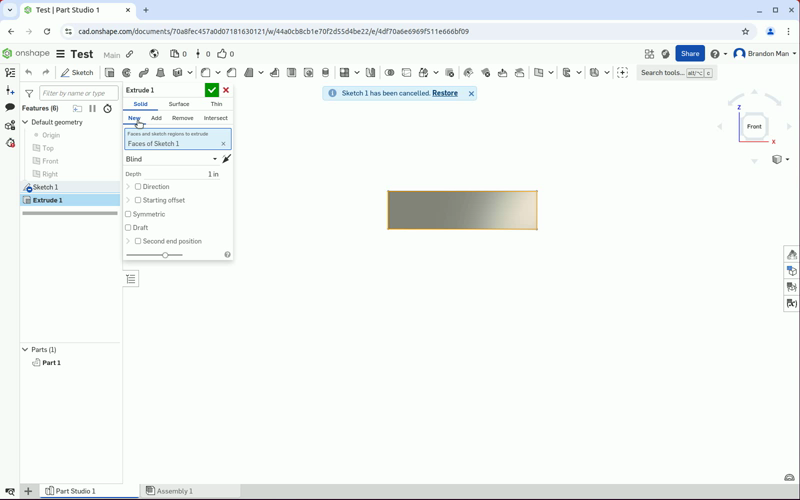
click(137, 120)
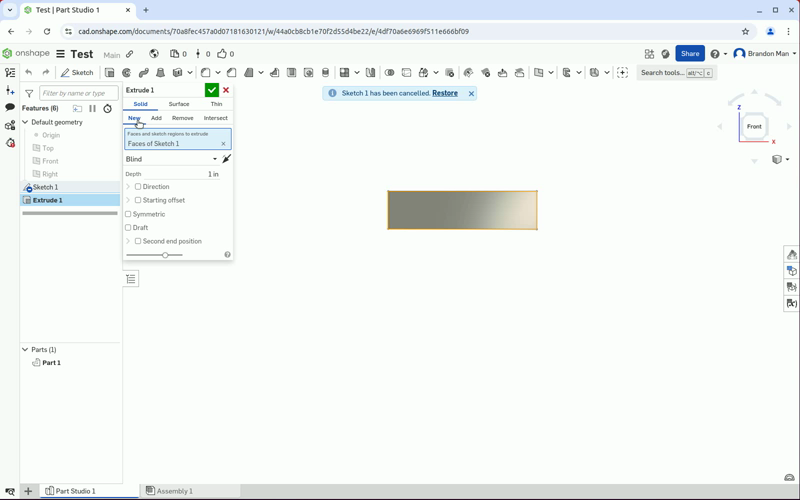
key(tab, 4)
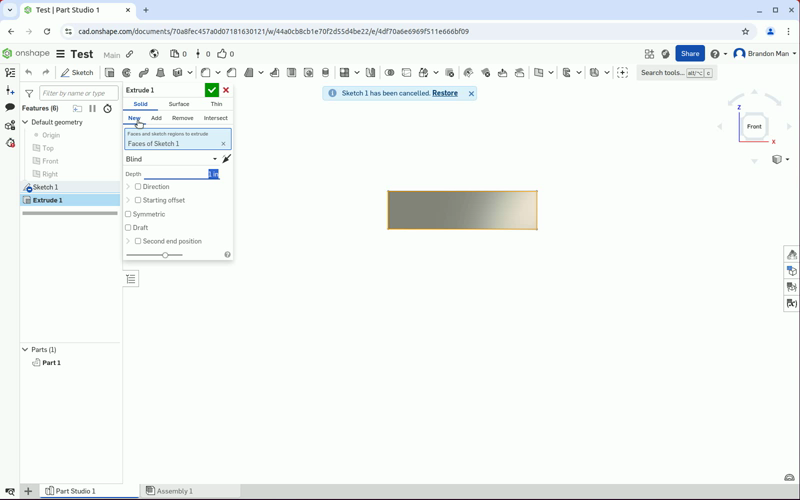
text(7.703)
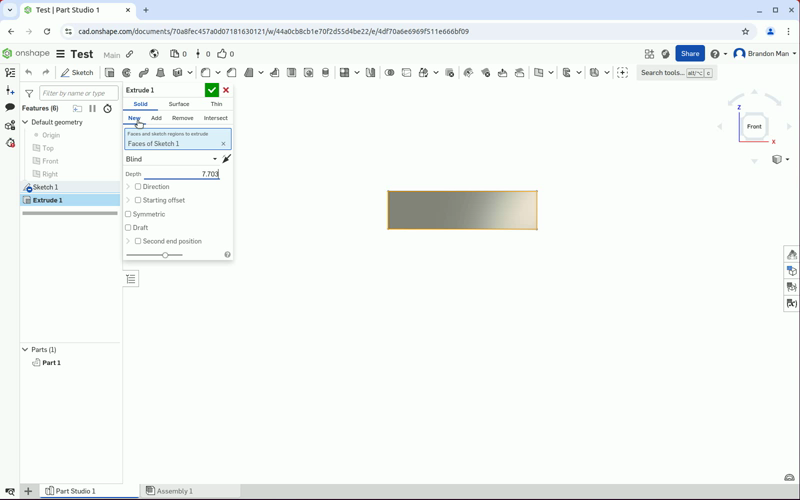
key(enter)
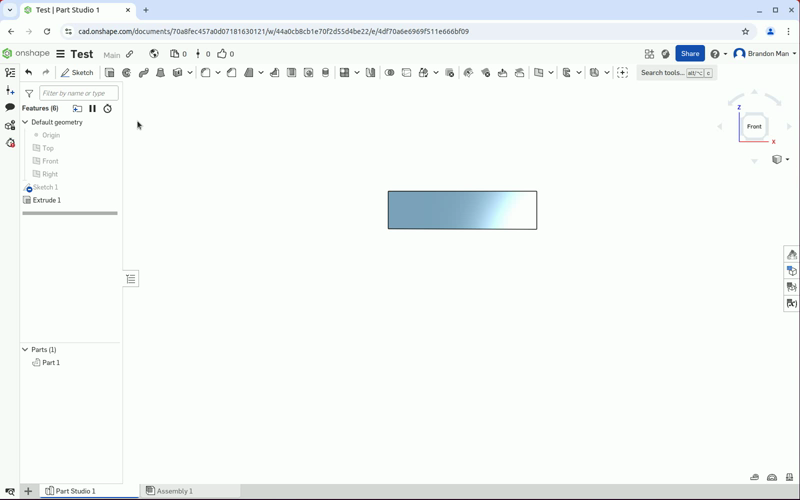
key(shift+h)
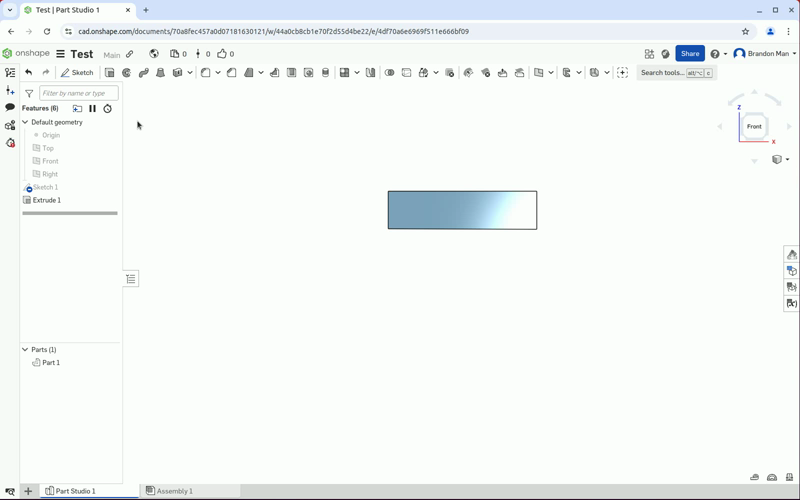
key(shift+h)
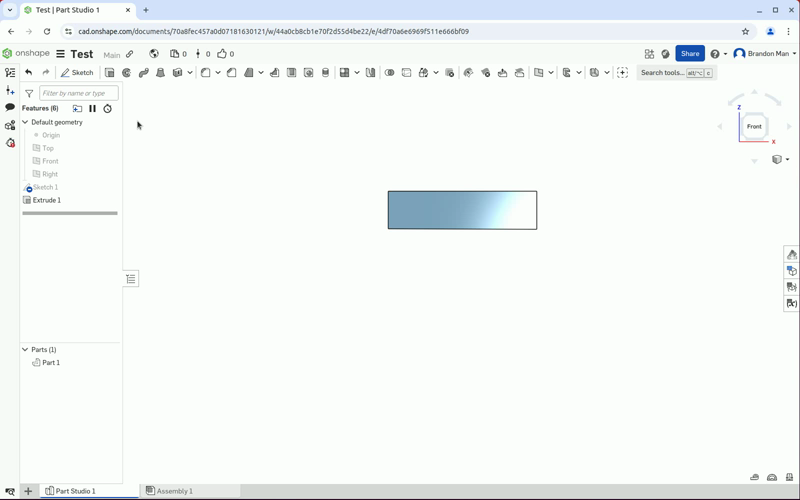
mouse_move(73, 189)
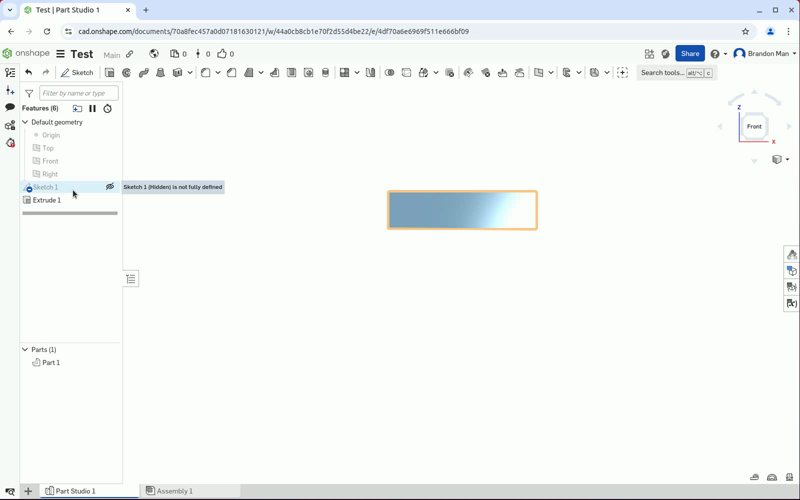
click(73, 189)
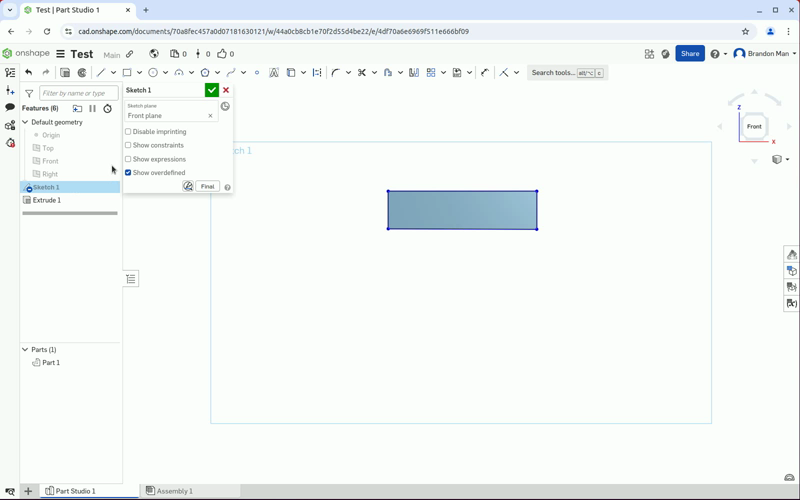
mouse_move(229, 92)
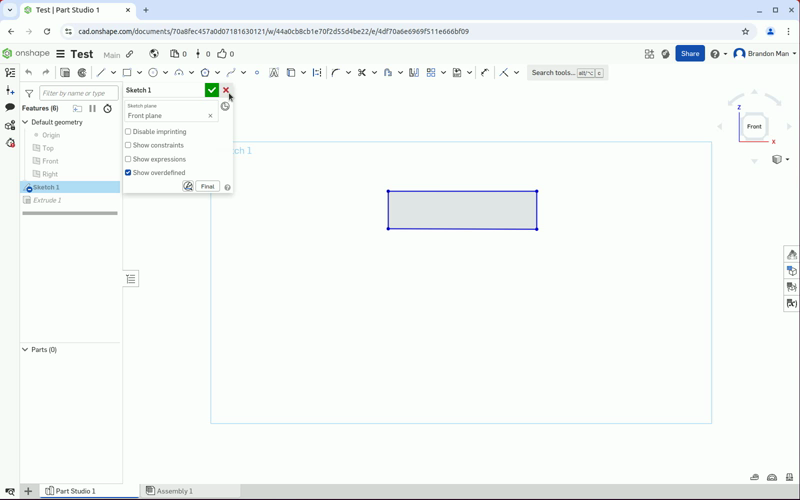
click(229, 92)
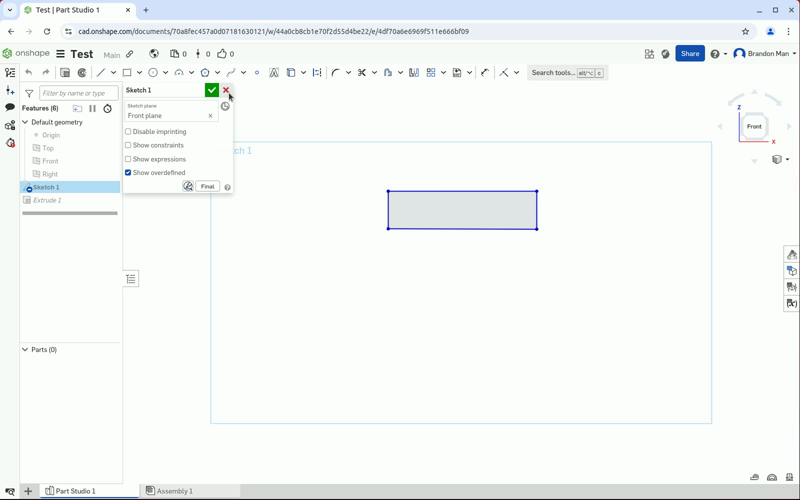
key(shift+s)
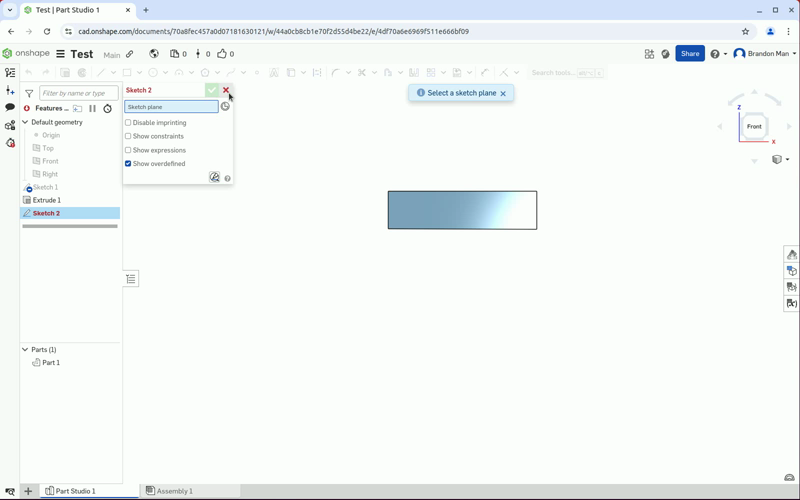
mouse_move(73, 163)
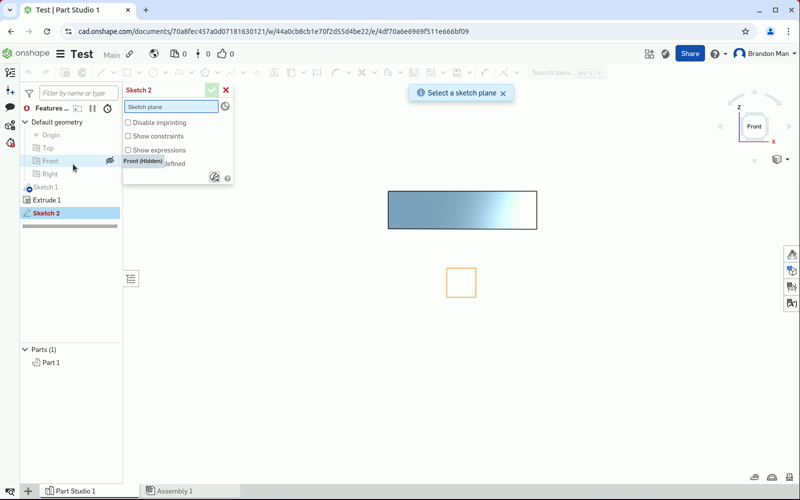
click(73, 163)
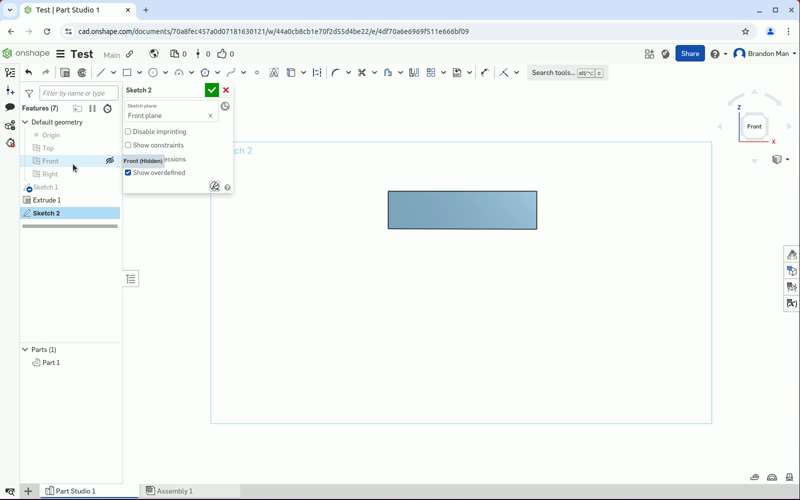
mouse_move(73, 352)
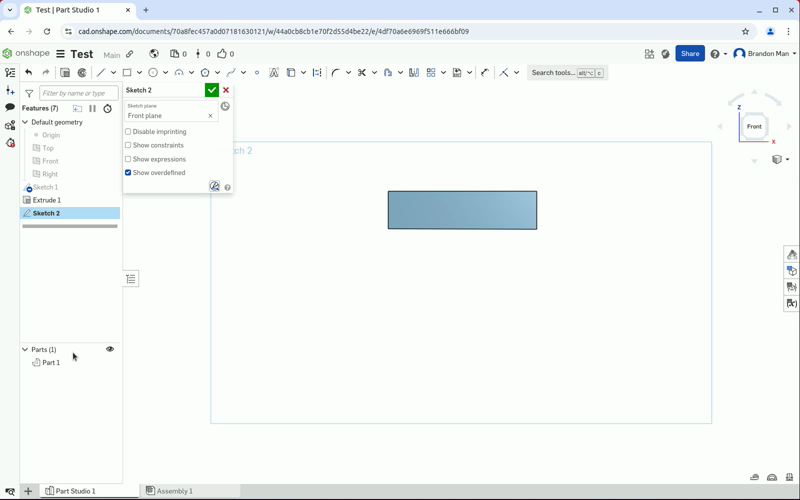
key(y)
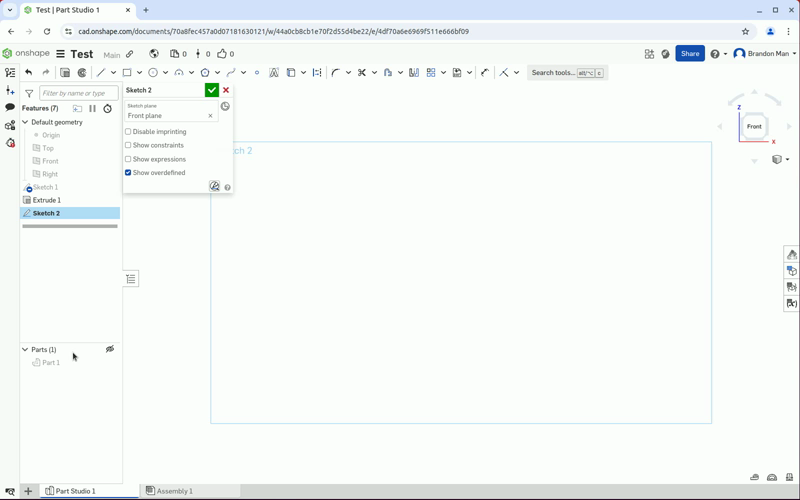
key(l)
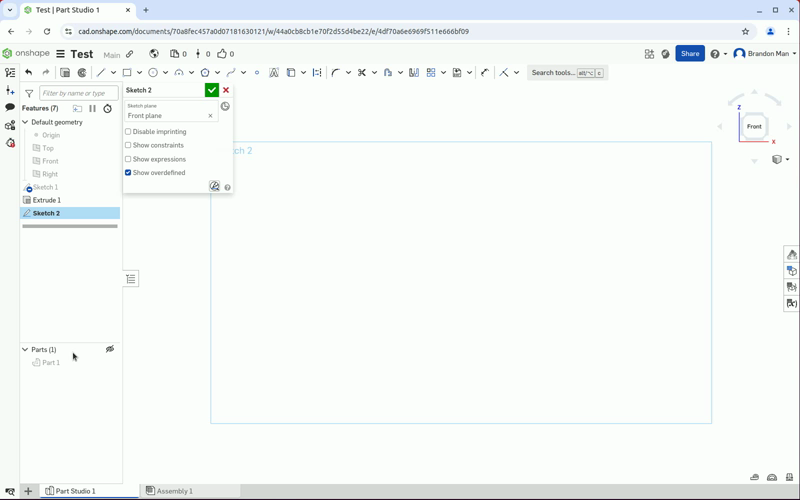
key_down(shift)
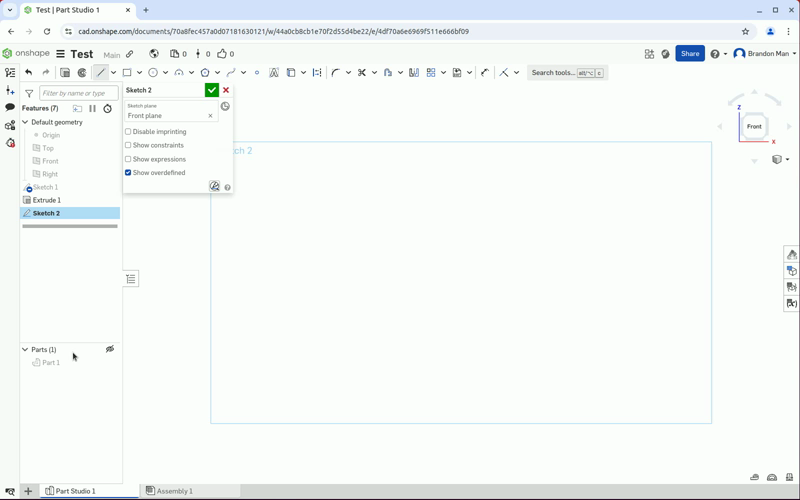
mouse_move(350, 340)
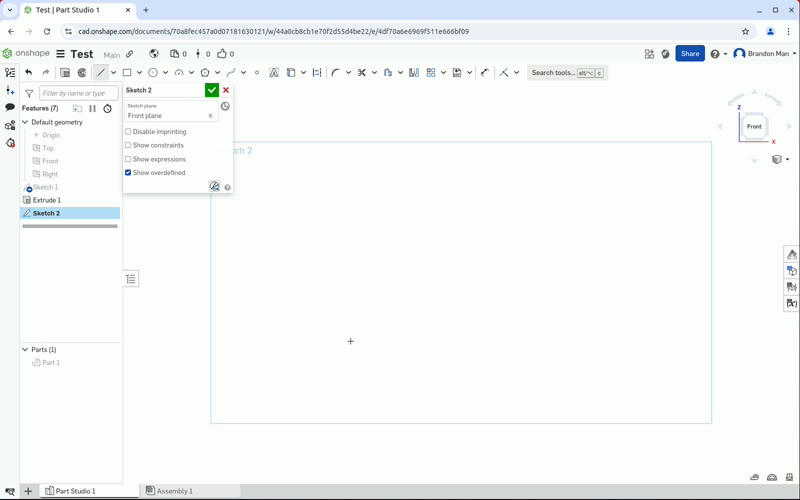
click(350, 340)
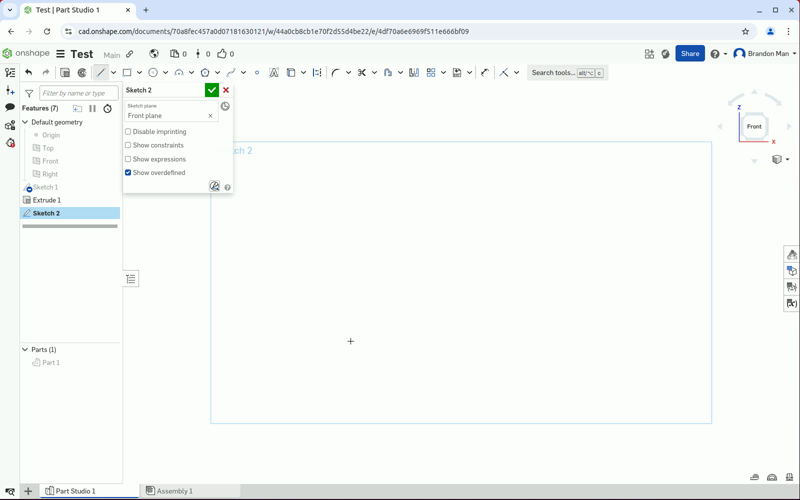
key_up(shift)
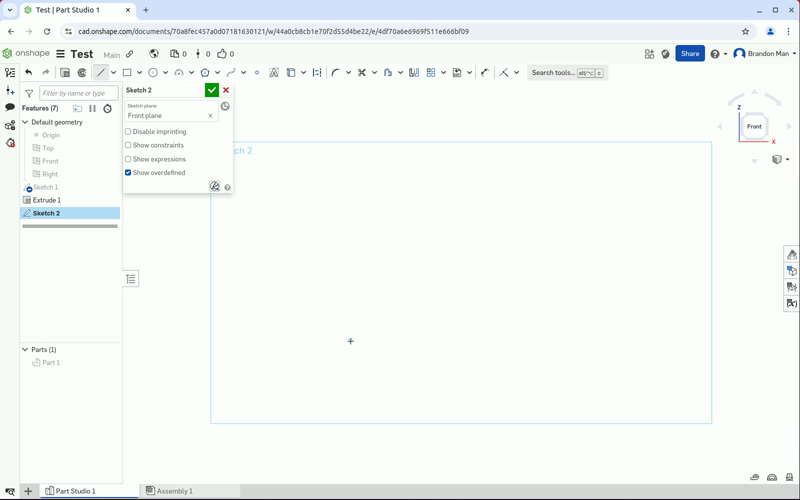
key_down(shift)
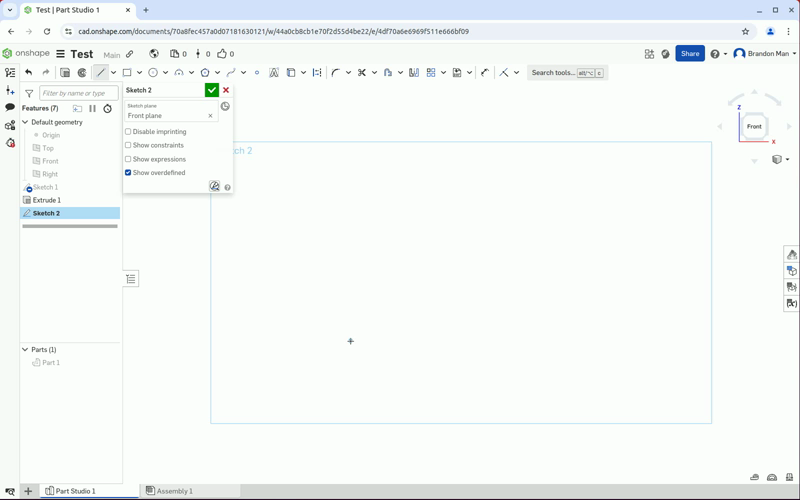
mouse_move(380, 340)
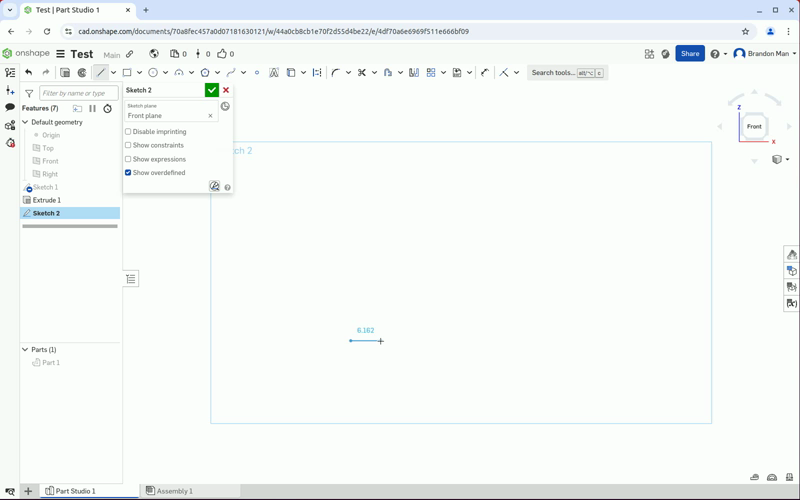
mouse_move(388, 340)
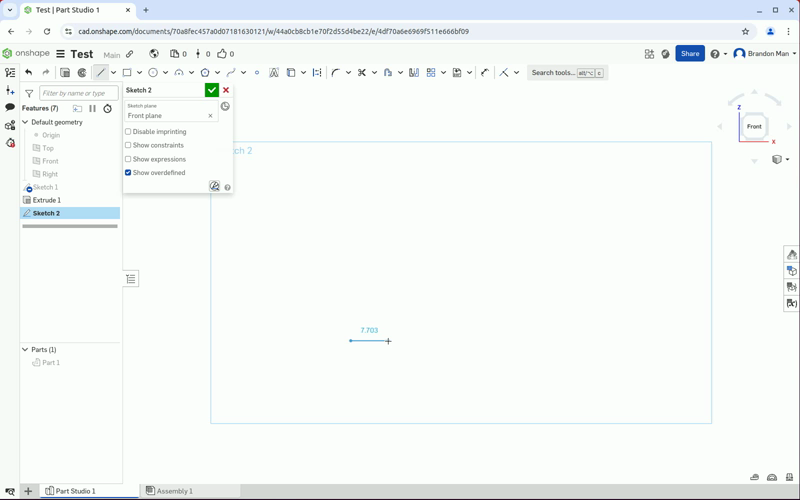
click(388, 340)
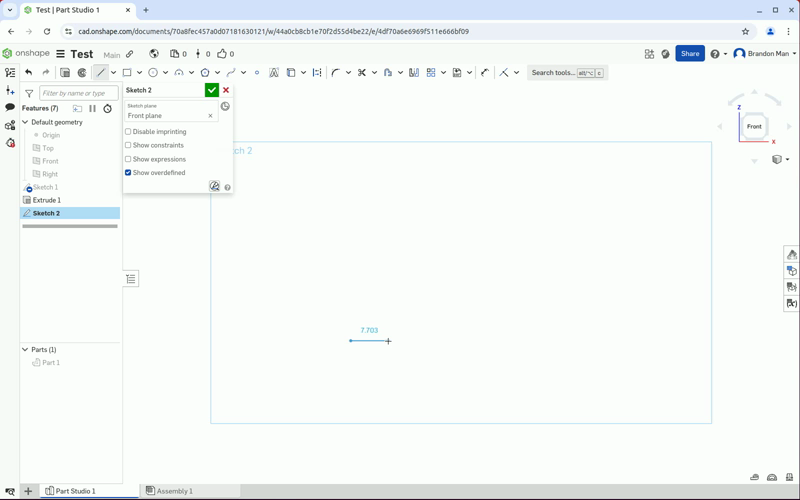
key_up(shift)
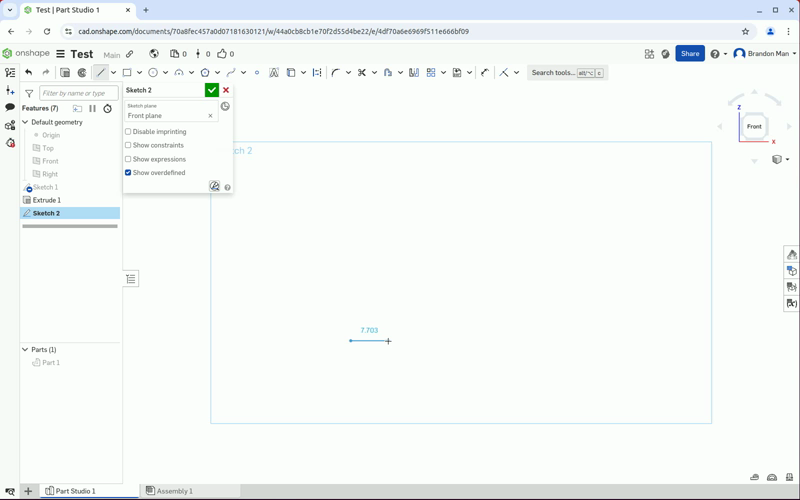
key_down(shift)
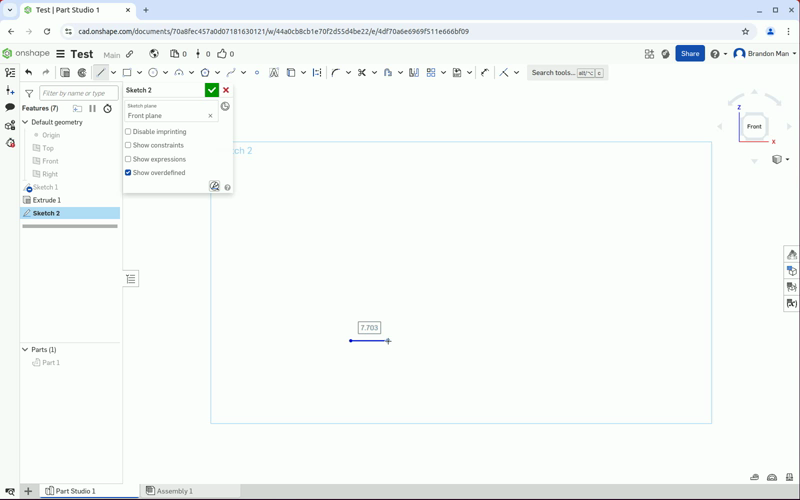
mouse_move(418, 340)
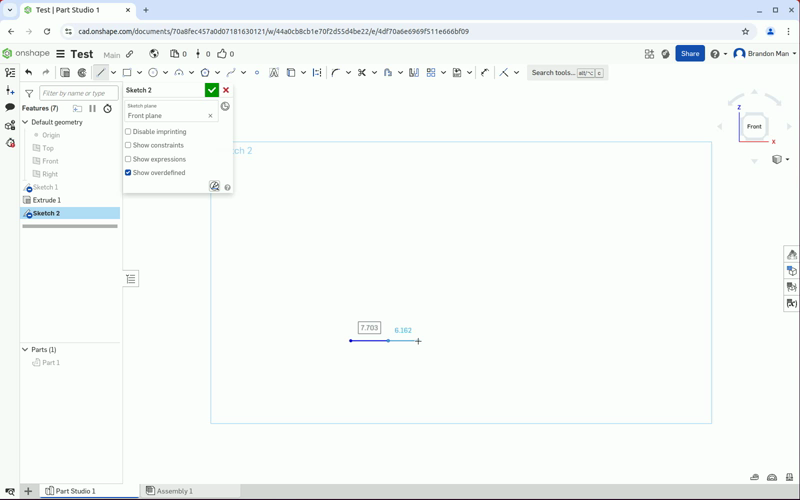
mouse_move(388, 303)
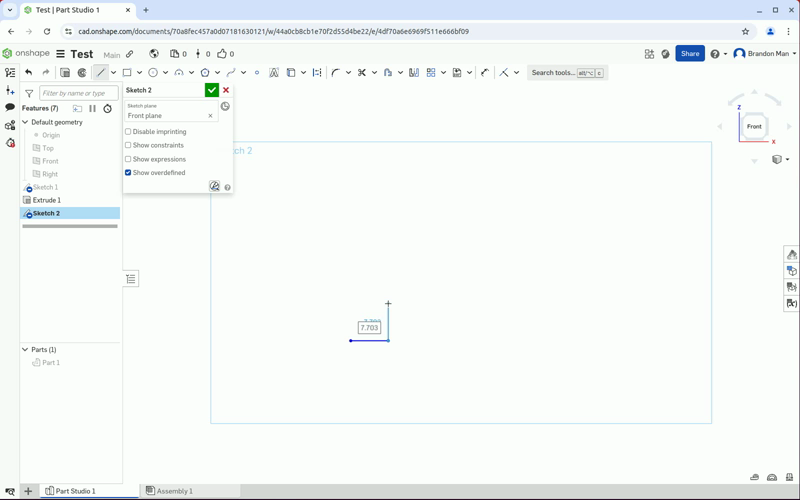
click(388, 303)
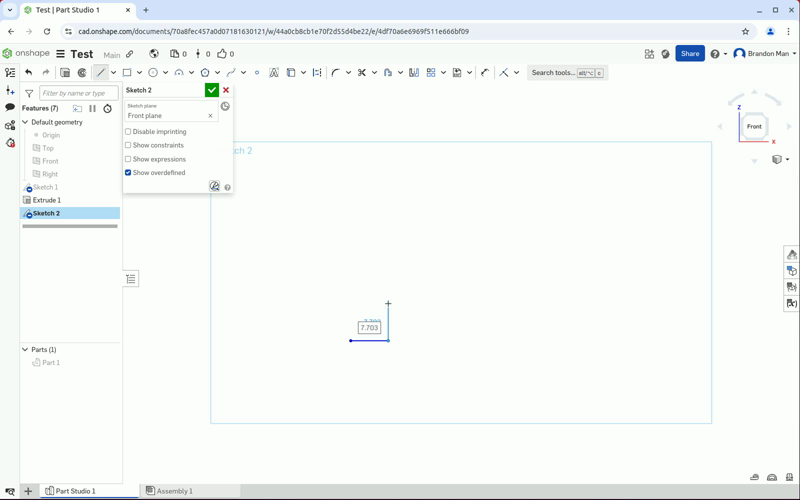
key_up(shift)
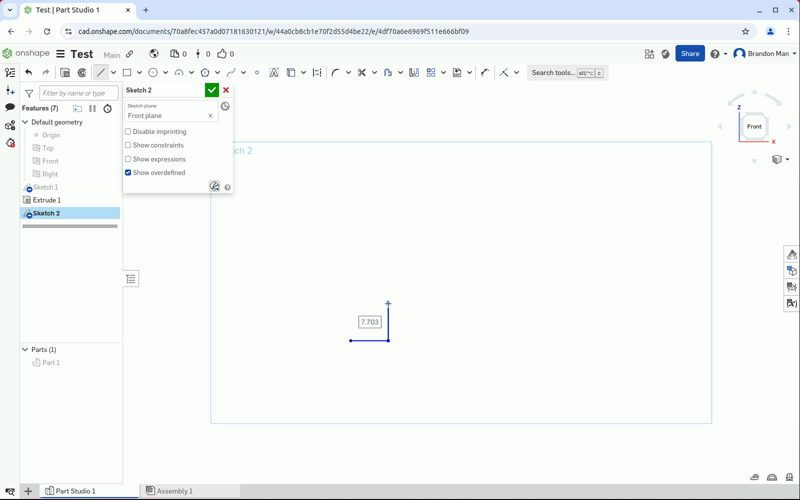
key_down(shift)
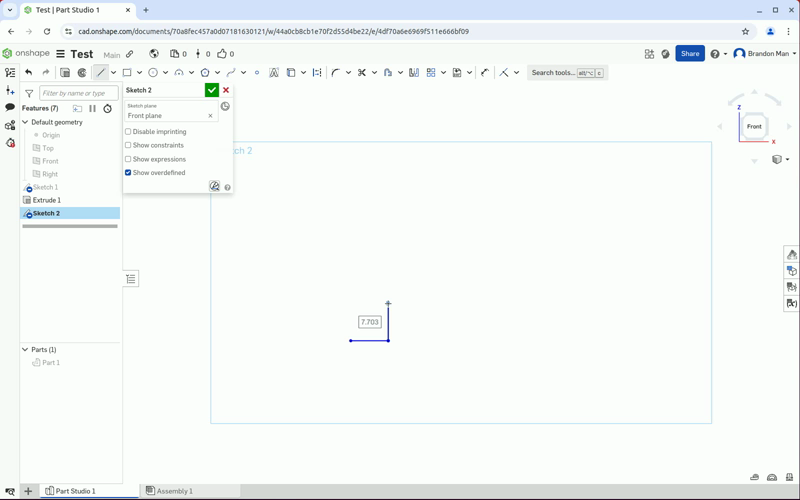
mouse_move(388, 229)
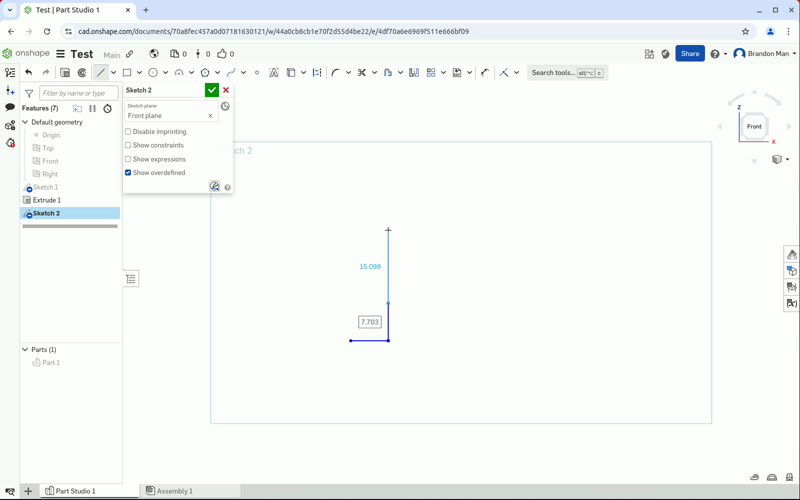
click(388, 229)
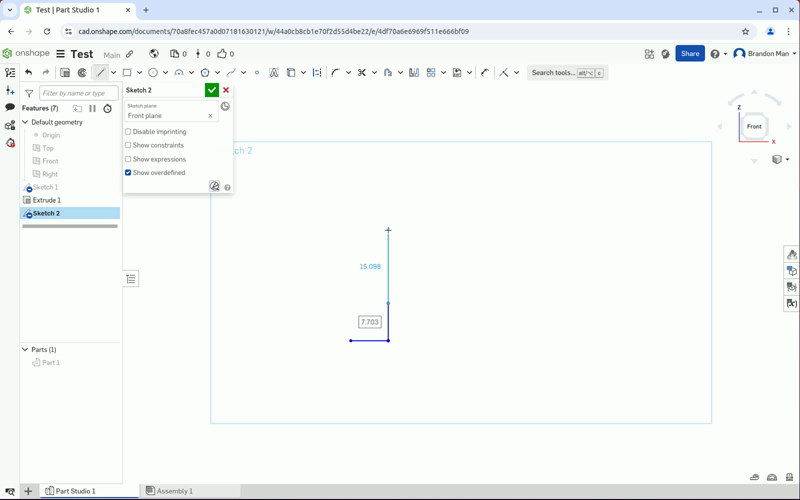
key_up(shift)
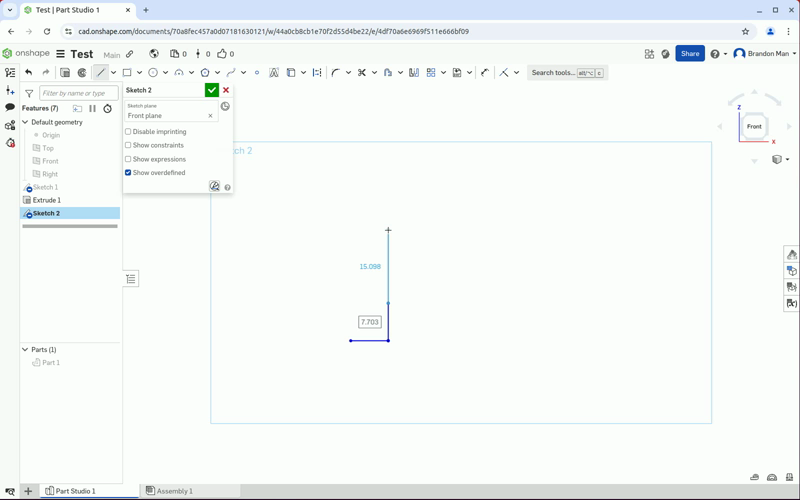
key_down(shift)
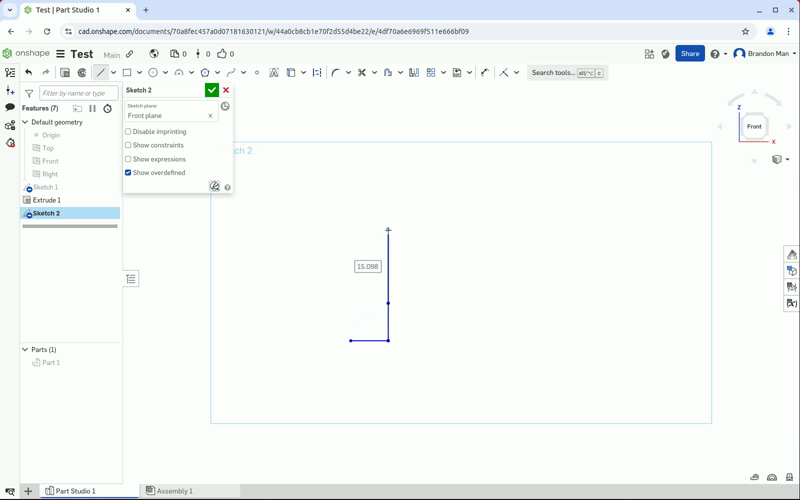
mouse_move(418, 229)
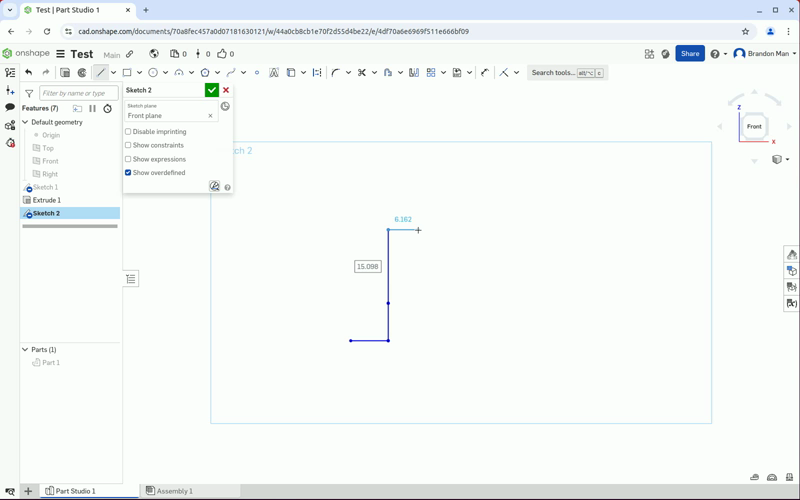
mouse_move(388, 192)
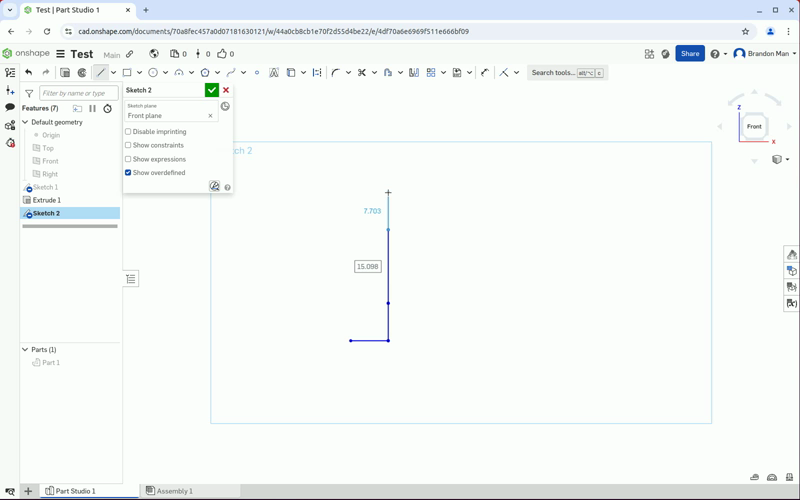
click(388, 192)
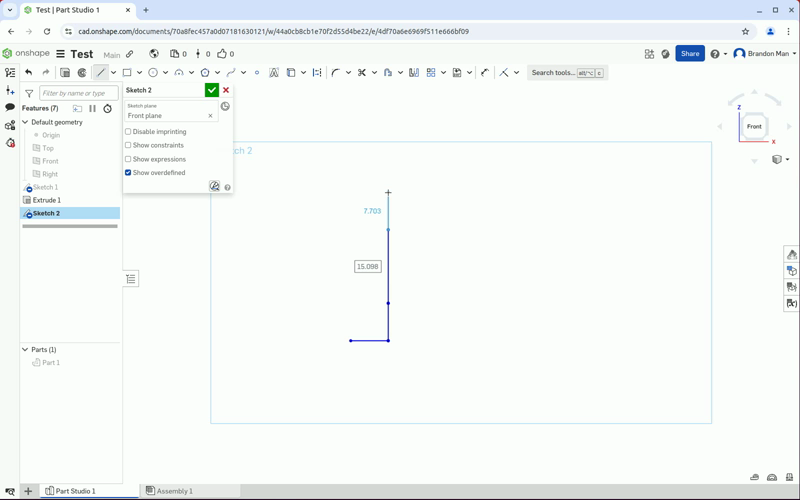
key_up(shift)
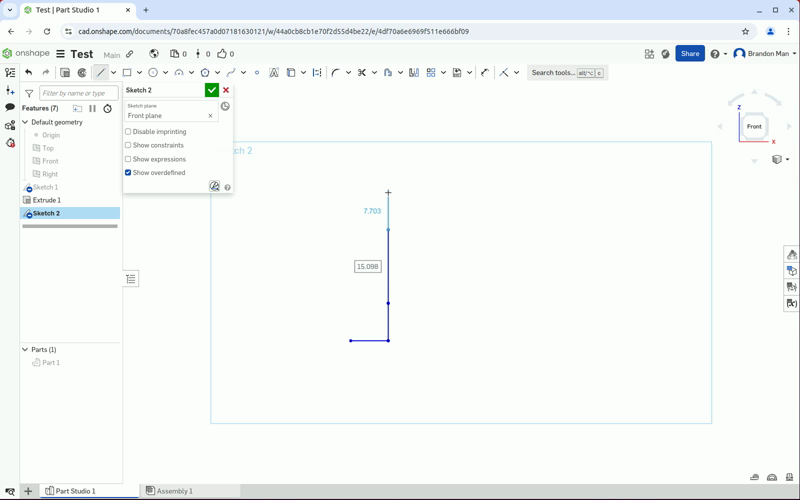
key_down(shift)
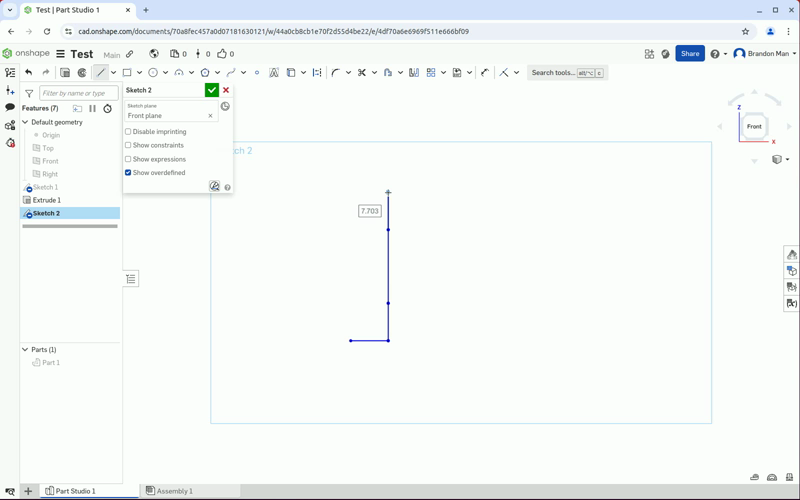
mouse_move(418, 192)
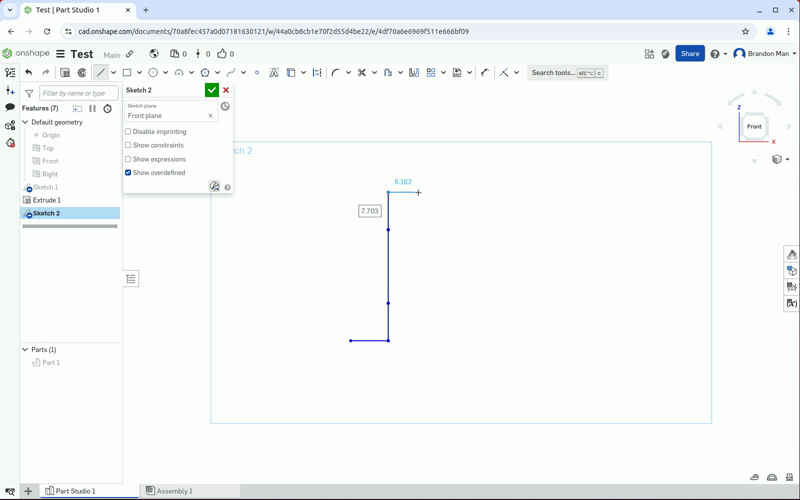
mouse_move(350, 192)
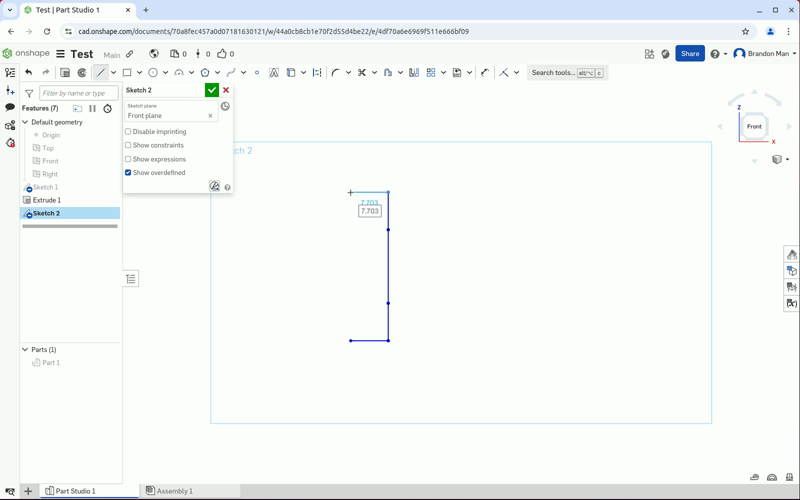
click(350, 192)
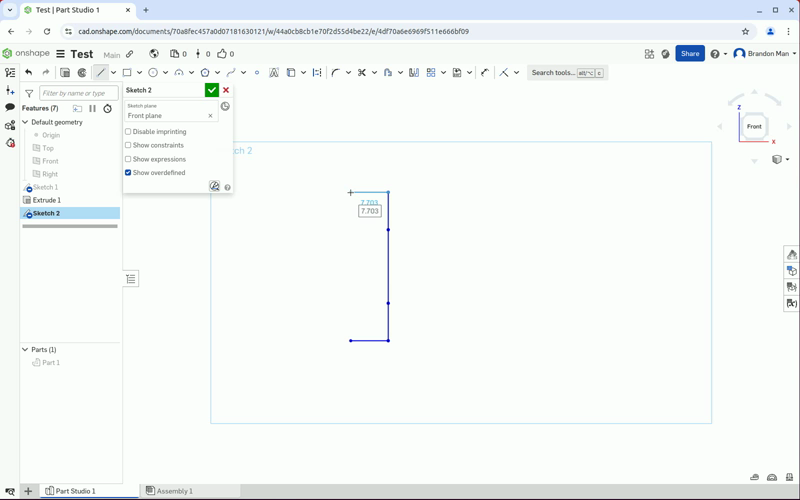
key_up(shift)
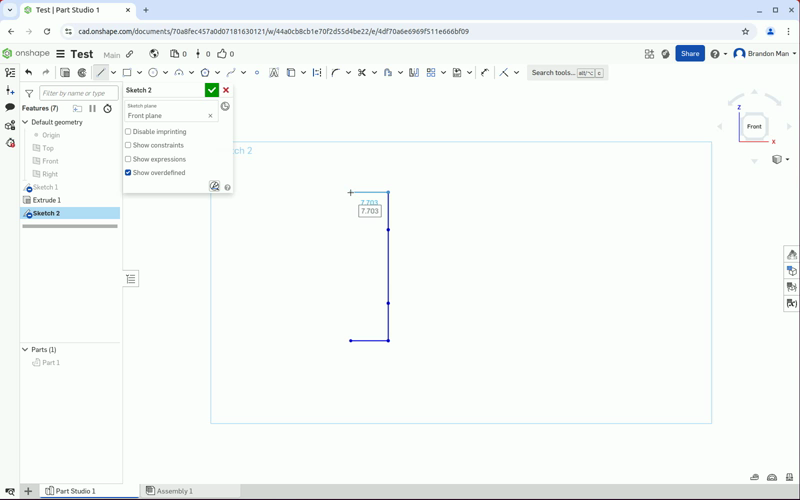
key_down(shift)
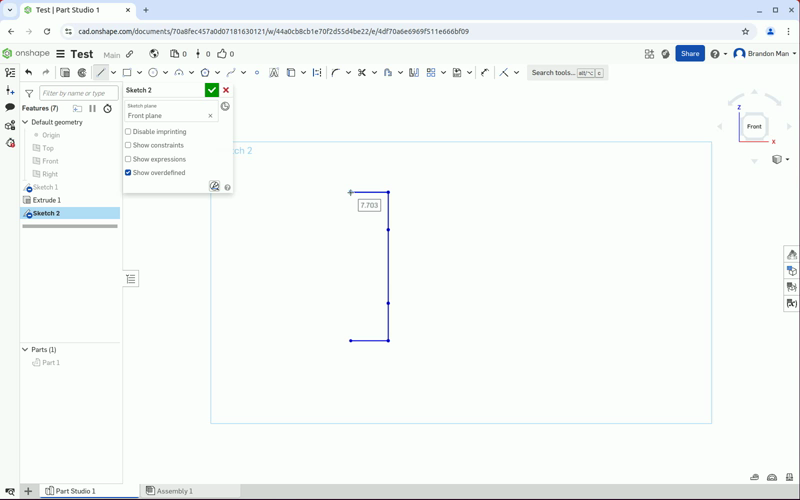
mouse_move(350, 340)
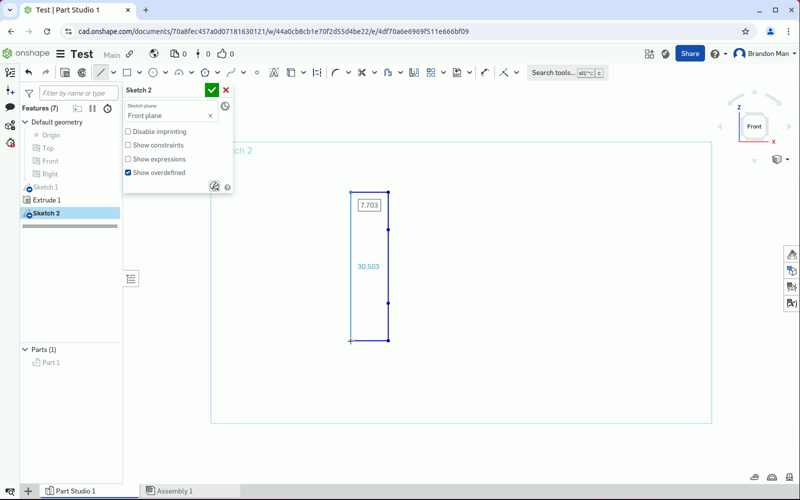
key_up(shift)
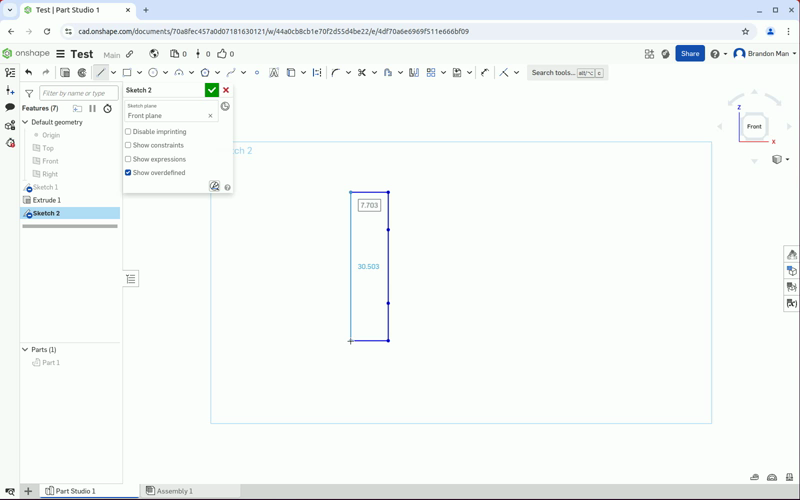
click(350, 340)
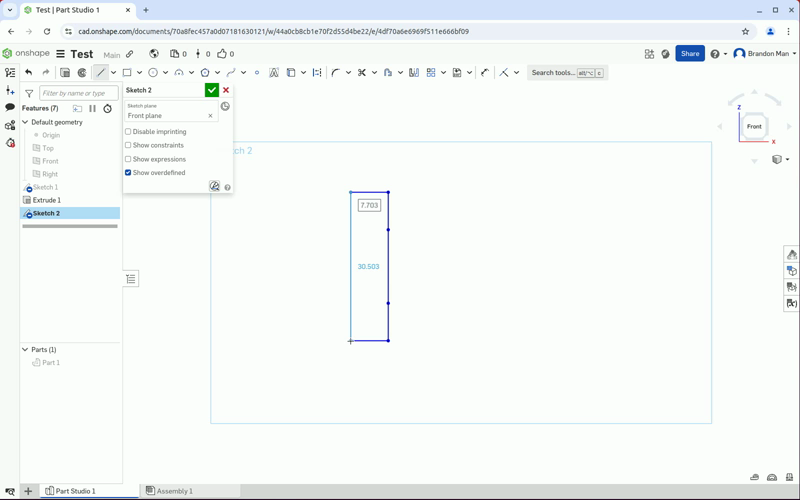
key(esc)
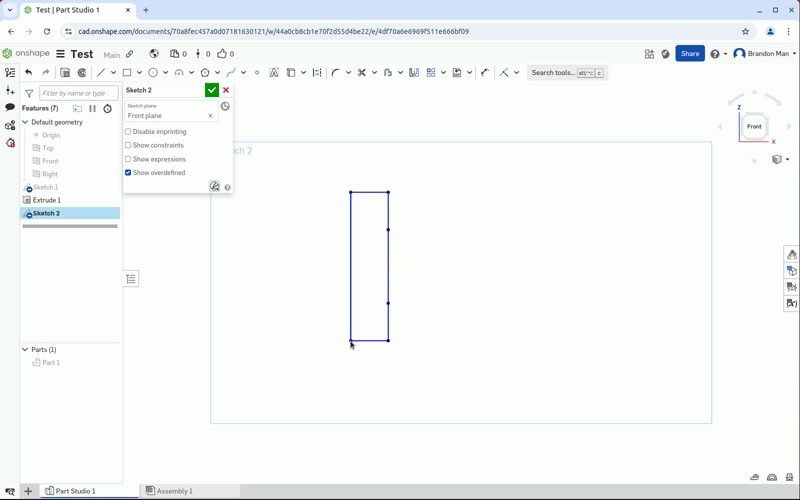
mouse_move(375, 200)
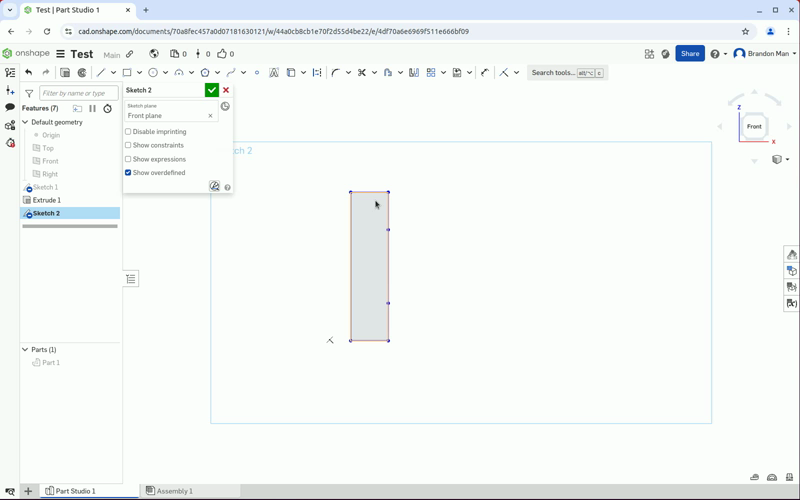
click(375, 200)
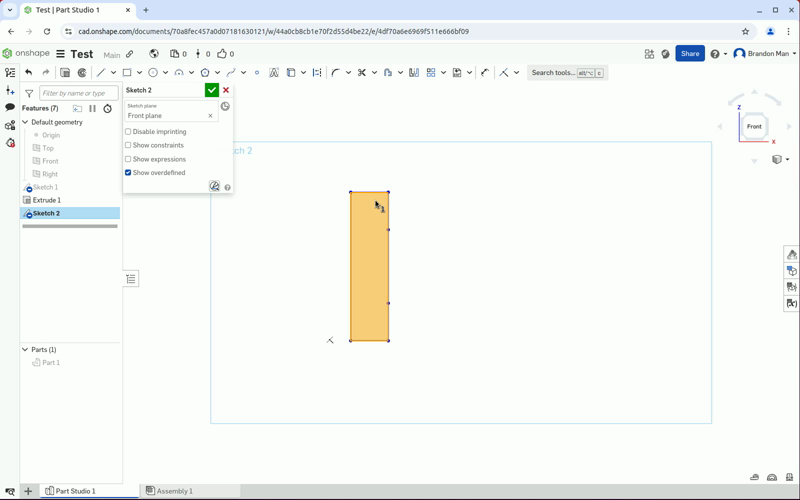
mouse_move(73, 352)
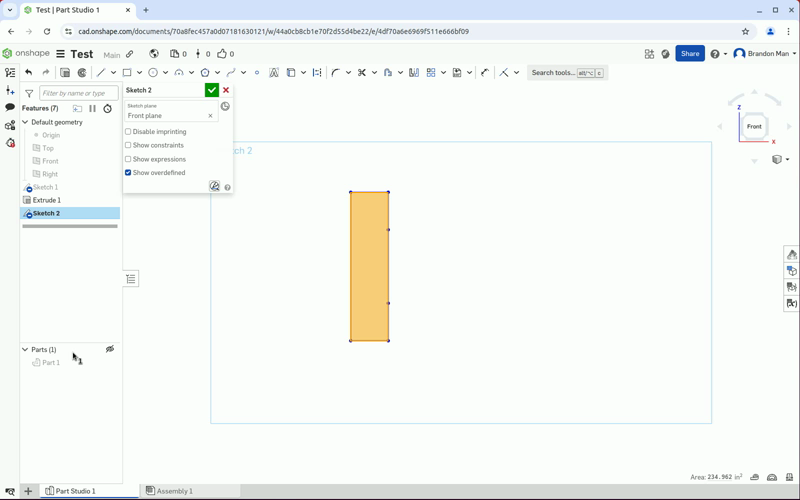
key(shift+y)
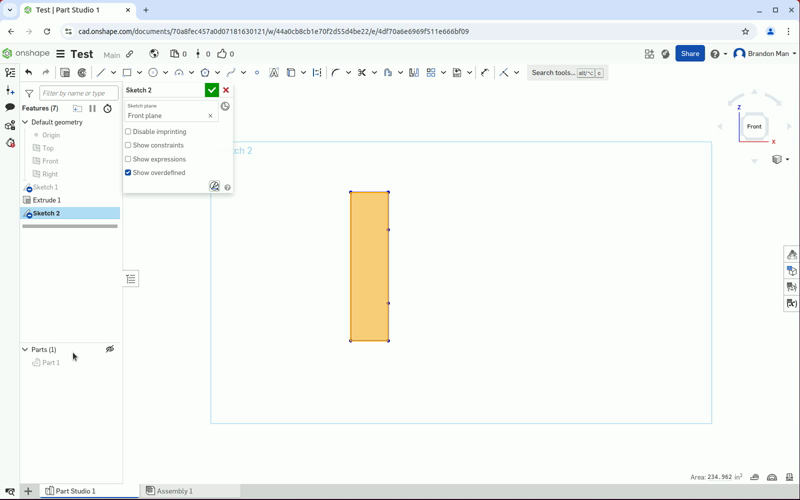
key(shift+e)
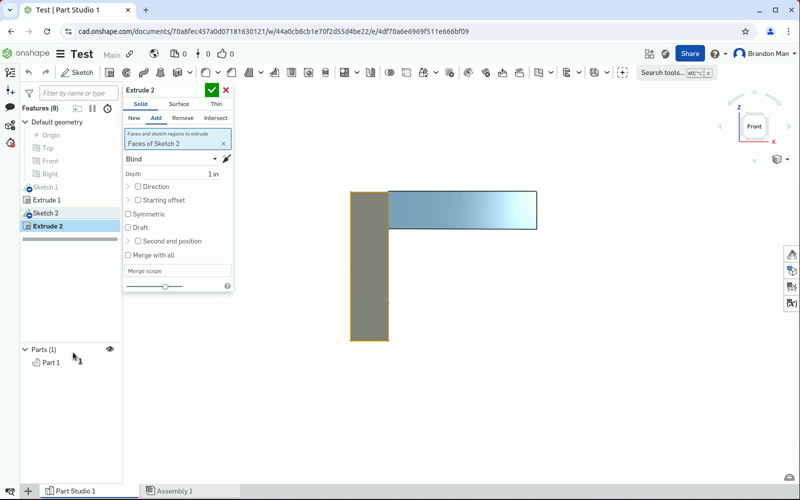
mouse_move(143, 106)
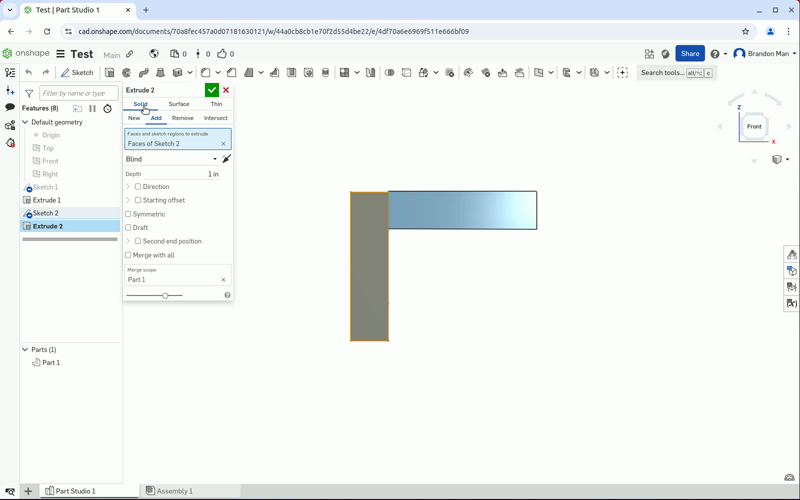
click(143, 106)
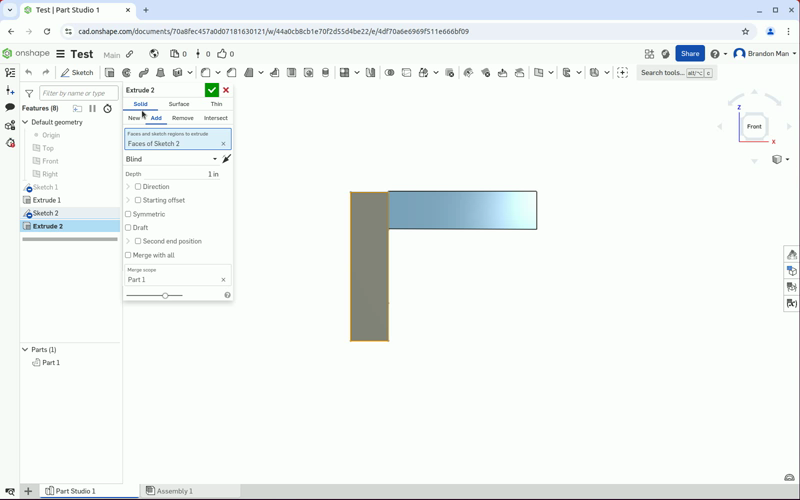
mouse_move(137, 120)
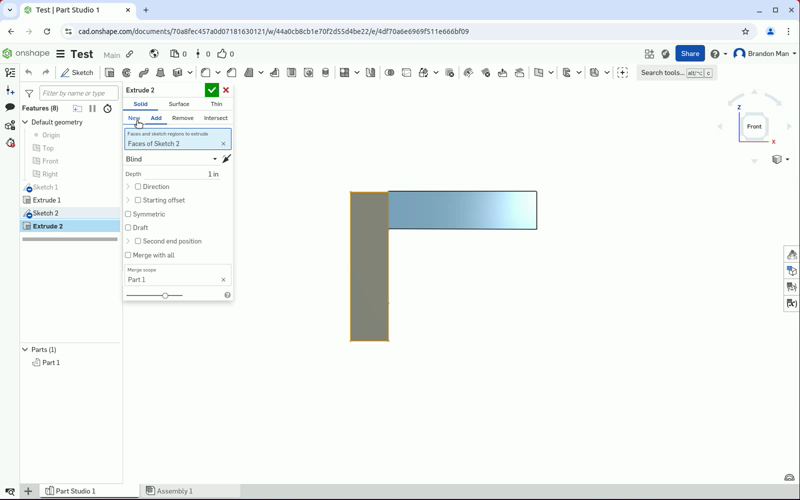
click(137, 120)
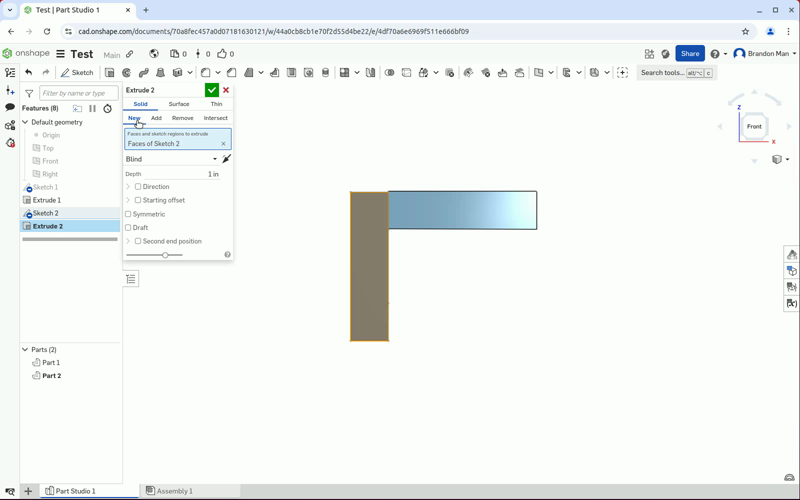
key(tab, 4)
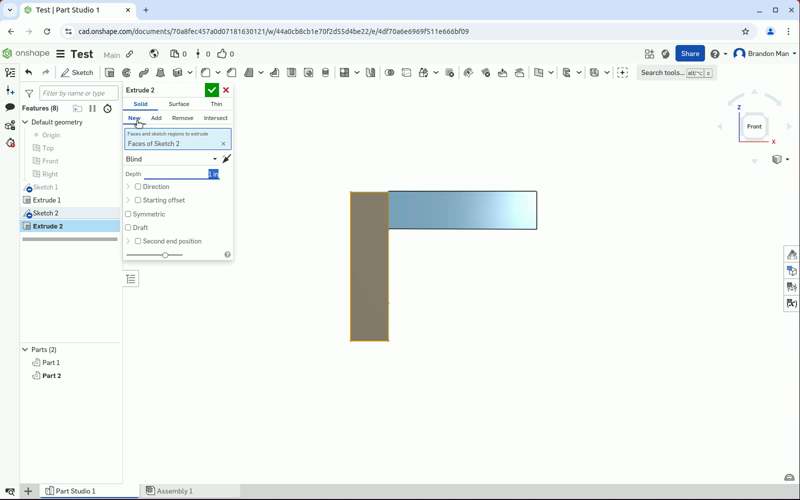
text(7.703)
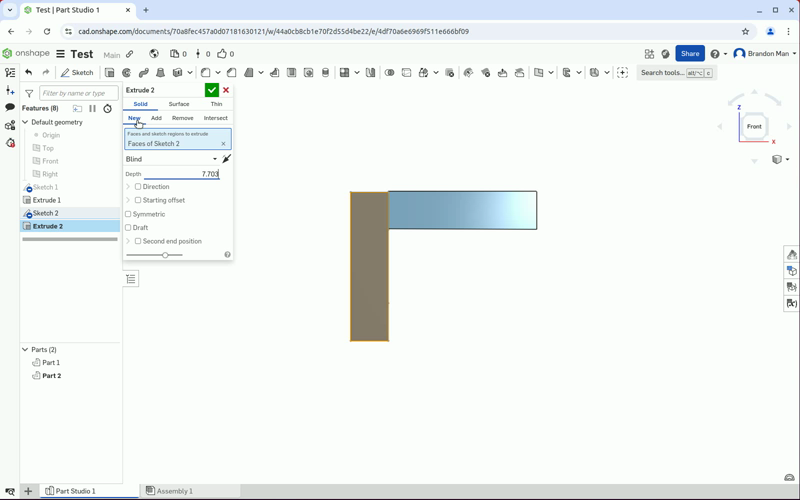
key(enter)
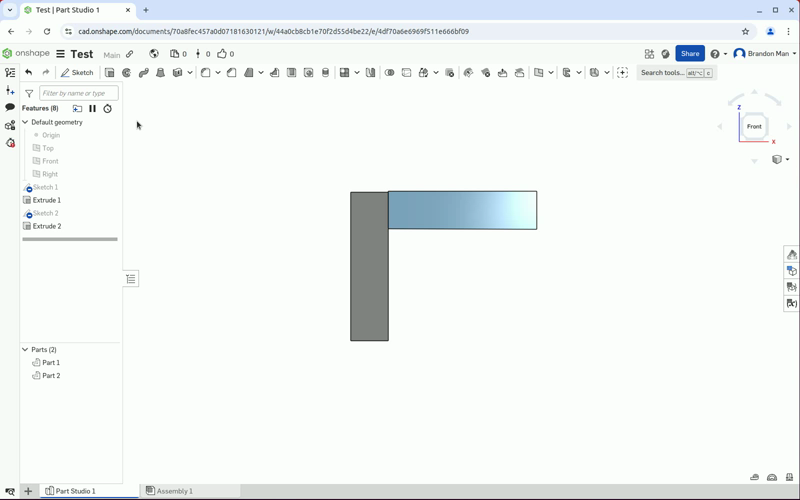
key(shift+h)
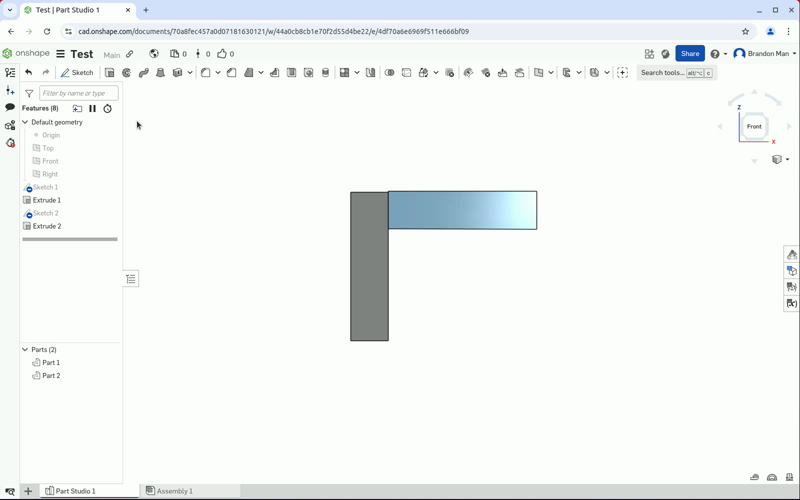
key(shift+h)
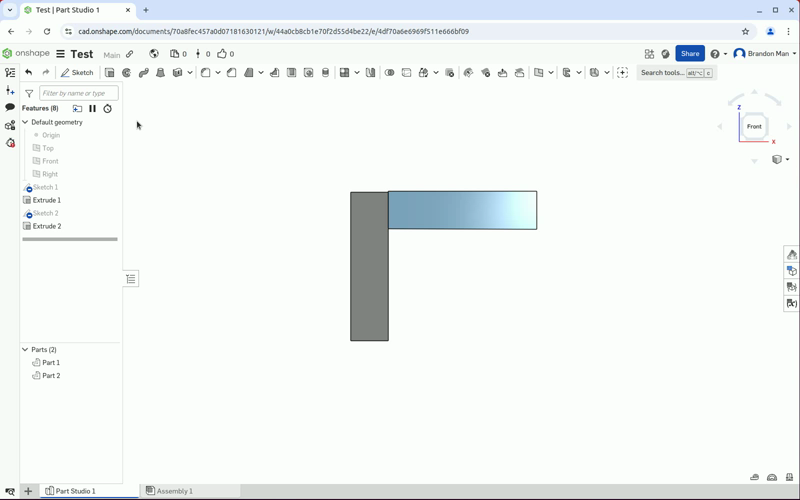
mouse_move(73, 189)
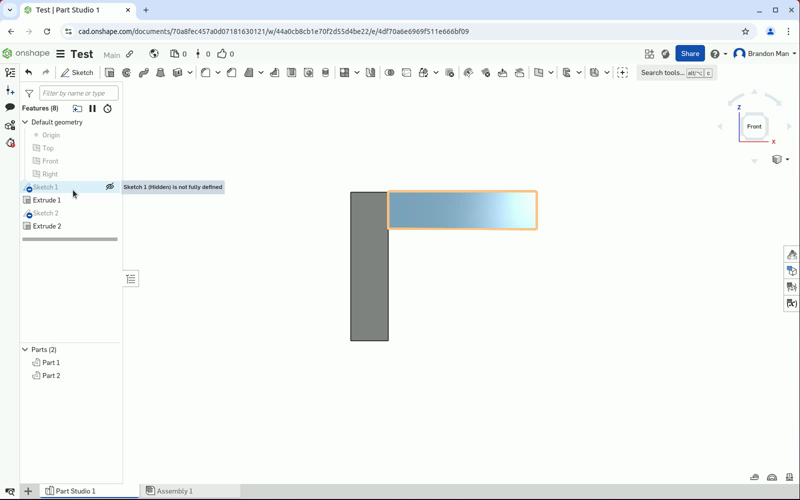
click(73, 189)
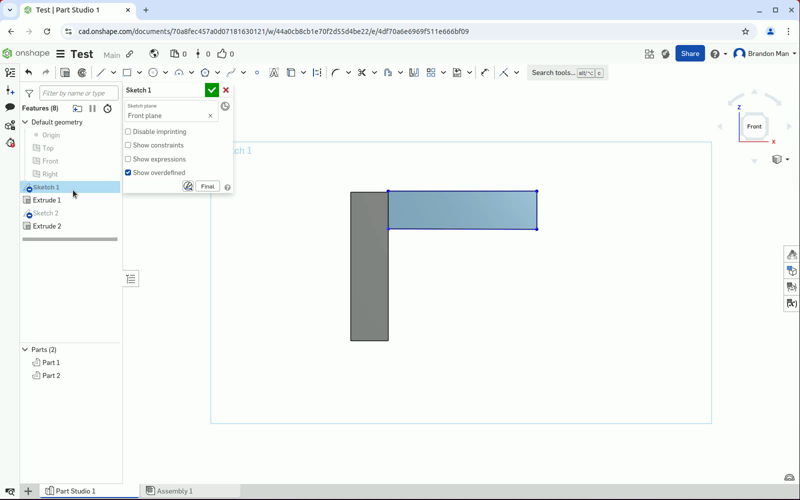
mouse_move(229, 92)
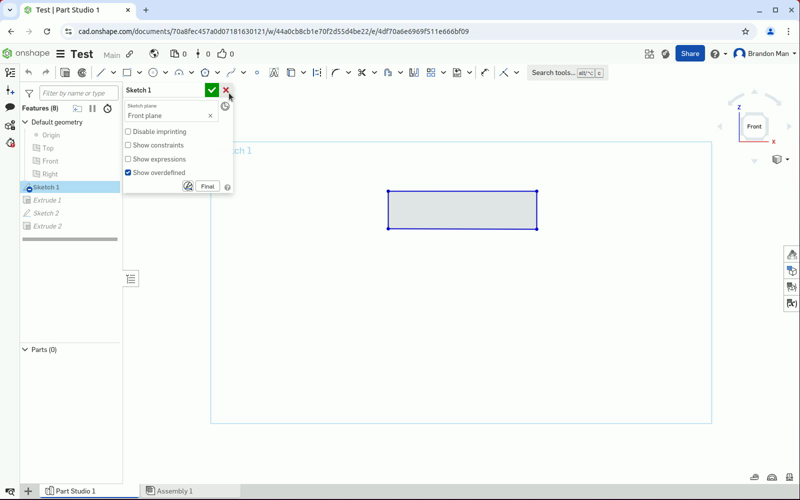
click(229, 92)
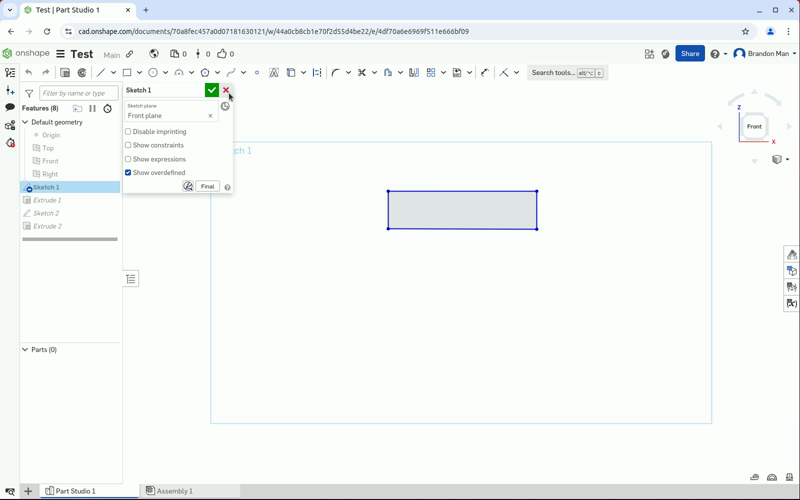
key(shift+s)
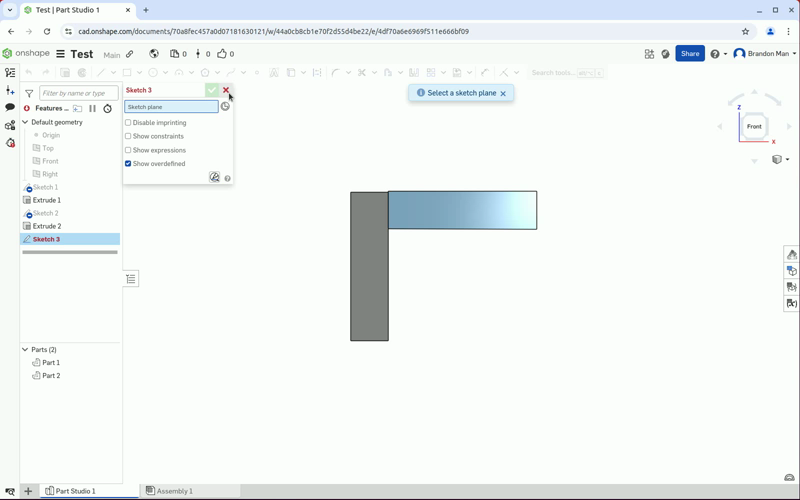
mouse_move(73, 163)
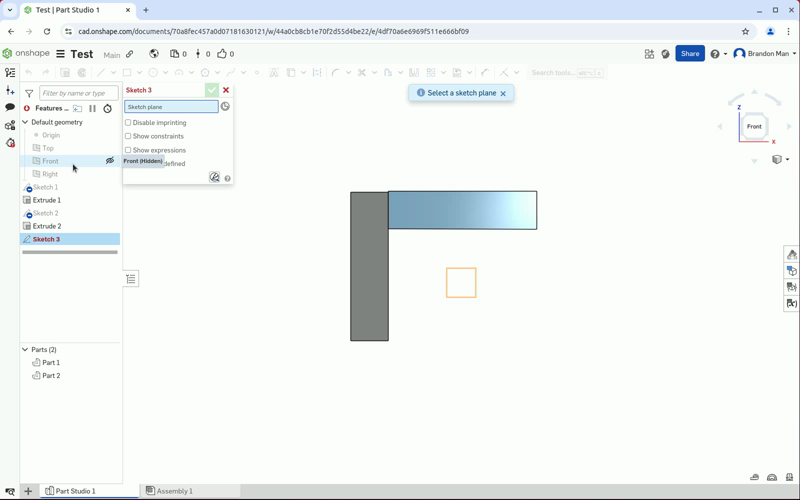
click(73, 163)
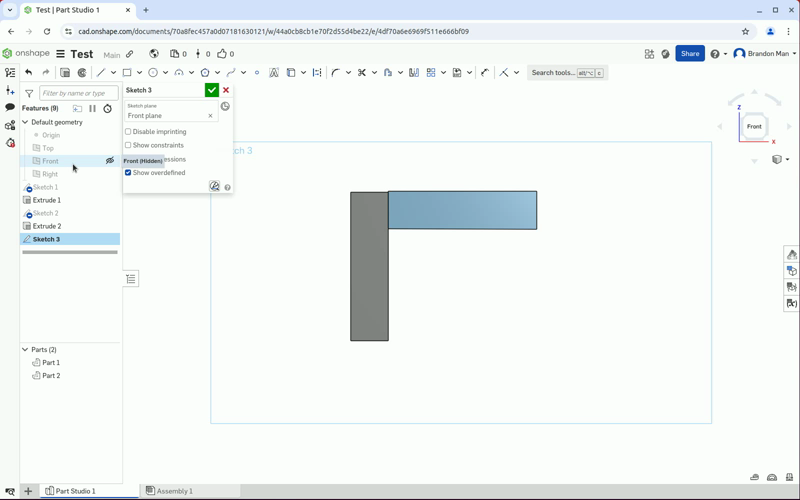
mouse_move(73, 352)
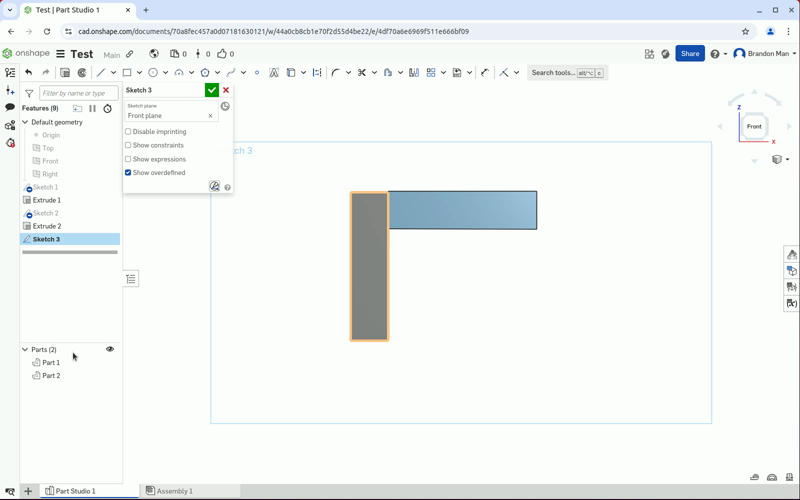
key(y)
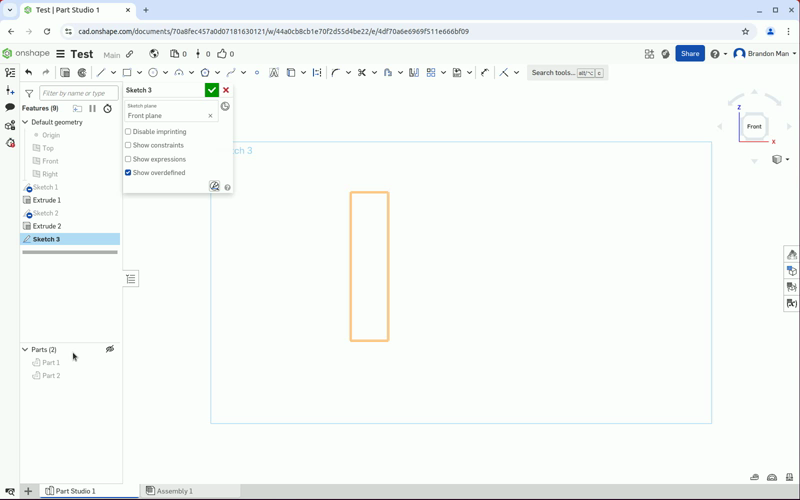
key(l)
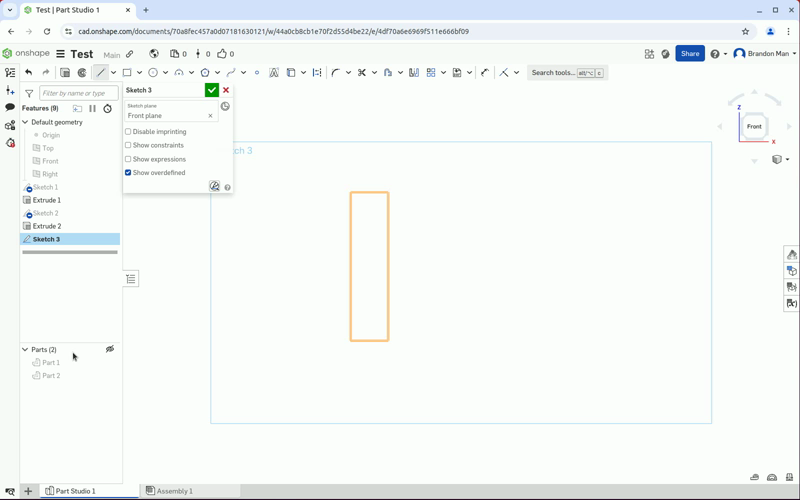
key_down(shift)
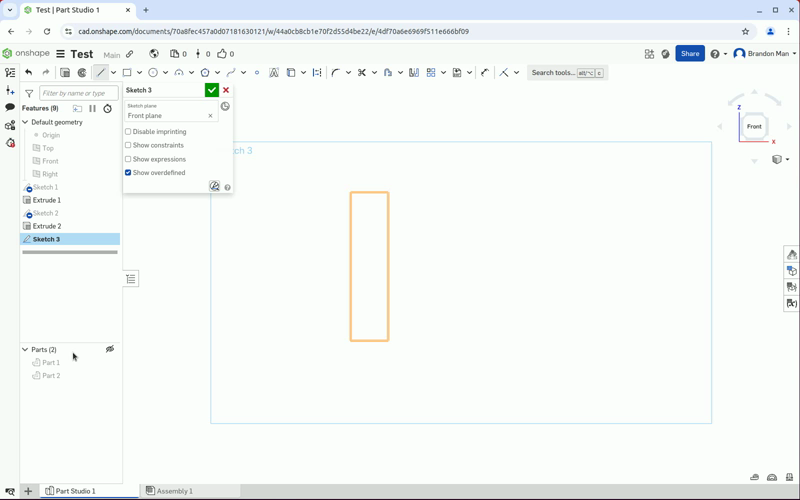
mouse_move(388, 303)
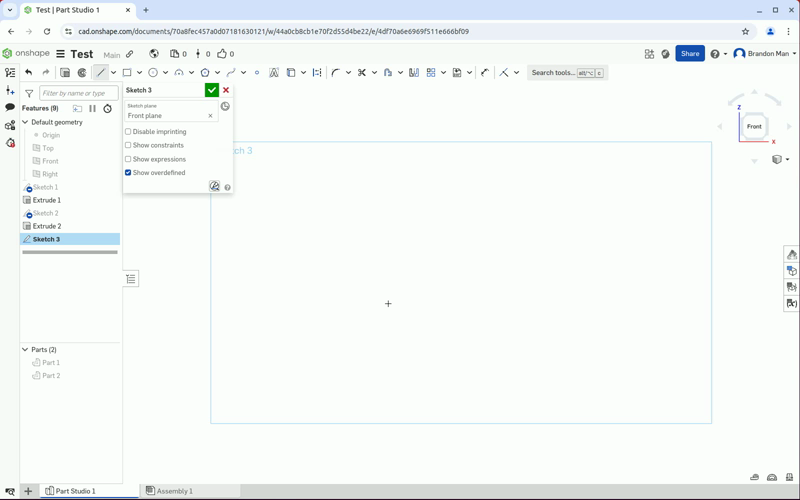
click(388, 303)
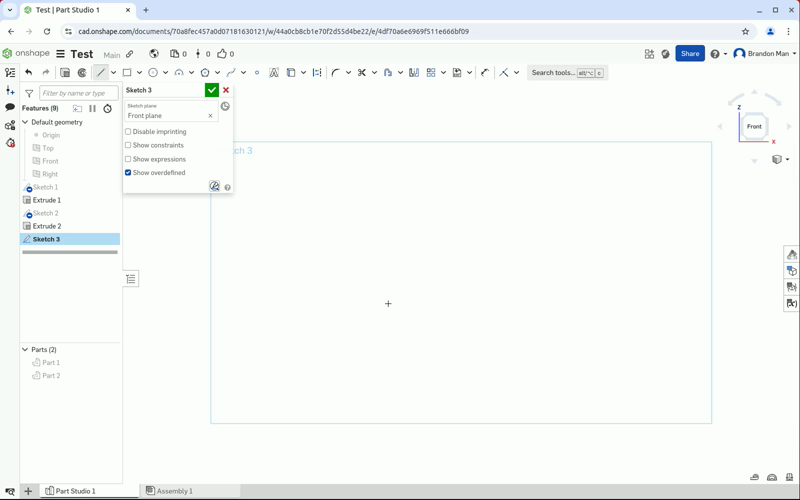
key_up(shift)
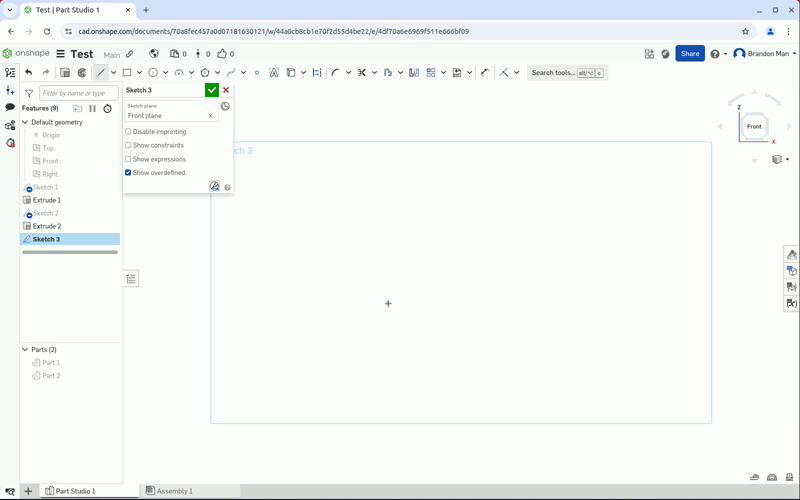
key_down(shift)
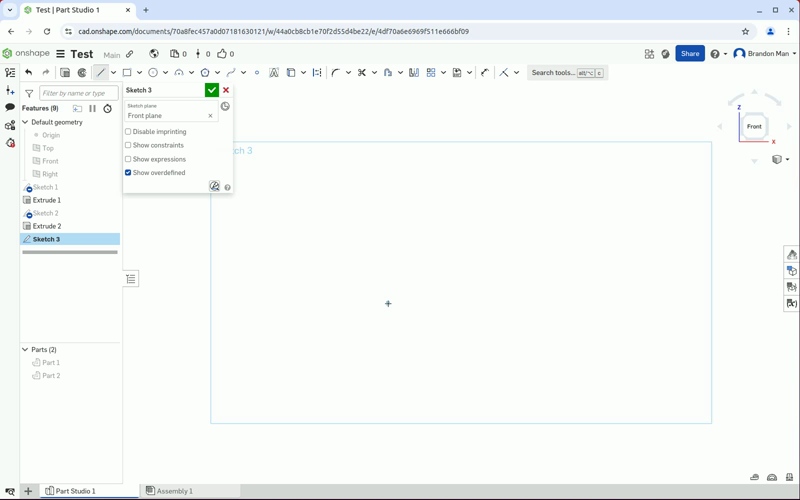
mouse_move(536, 303)
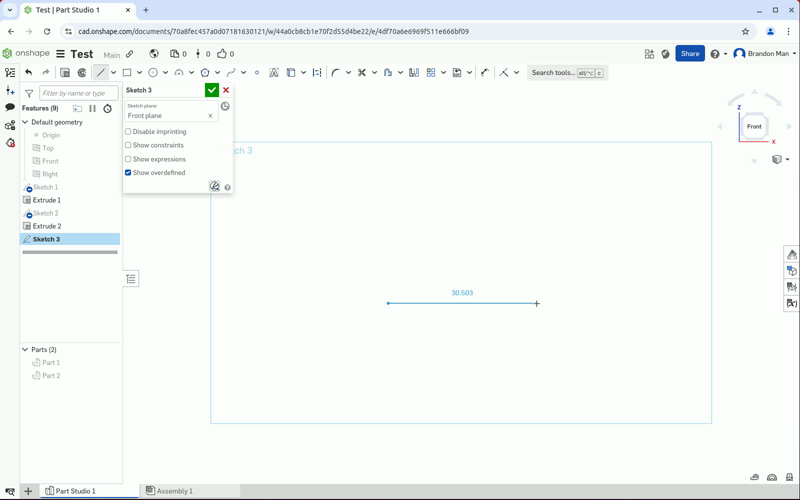
click(536, 303)
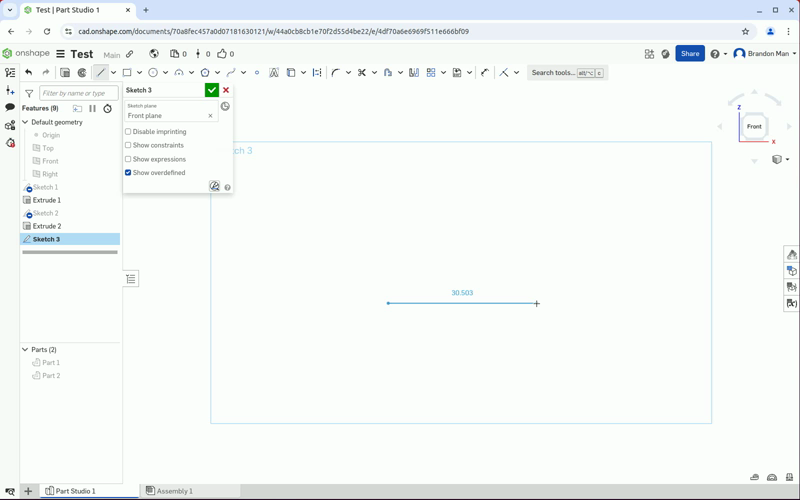
key_up(shift)
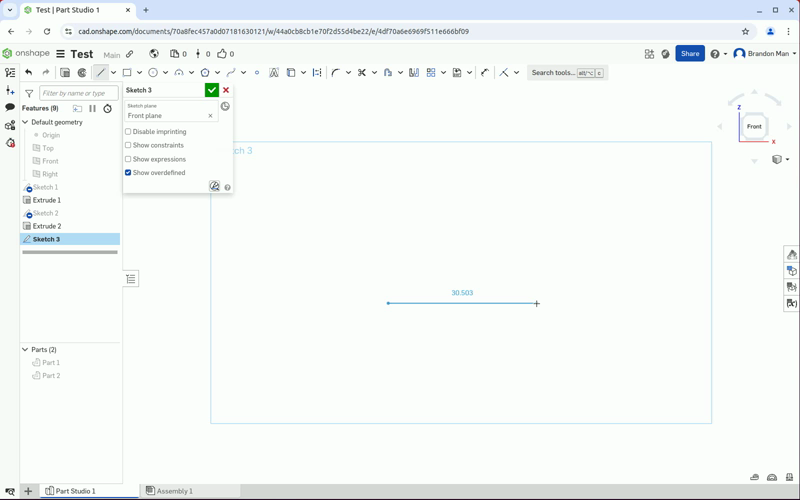
key_down(shift)
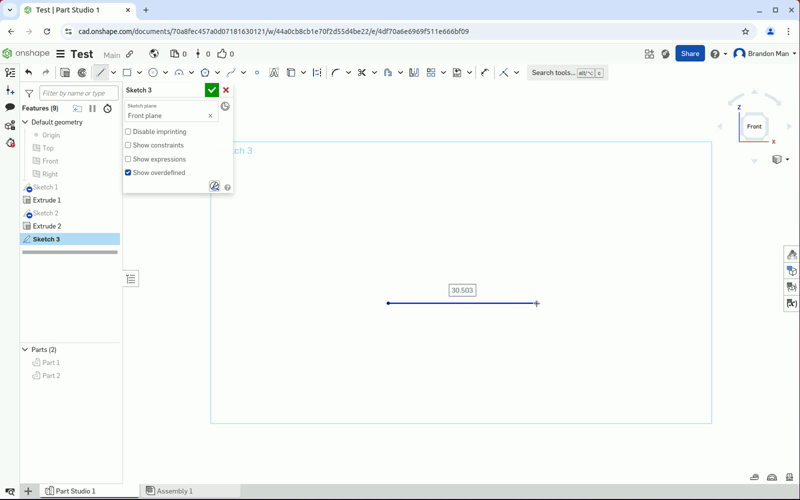
mouse_move(536, 227)
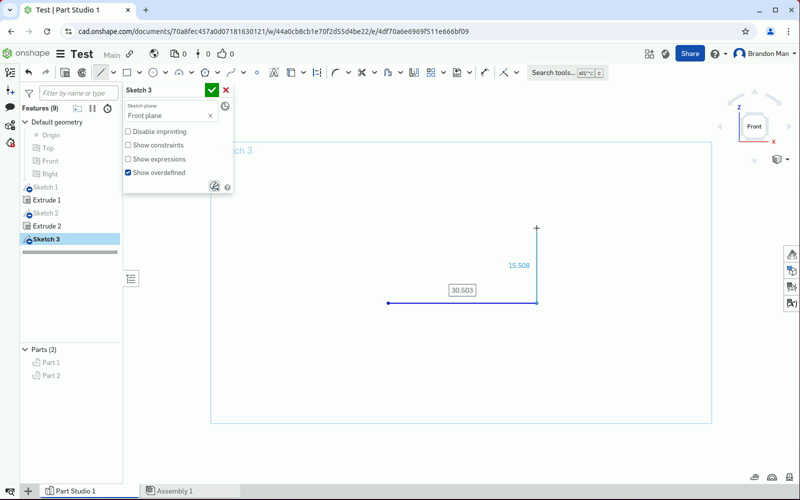
click(536, 227)
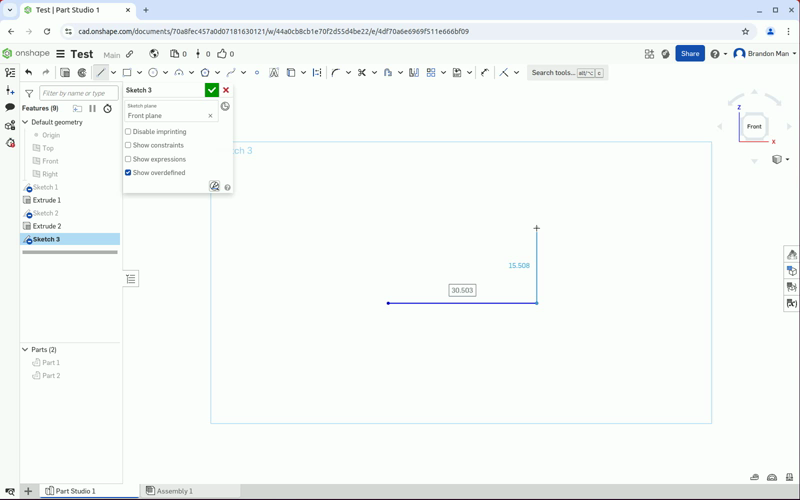
key_up(shift)
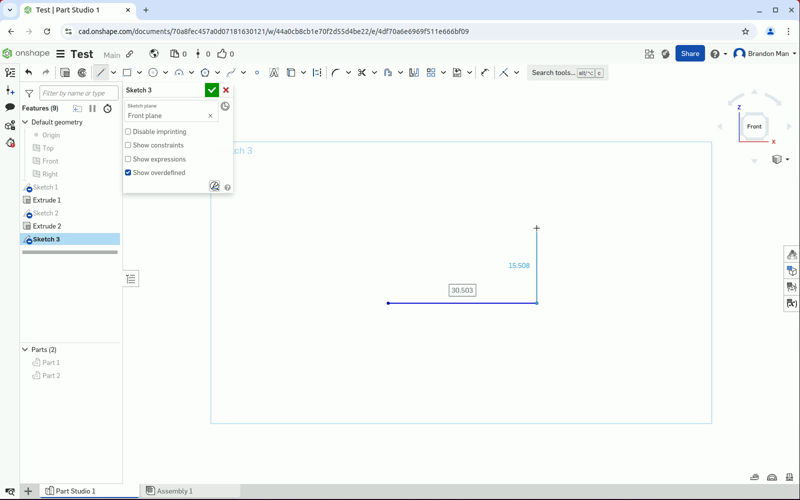
key_down(shift)
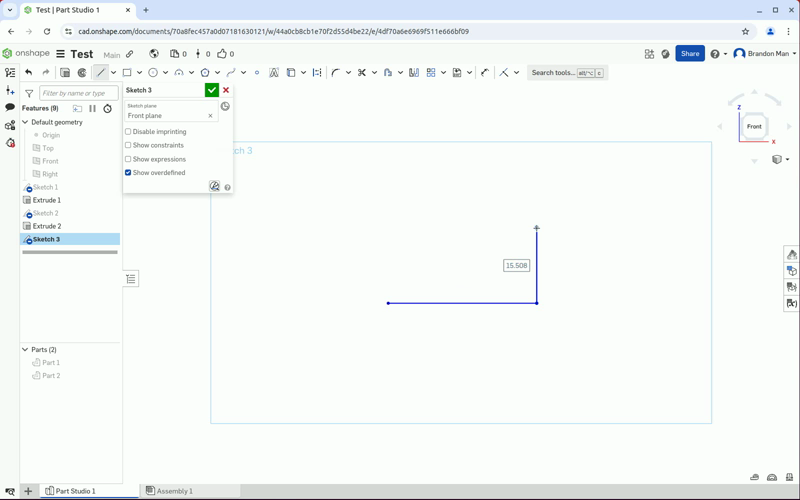
mouse_move(388, 227)
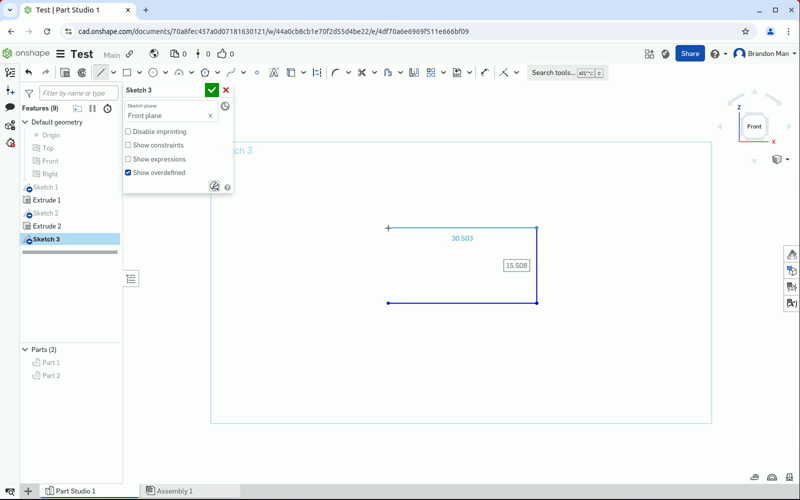
click(388, 227)
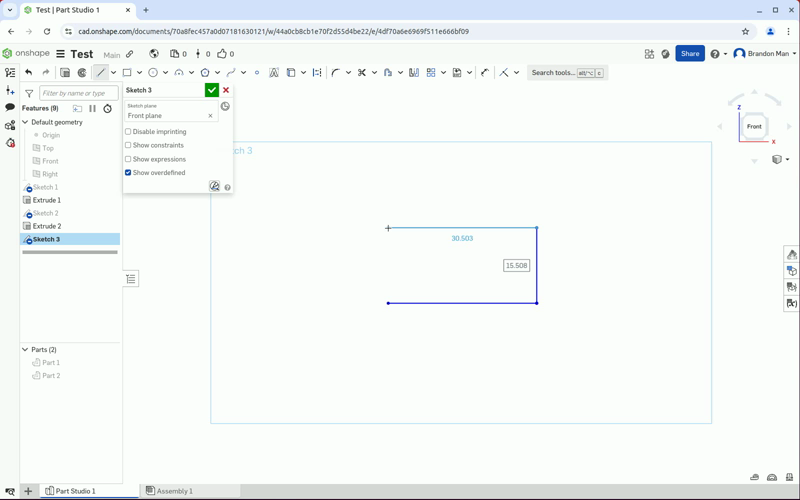
key_up(shift)
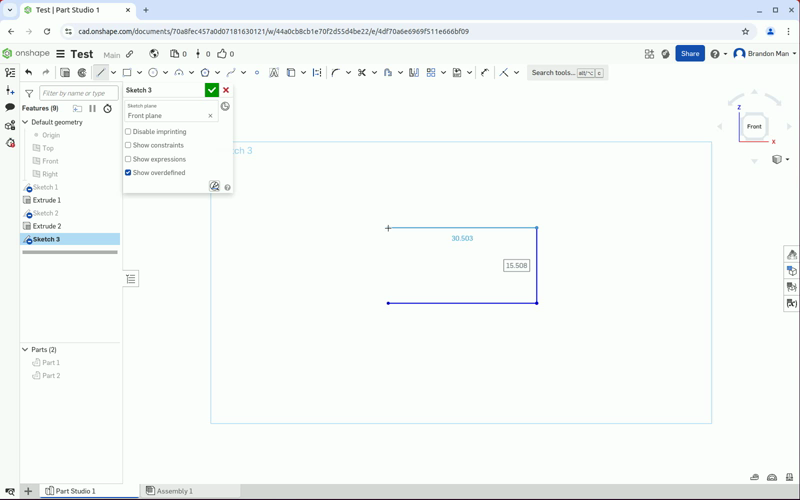
key_down(shift)
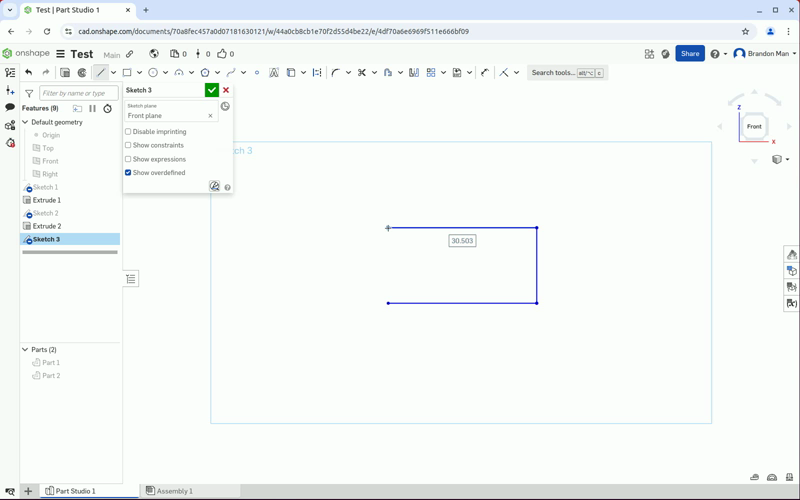
mouse_move(388, 303)
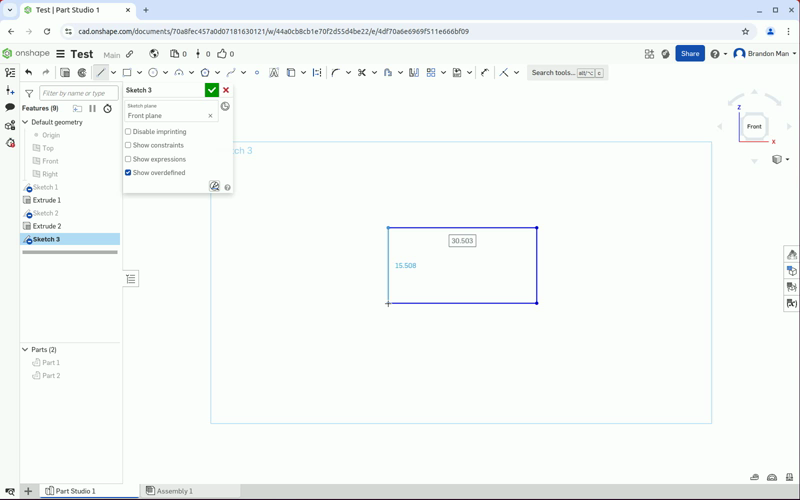
key_up(shift)
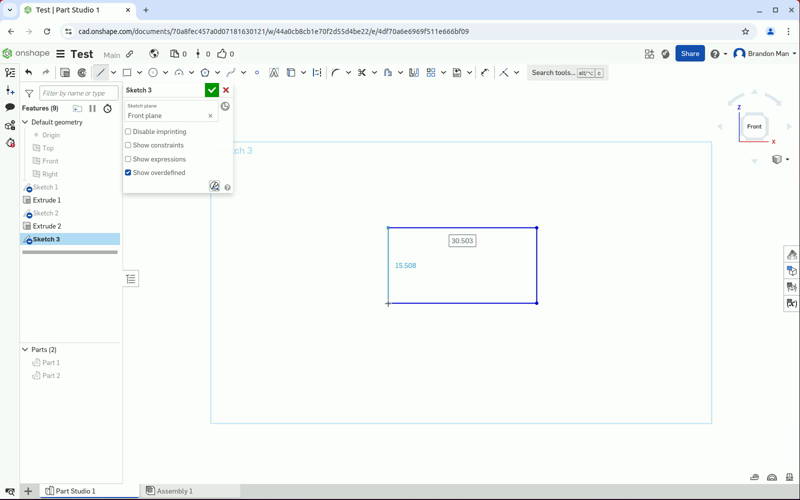
click(388, 303)
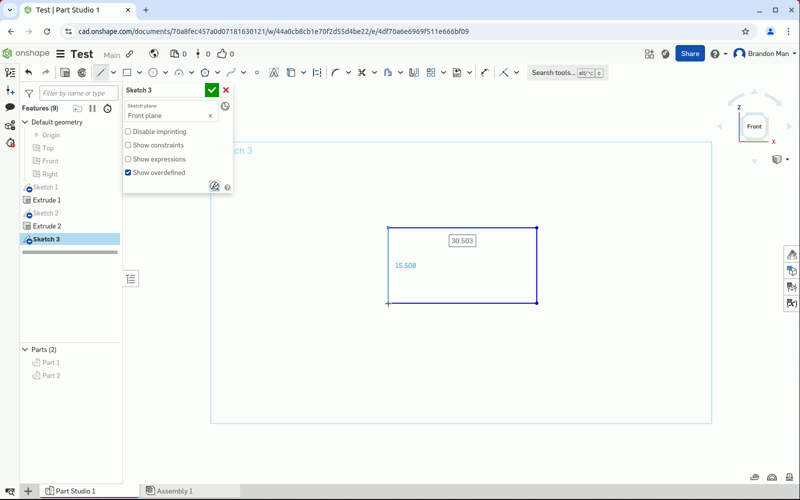
key(esc)
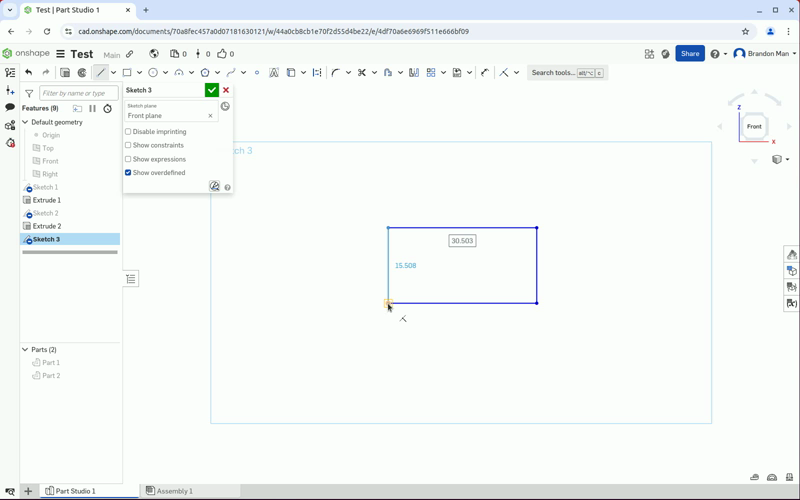
mouse_move(438, 247)
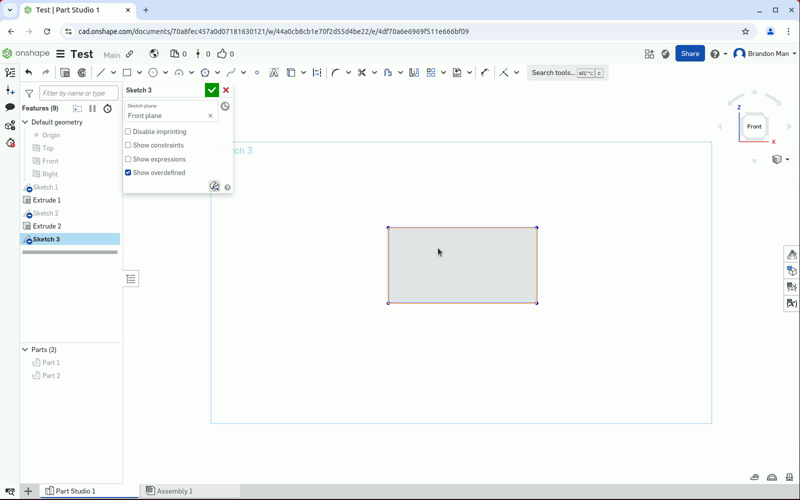
click(438, 247)
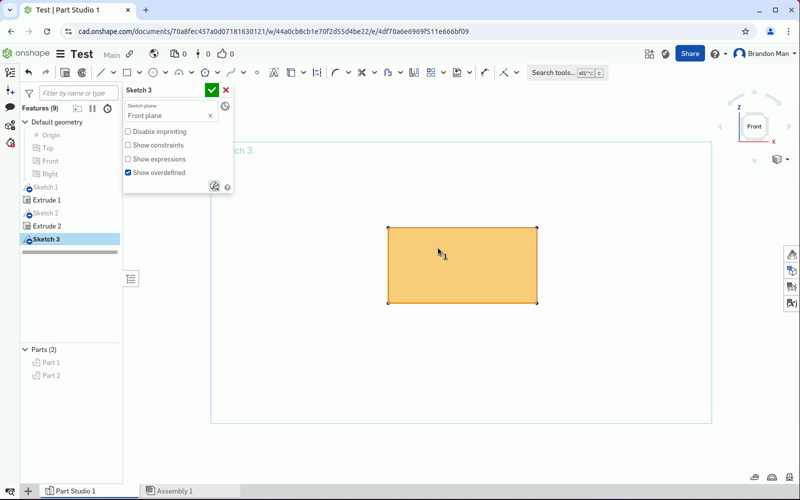
mouse_move(73, 352)
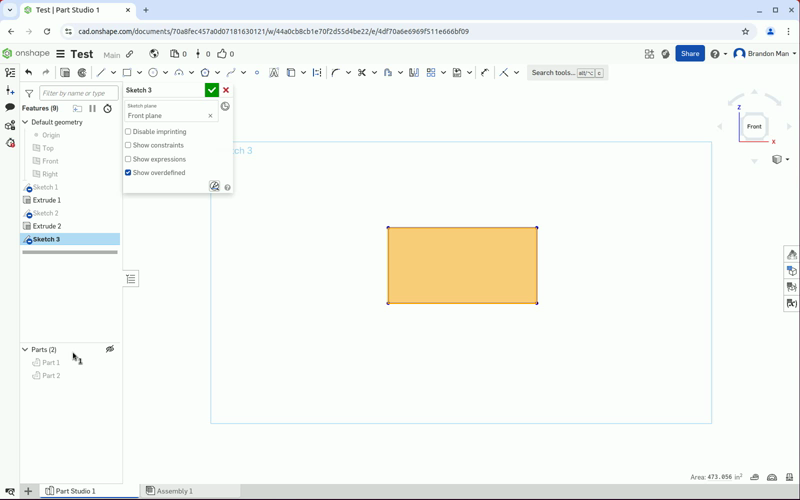
key(shift+y)
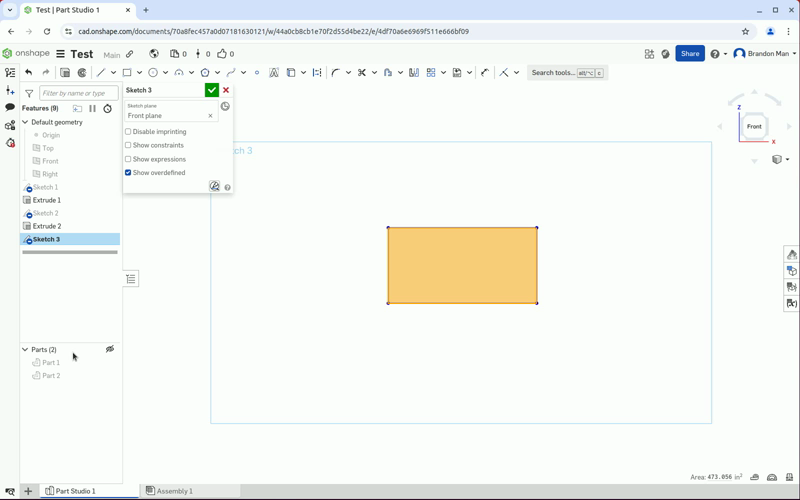
key(shift+e)
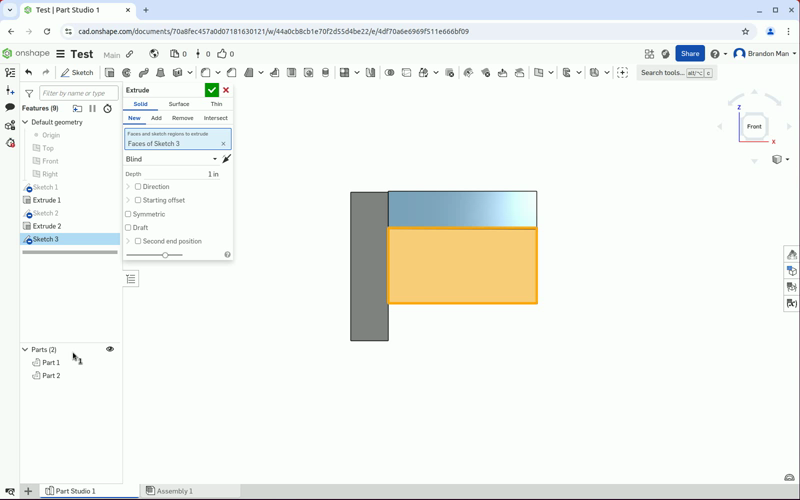
mouse_move(143, 106)
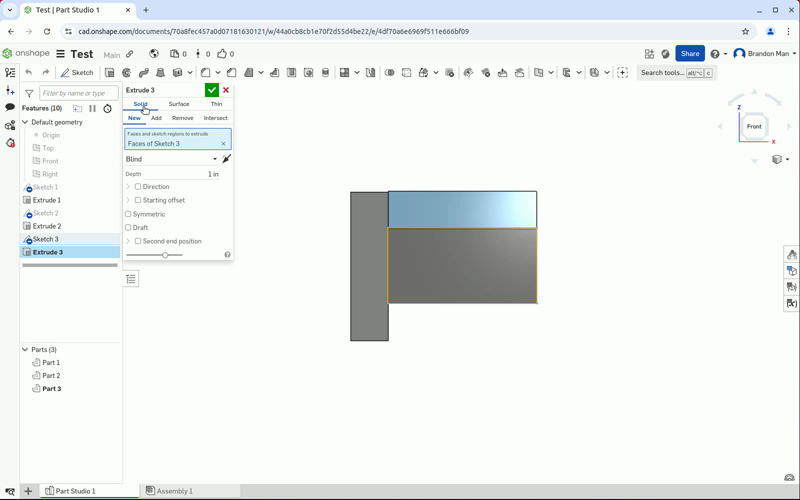
click(143, 106)
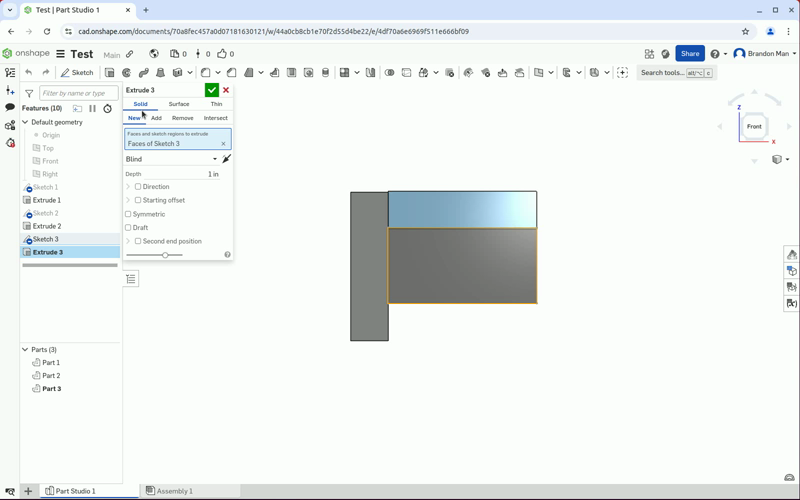
mouse_move(137, 120)
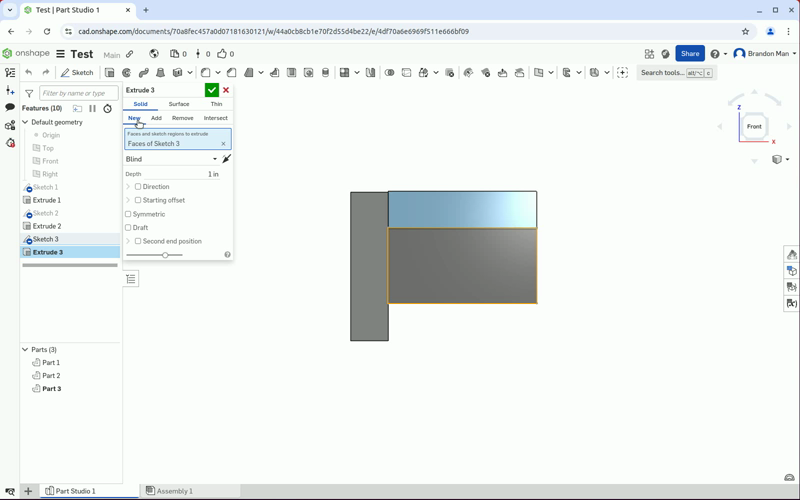
click(137, 120)
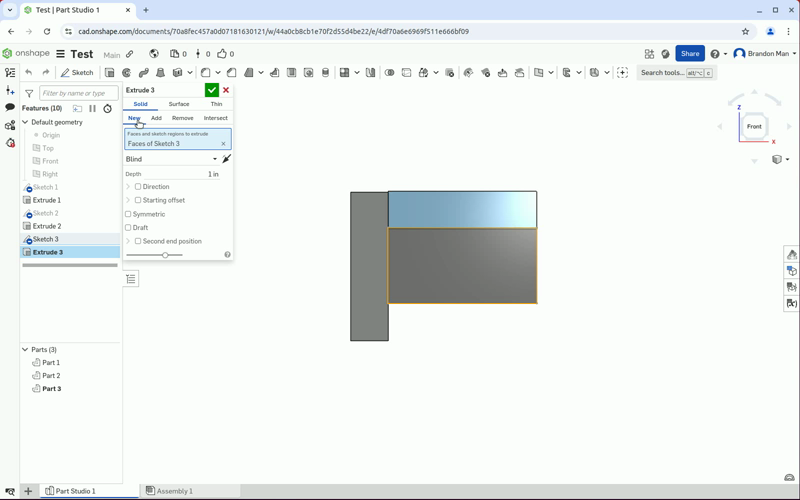
key(tab, 4)
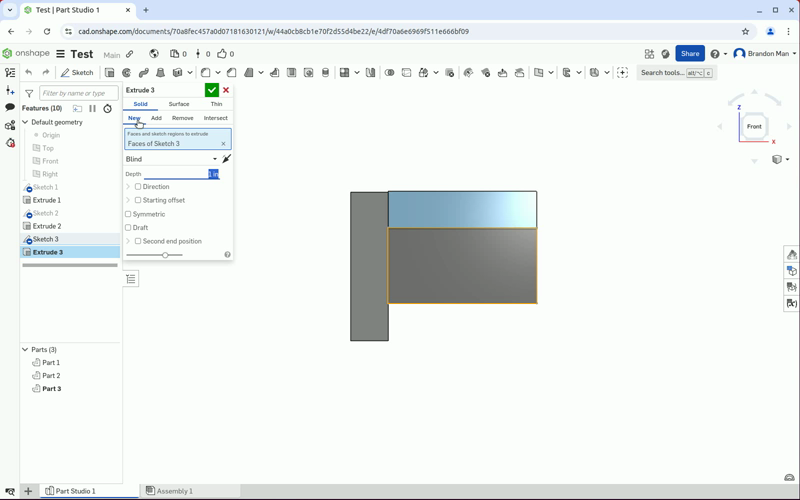
text(7.703)
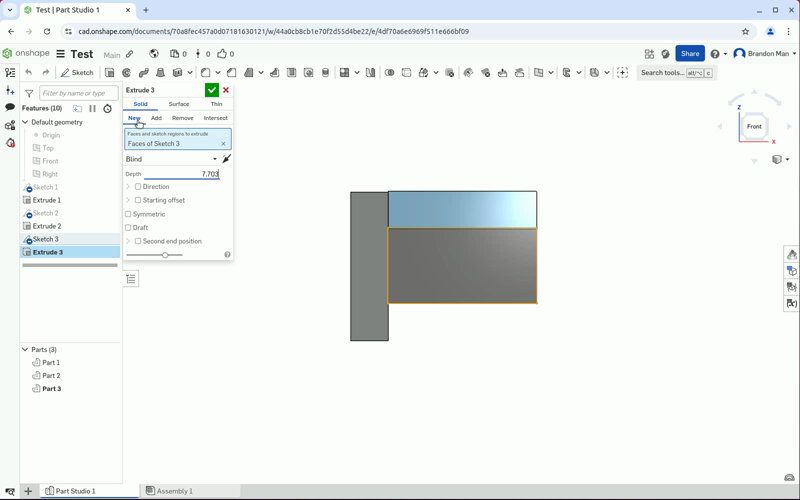
key(enter)
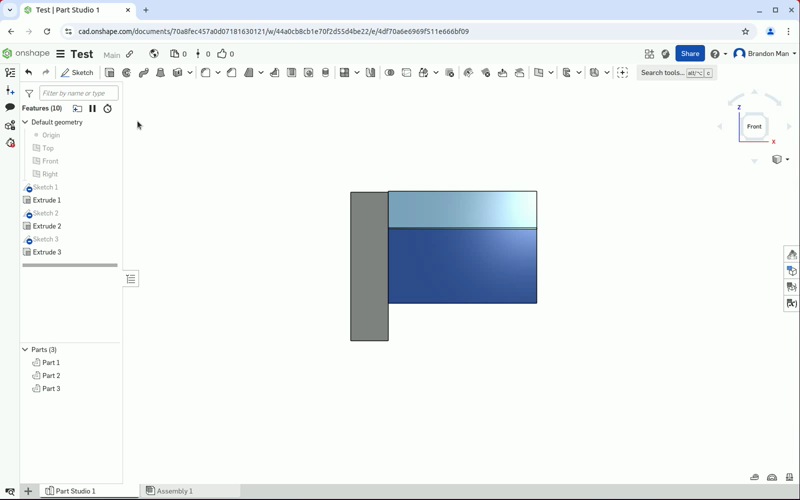
key(shift+h)
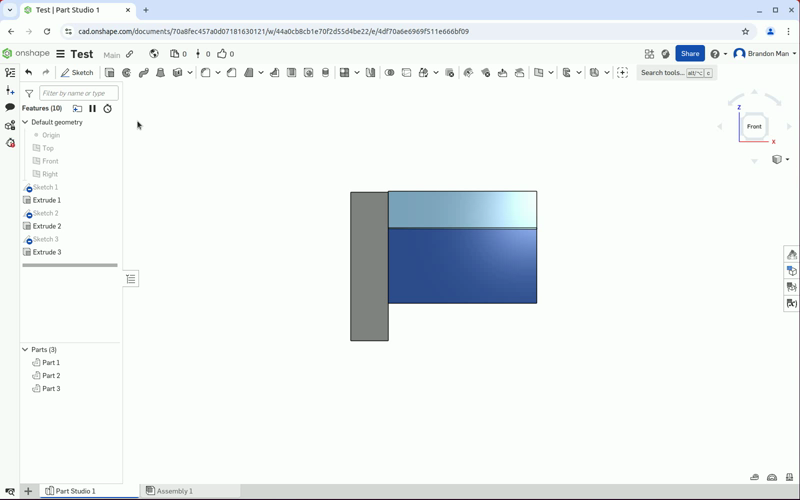
key(shift+h)
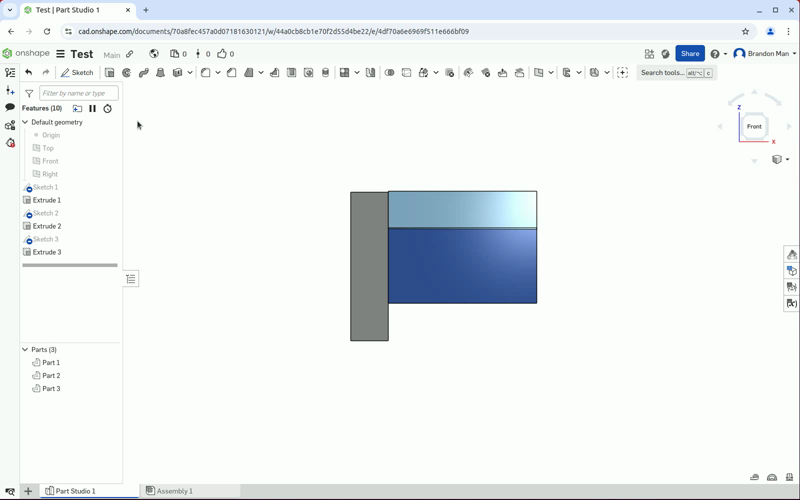
mouse_move(73, 189)
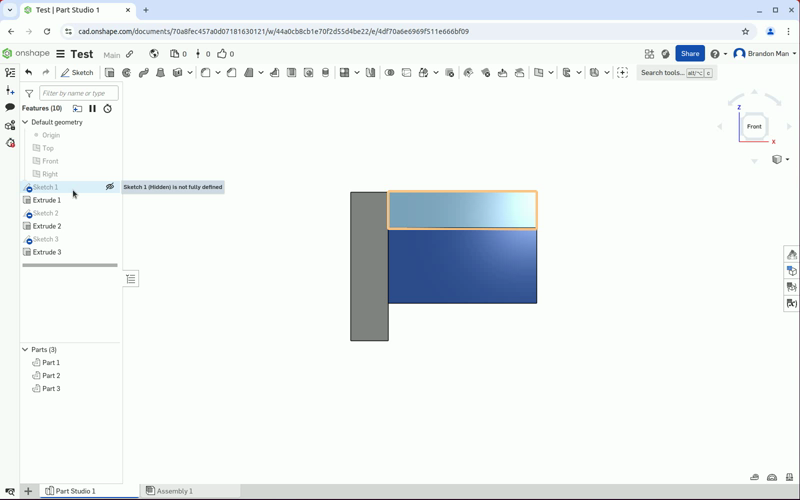
click(73, 189)
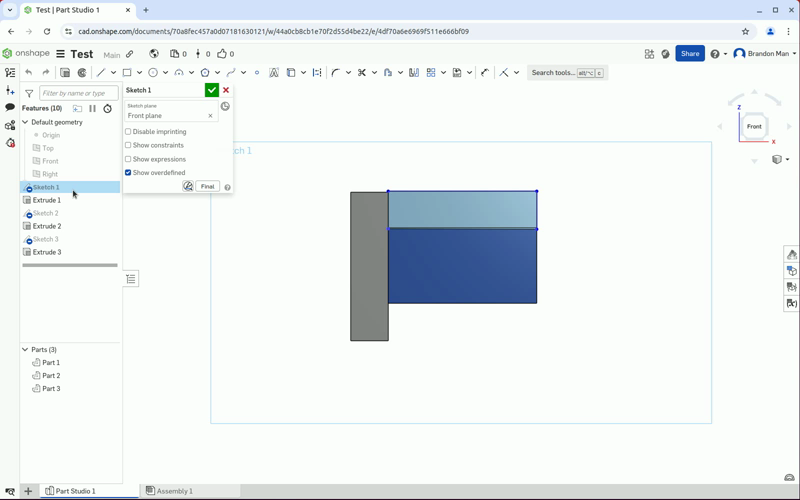
mouse_move(229, 92)
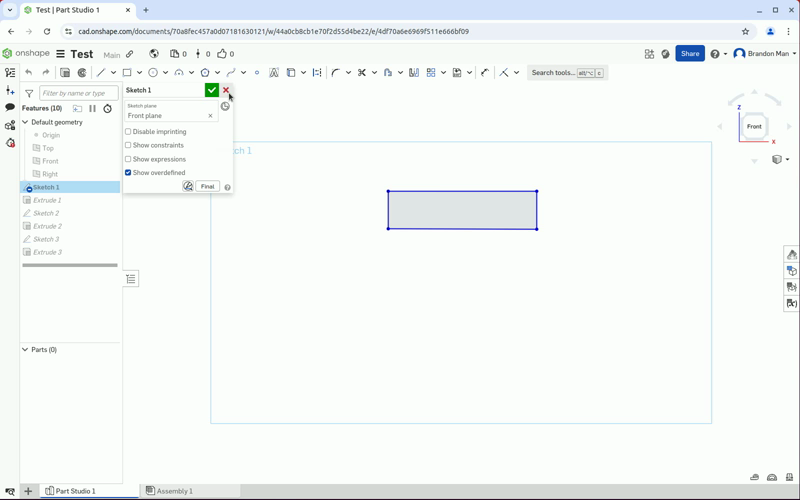
click(229, 92)
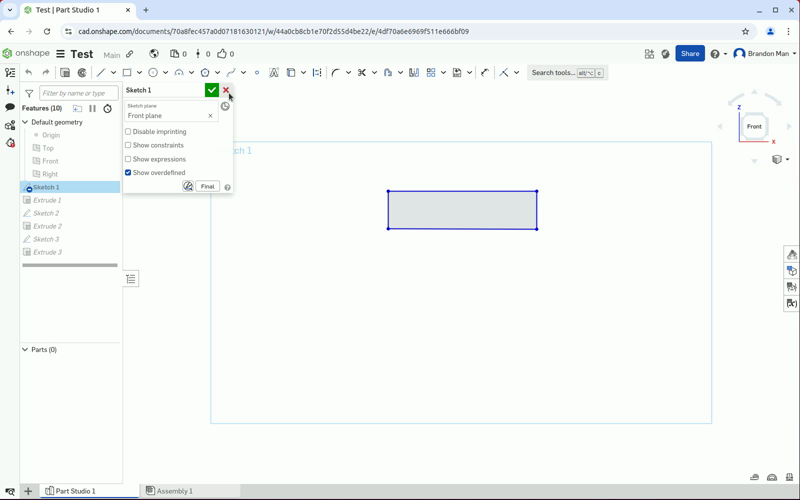
key(shift+s)
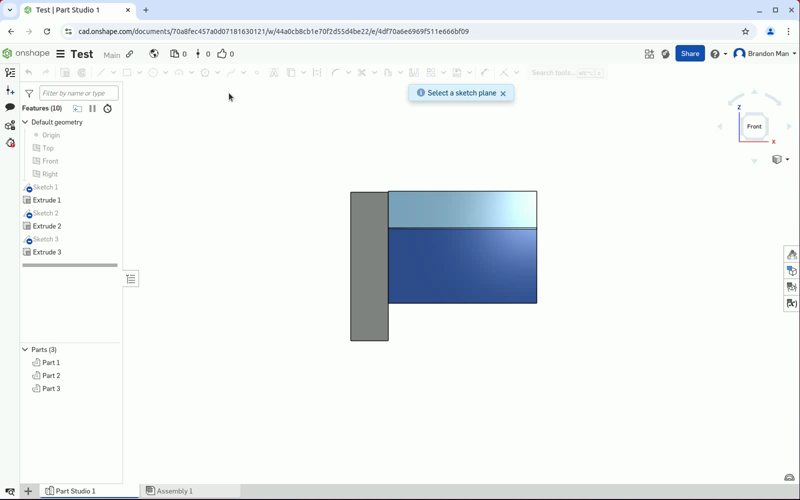
mouse_move(73, 163)
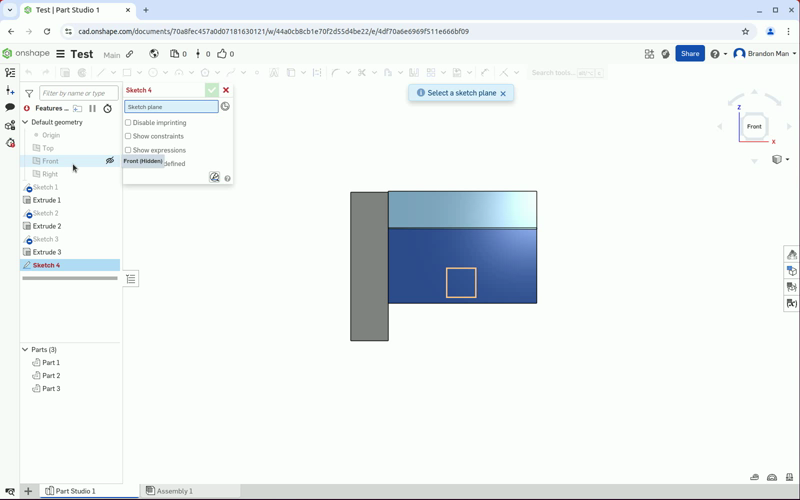
click(73, 163)
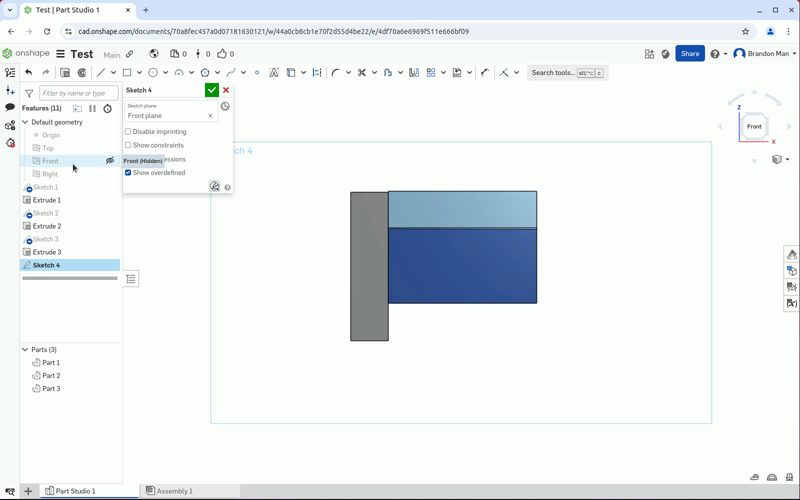
mouse_move(73, 352)
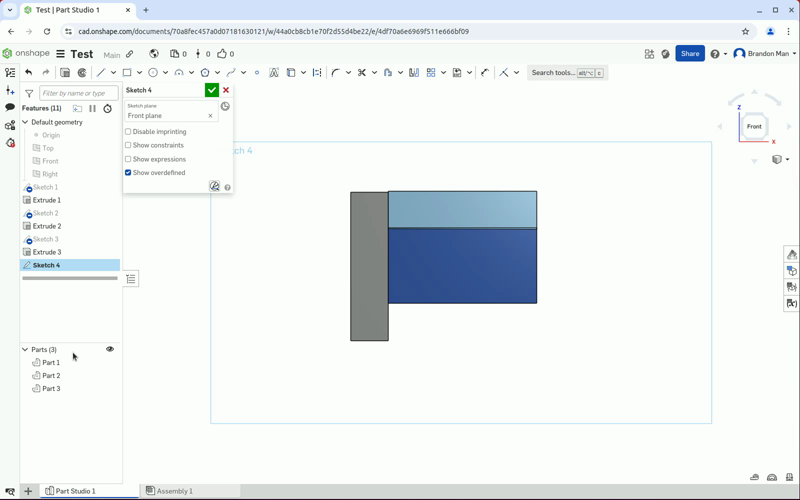
key(y)
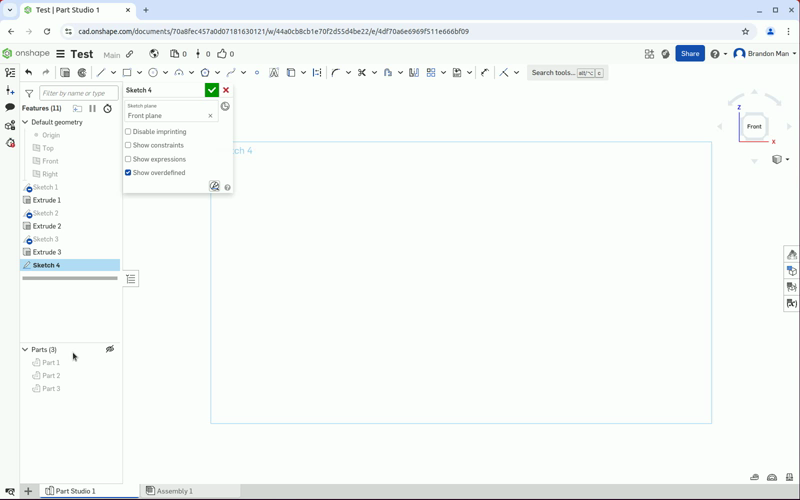
key(l)
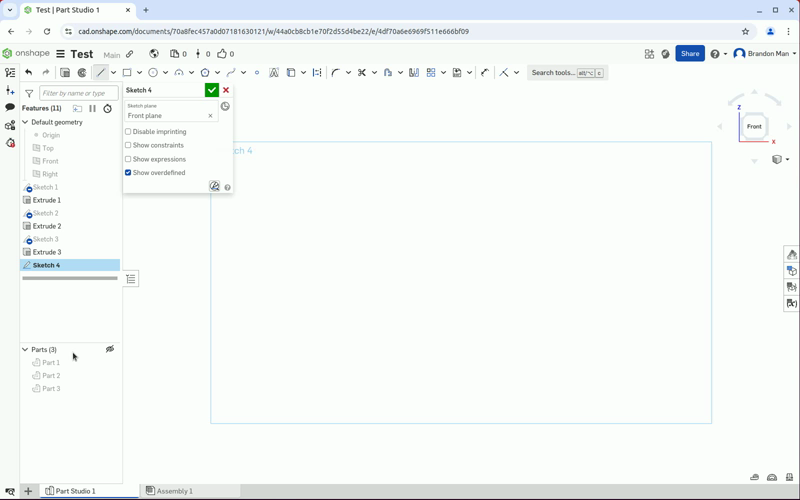
key_down(shift)
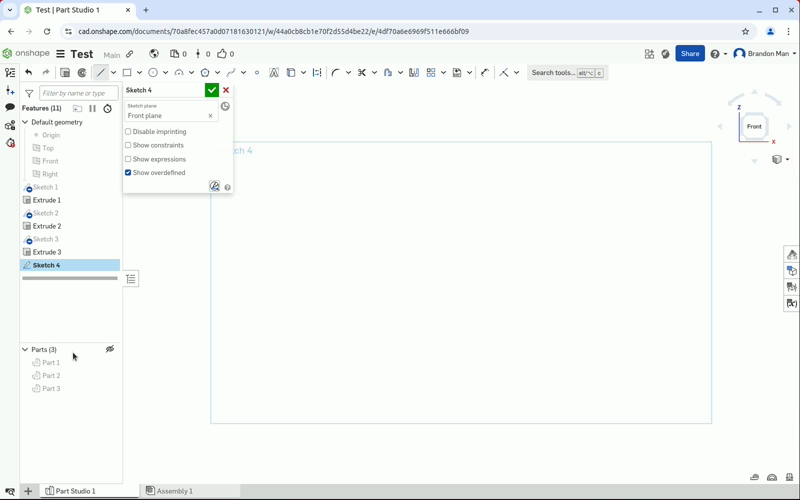
mouse_move(388, 340)
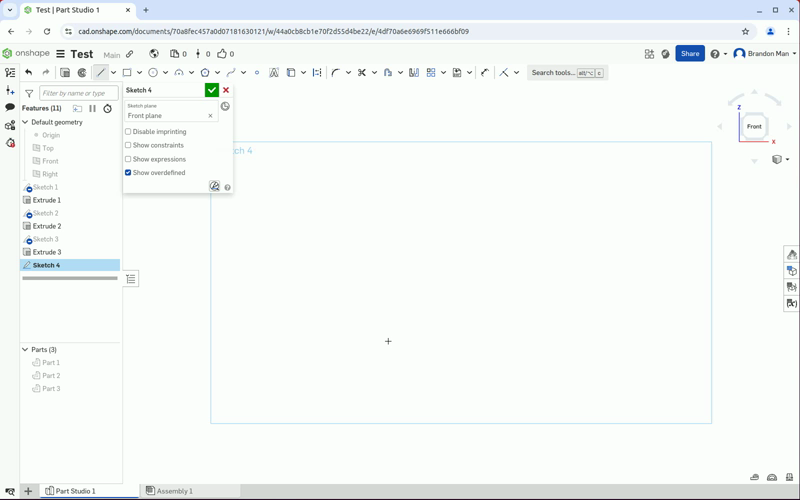
click(388, 340)
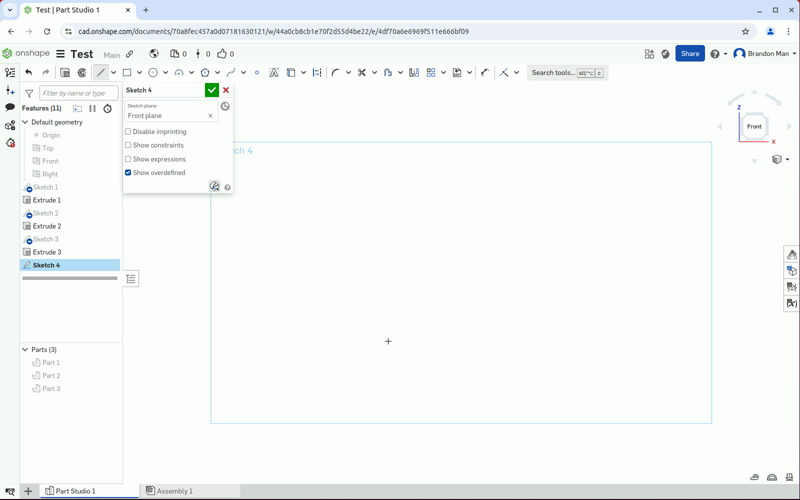
key_up(shift)
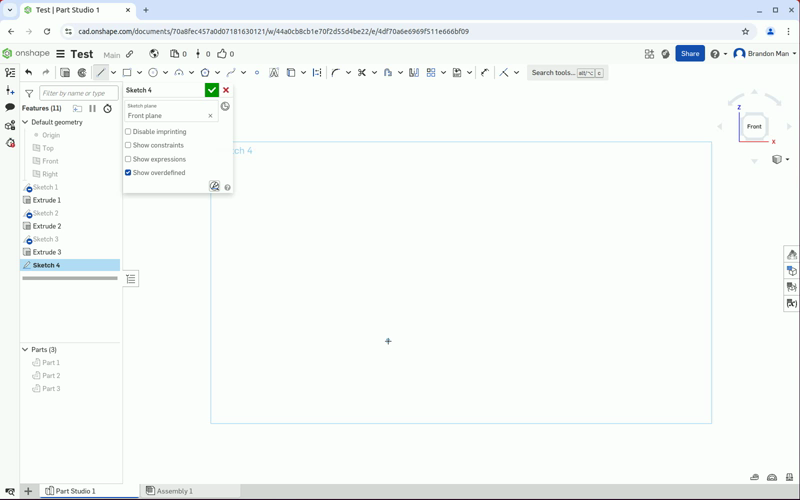
key_down(shift)
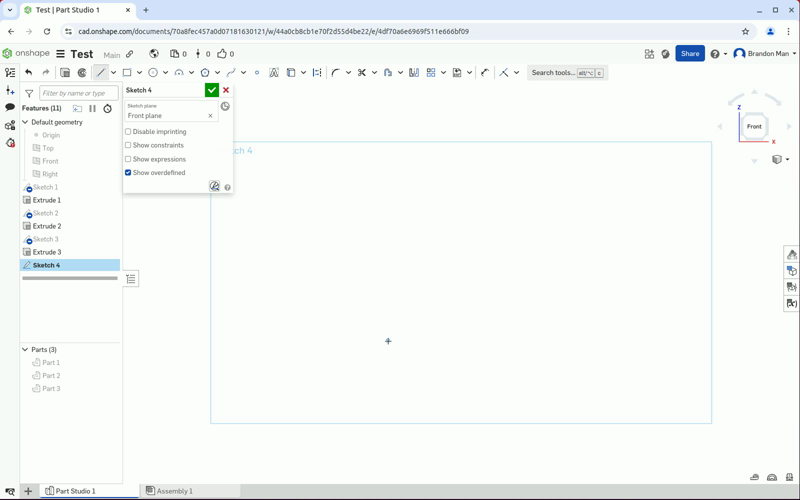
mouse_move(536, 340)
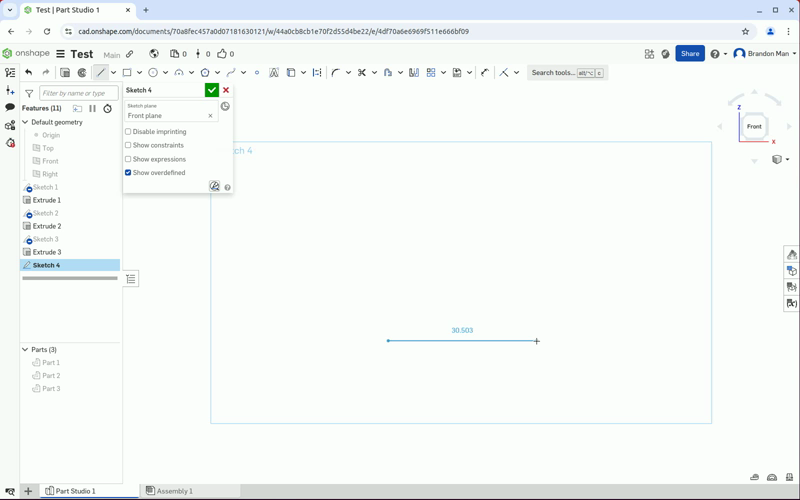
click(536, 340)
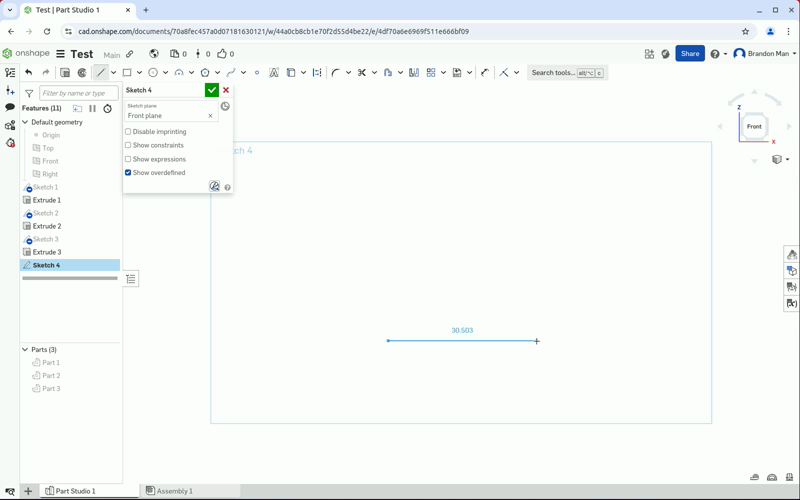
key_up(shift)
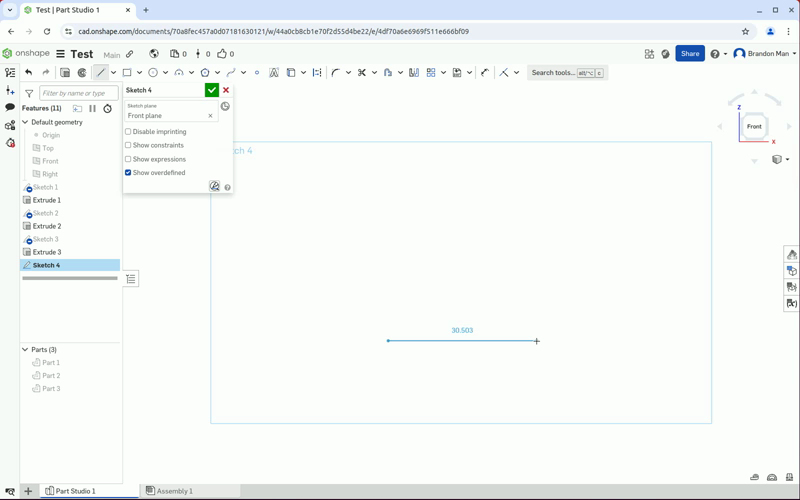
key_down(shift)
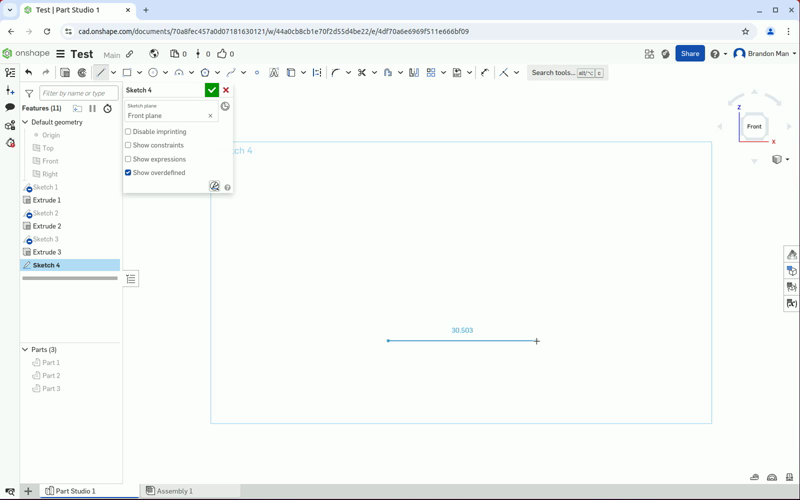
mouse_move(566, 340)
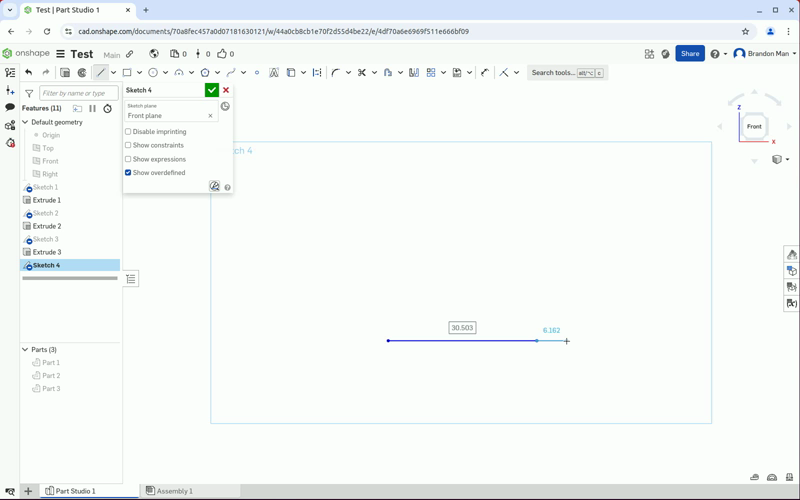
mouse_move(536, 303)
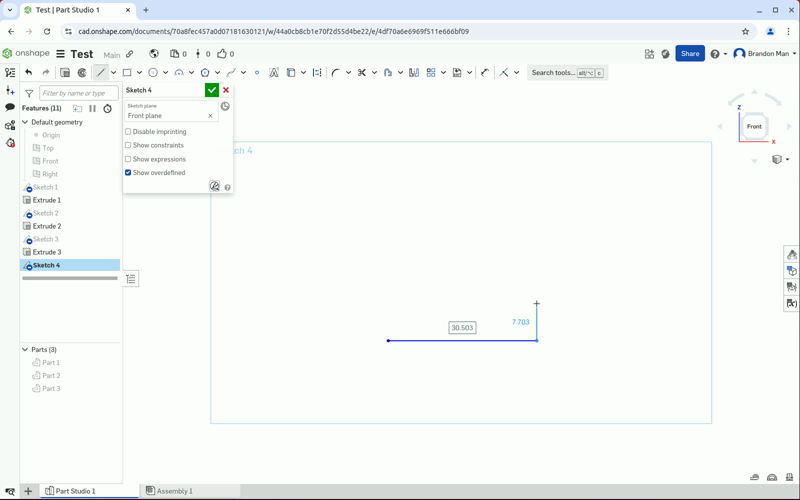
click(536, 303)
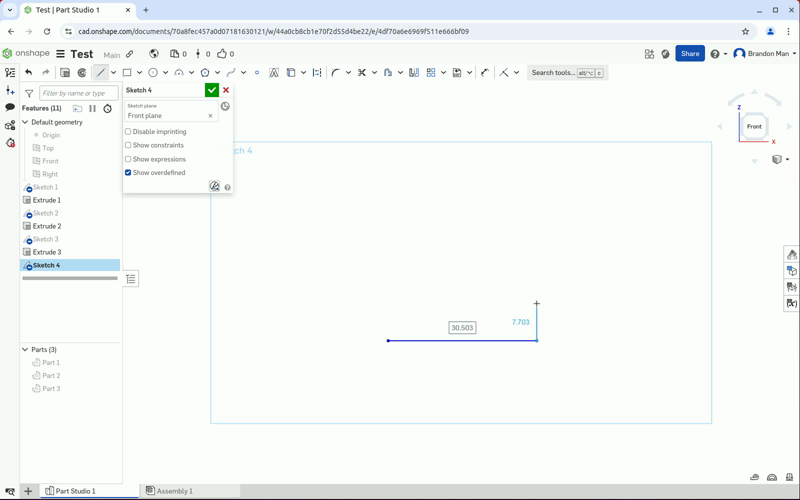
key_up(shift)
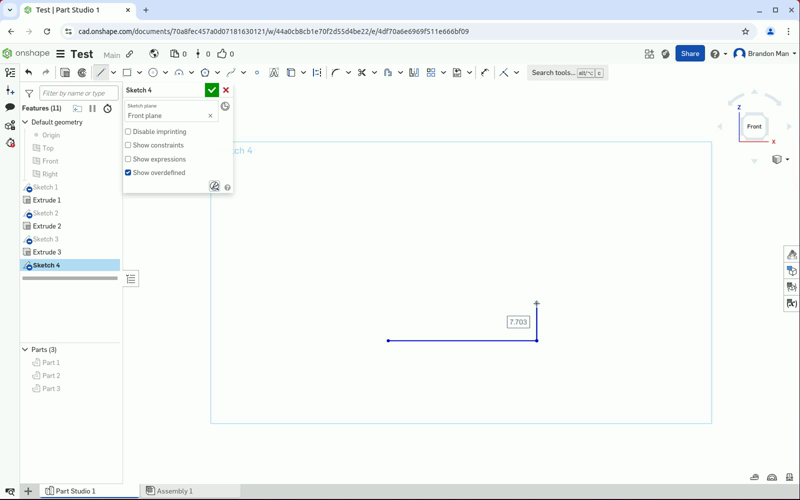
key_down(shift)
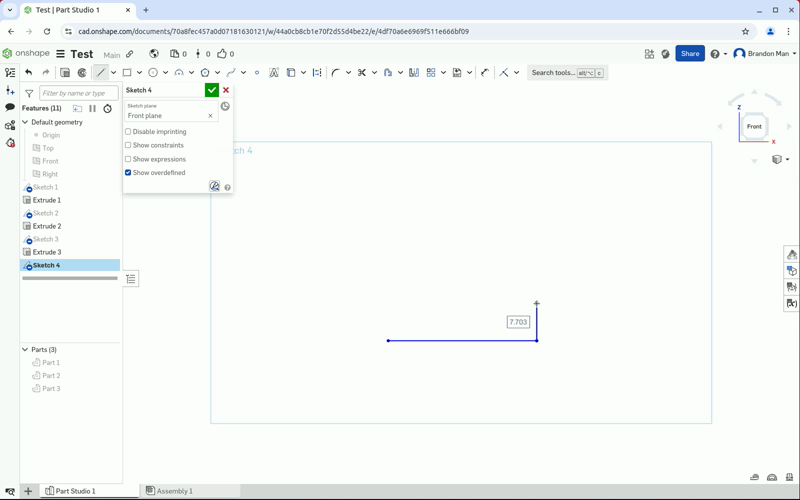
mouse_move(388, 303)
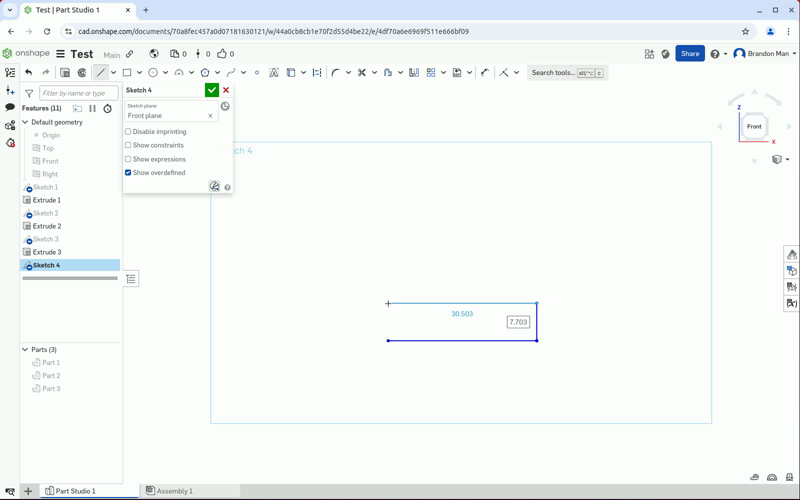
click(388, 303)
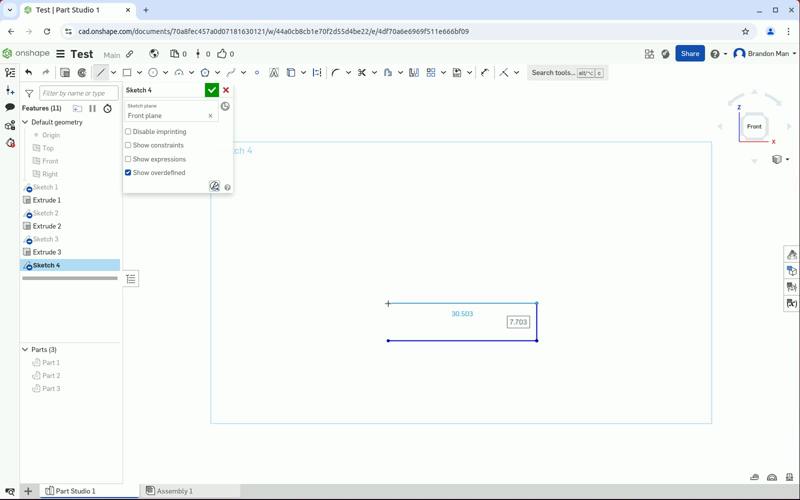
key_up(shift)
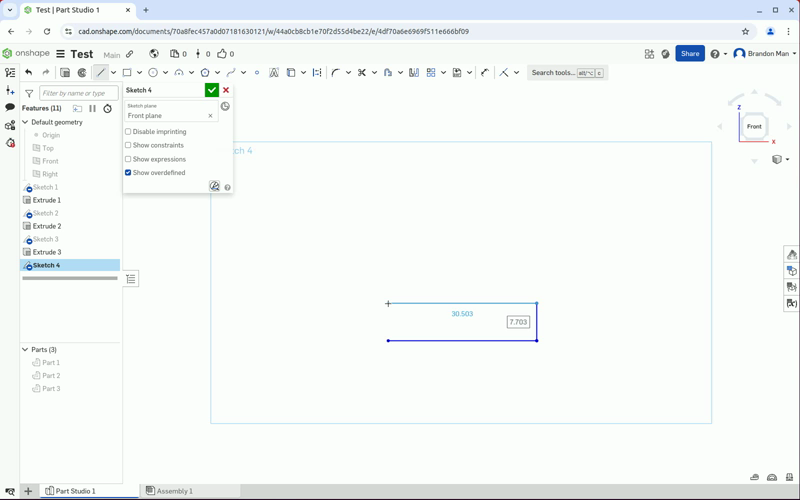
mouse_move(418, 303)
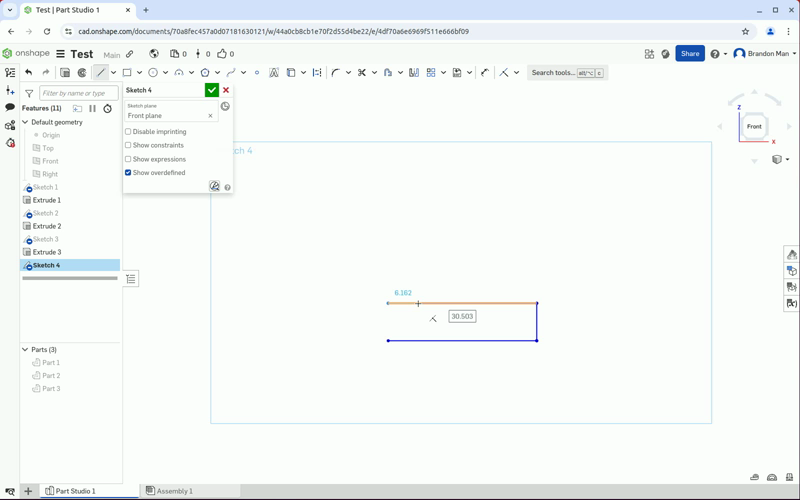
key_down(shift)
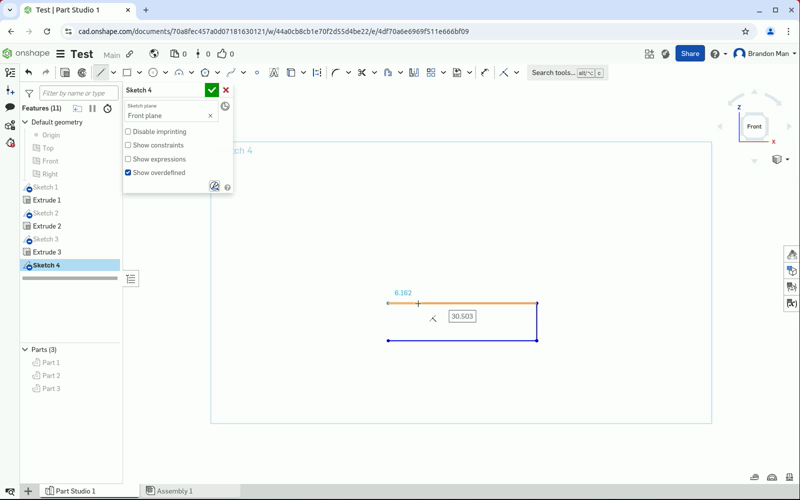
mouse_move(388, 340)
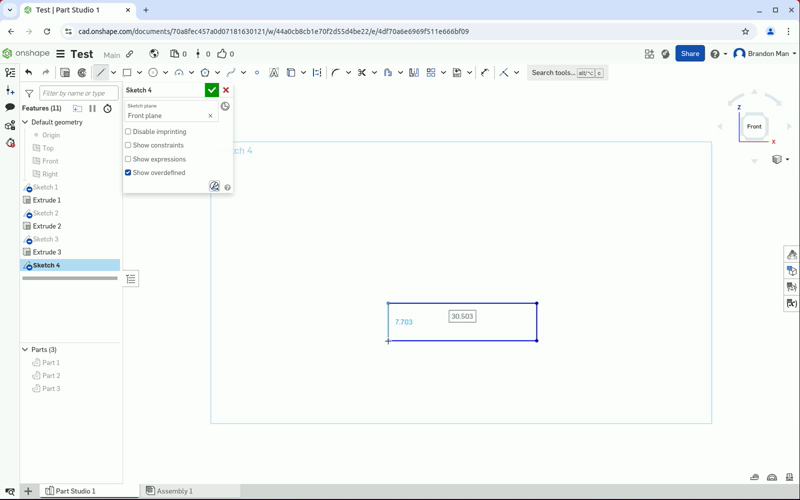
key_up(shift)
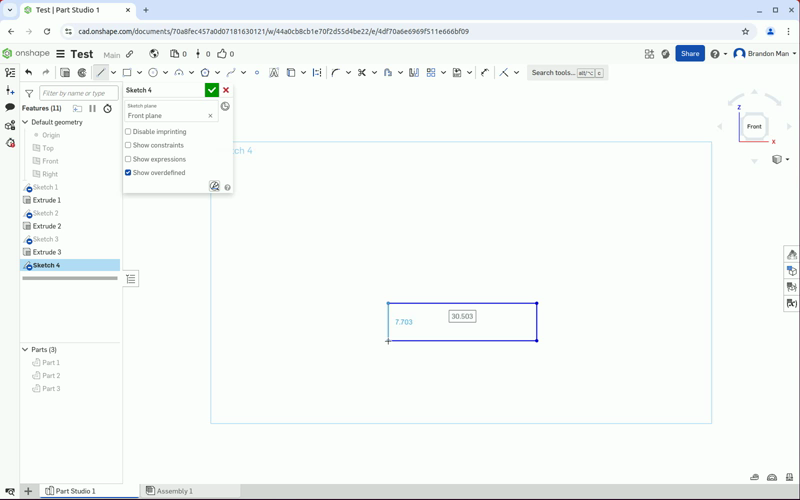
click(388, 340)
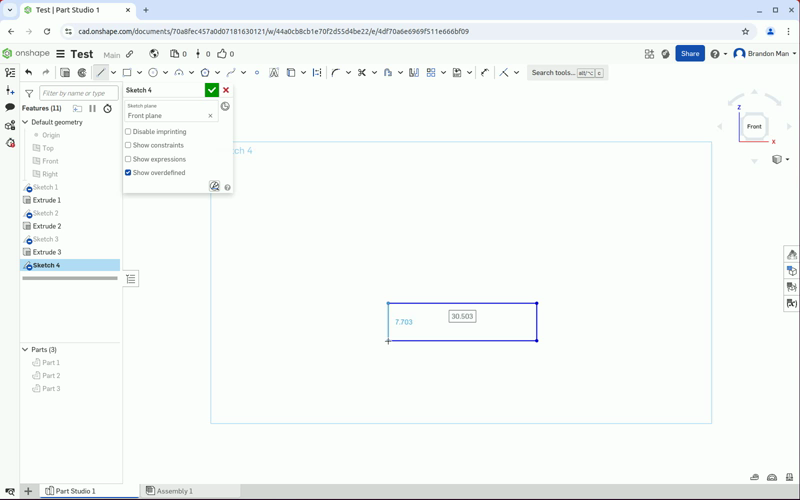
key(esc)
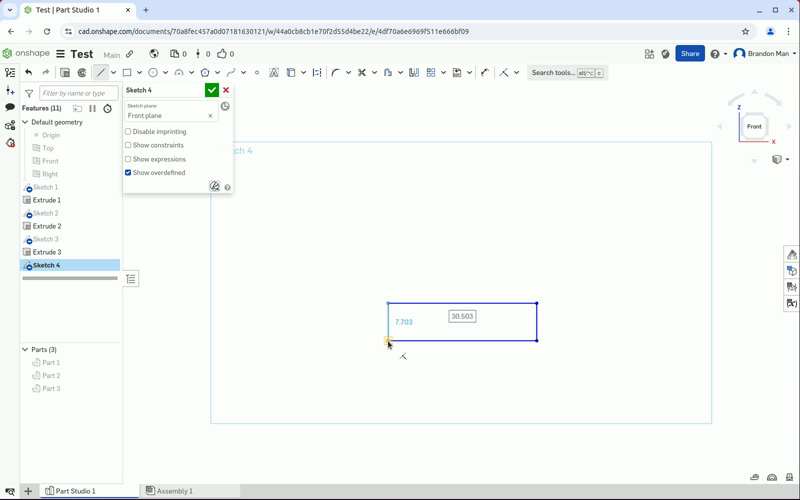
mouse_move(397, 321)
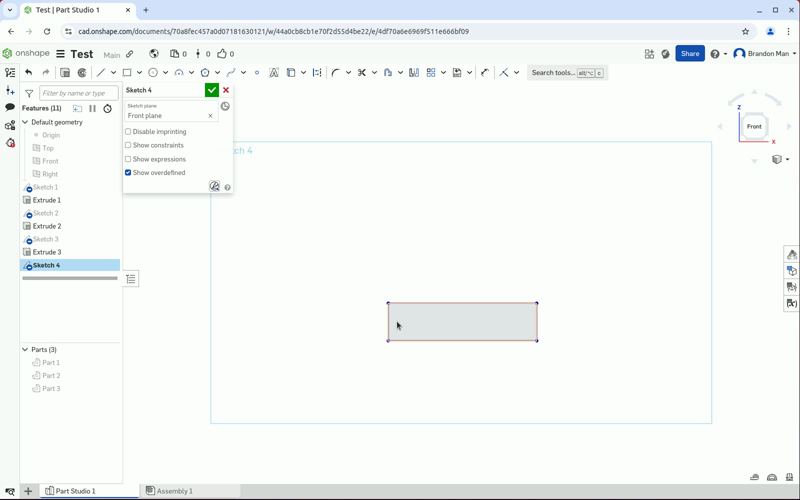
click(397, 321)
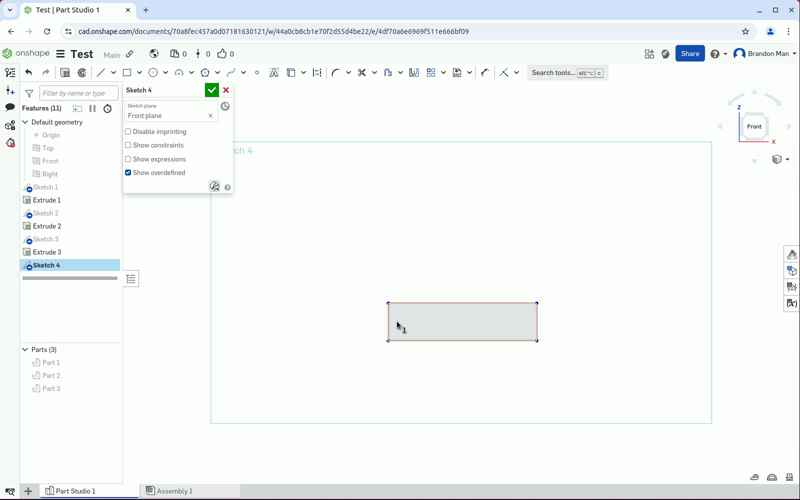
mouse_move(73, 352)
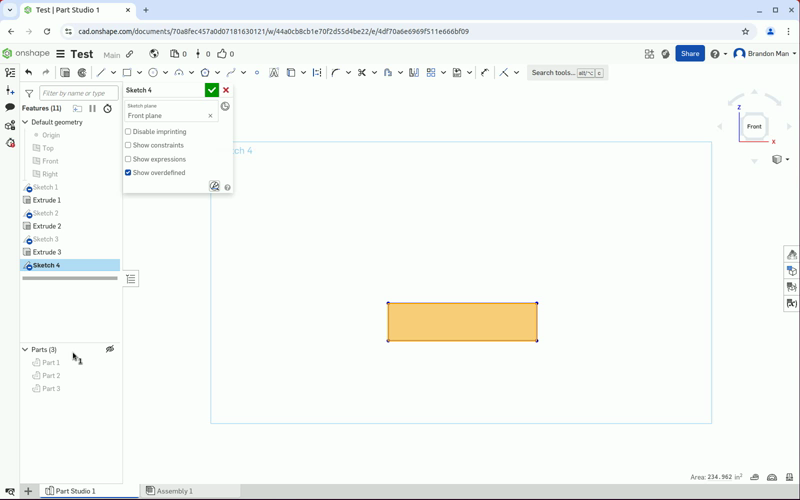
key(shift+y)
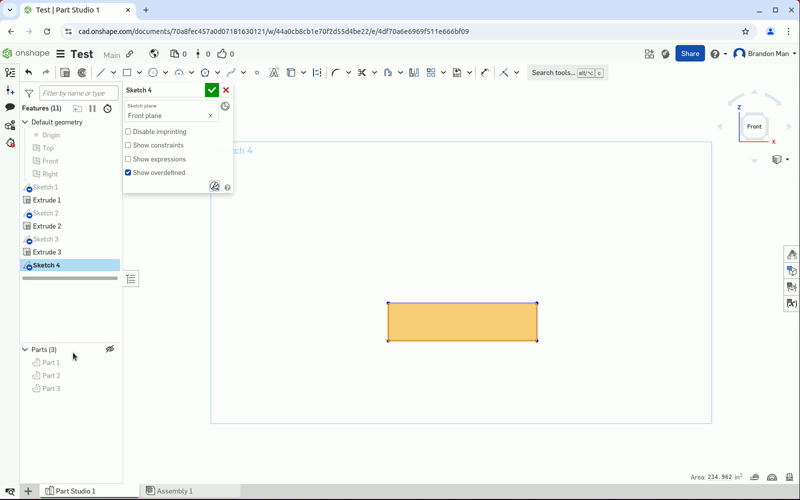
key(shift+e)
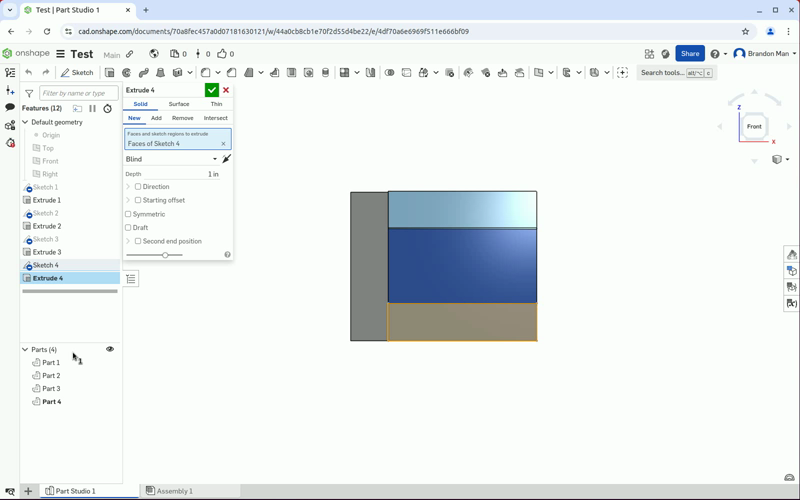
mouse_move(143, 106)
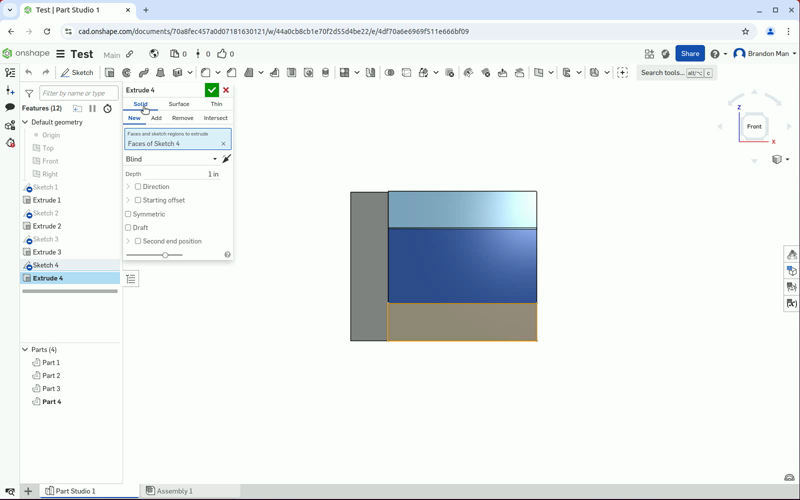
click(143, 106)
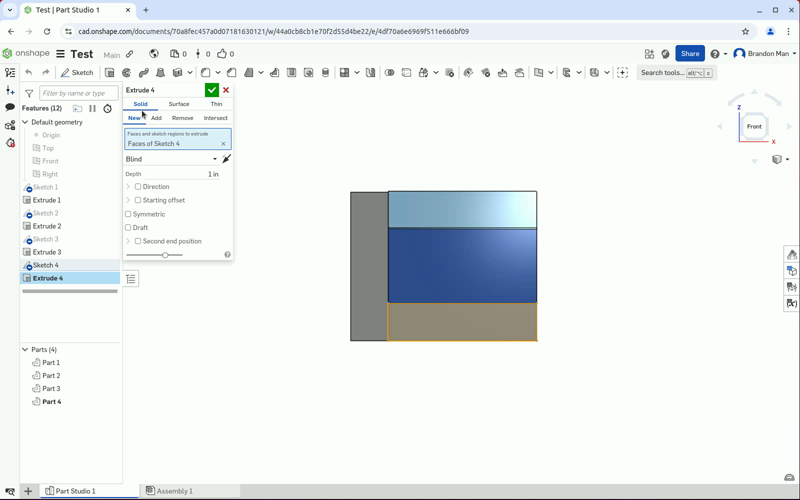
mouse_move(137, 120)
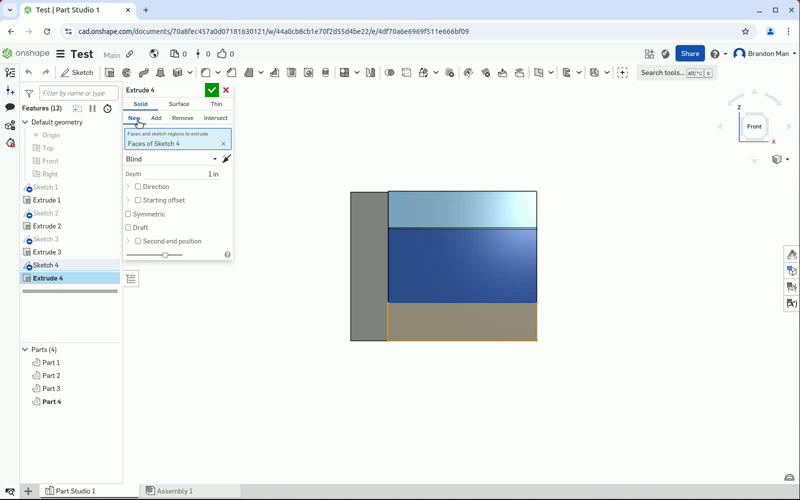
click(137, 120)
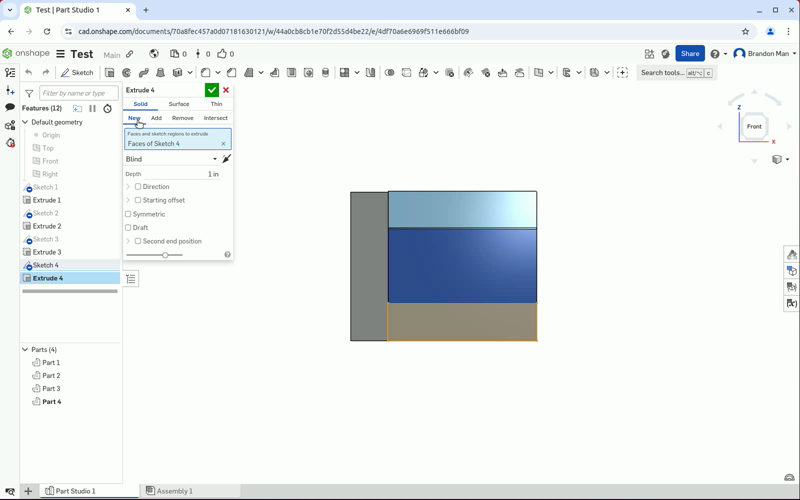
key(tab, 4)
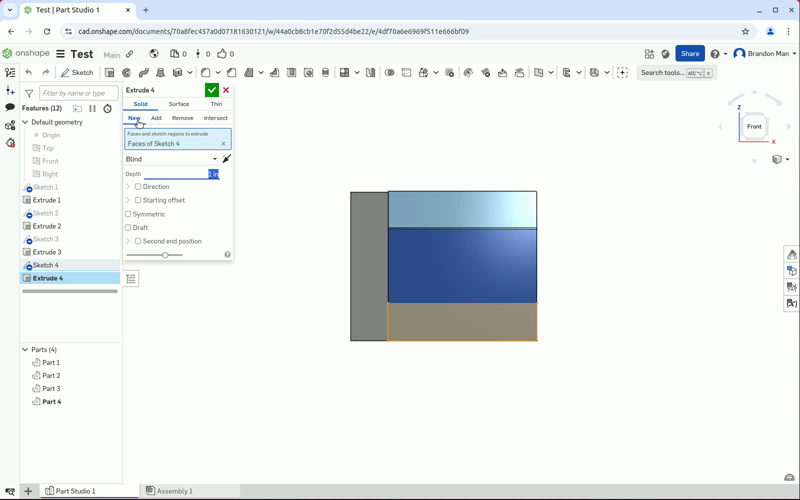
text(7.703)
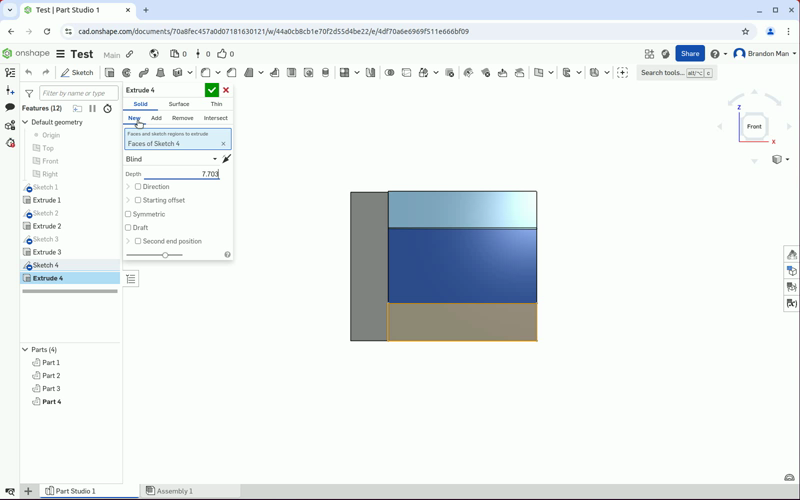
key(enter)
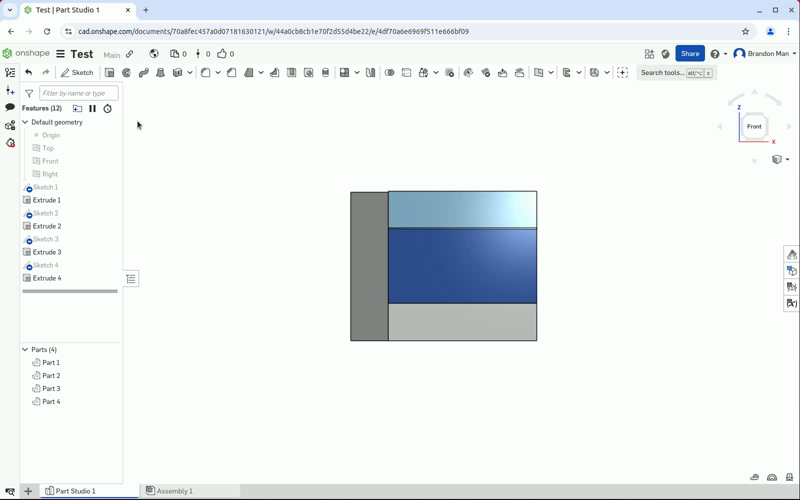
key(shift+h)
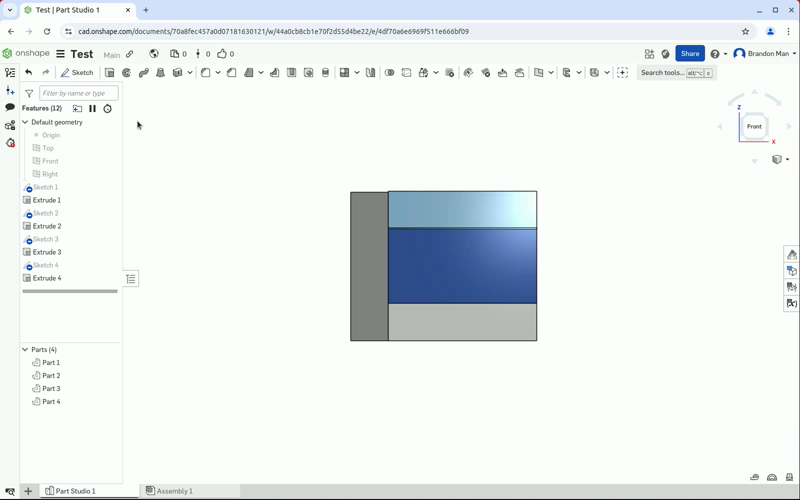
key(shift+h)
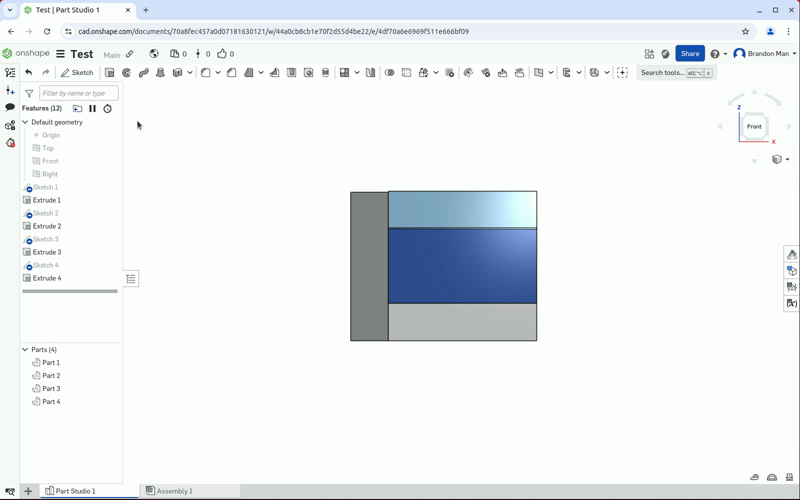
mouse_move(73, 189)
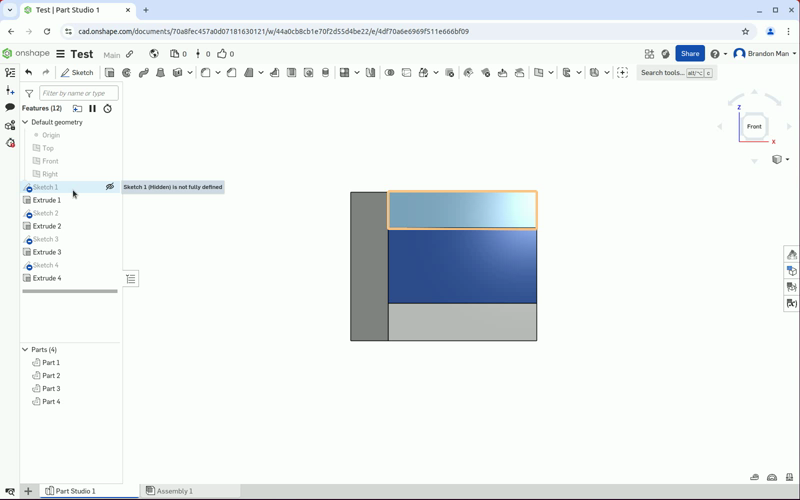
click(73, 189)
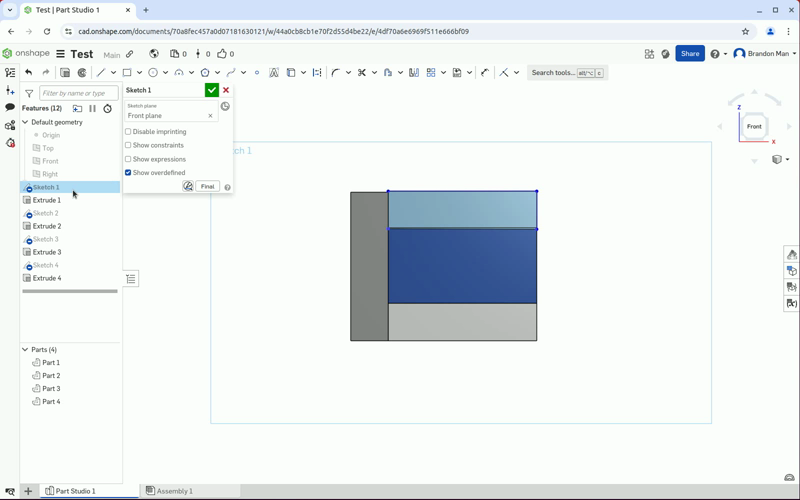
mouse_move(229, 92)
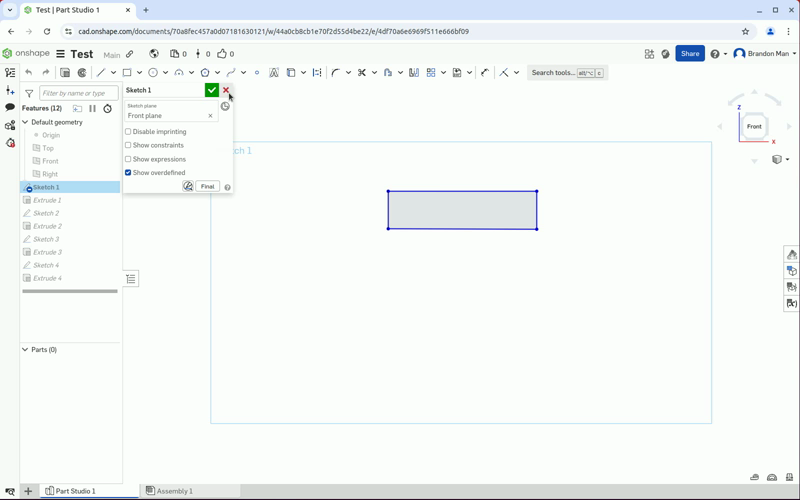
click(229, 92)
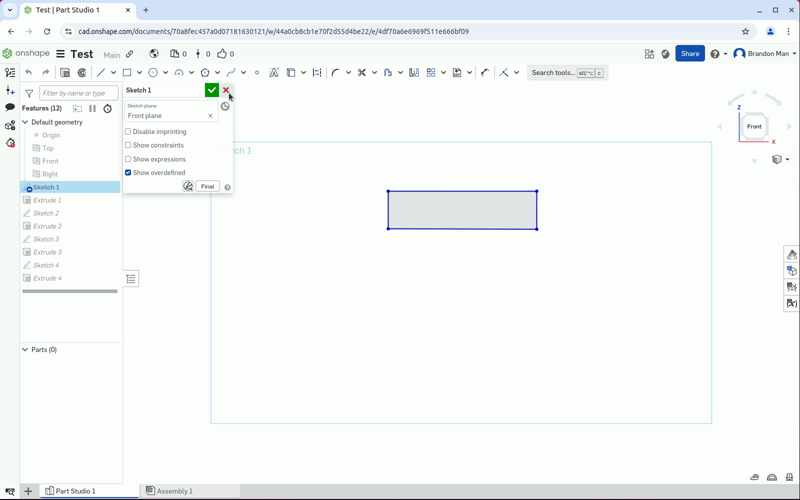
key(shift+s)
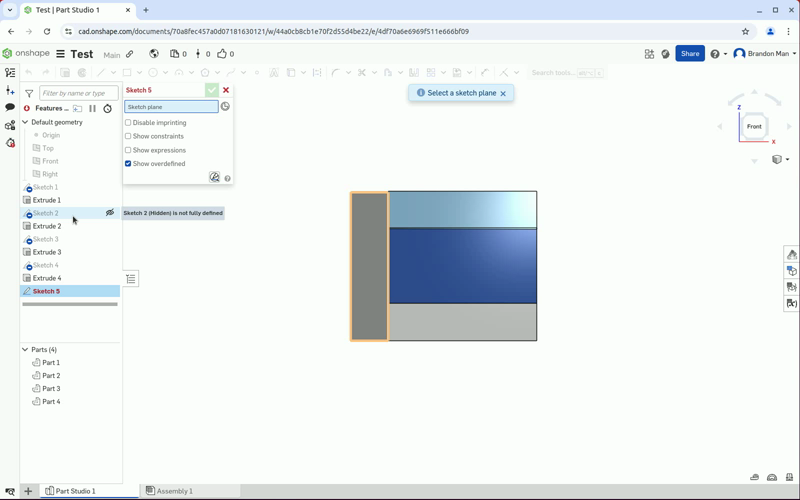
scroll(3)
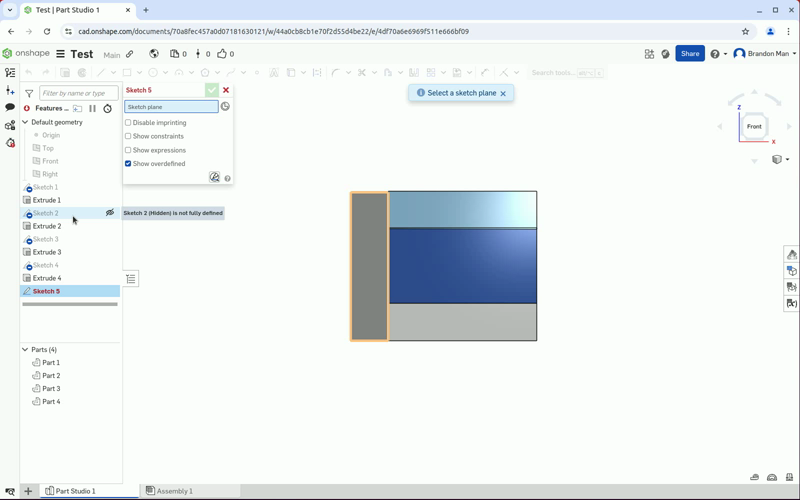
mouse_move(73, 163)
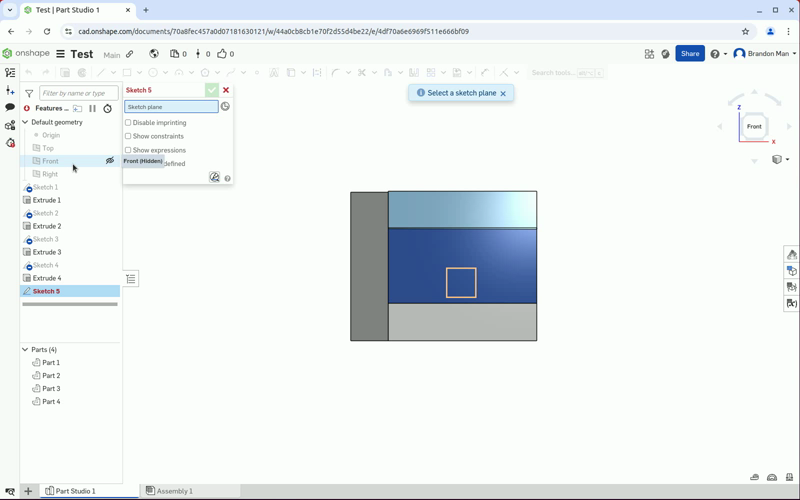
click(73, 163)
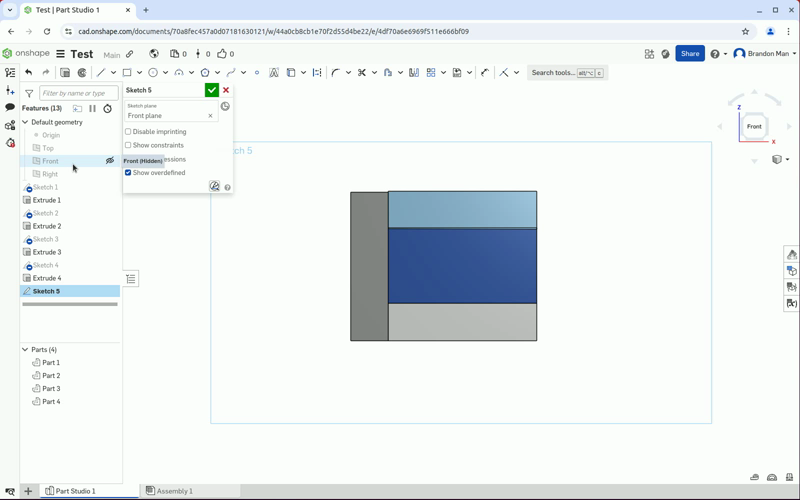
mouse_move(73, 352)
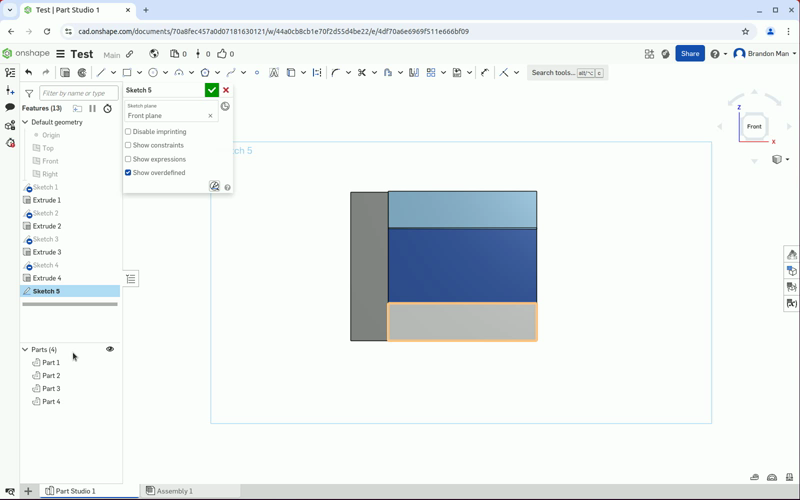
key(y)
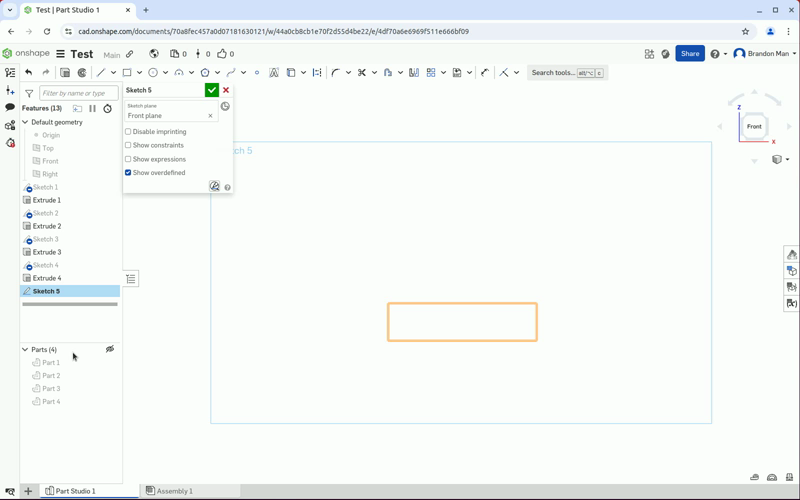
key(l)
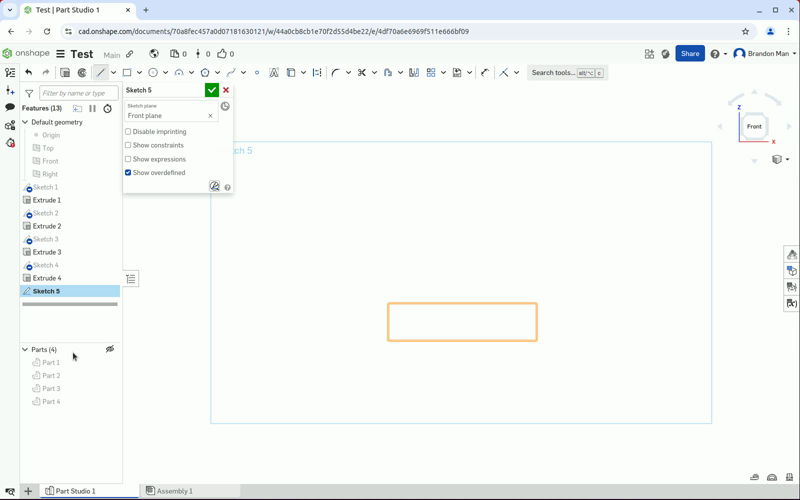
key_down(shift)
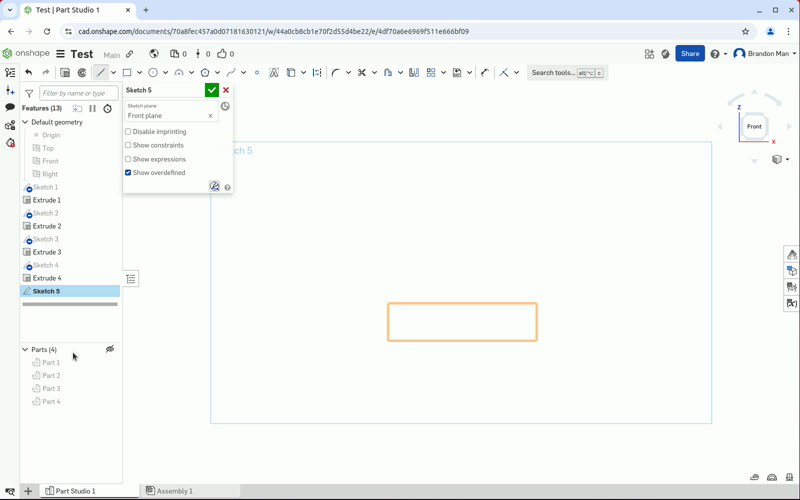
mouse_move(535, 340)
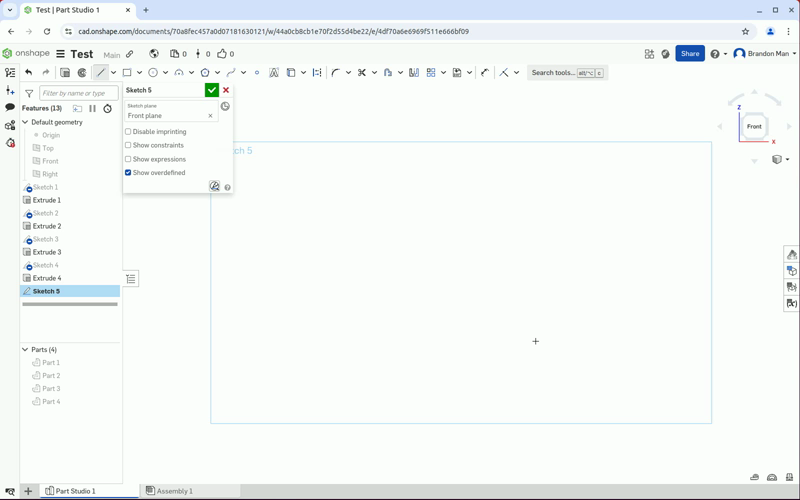
click(535, 340)
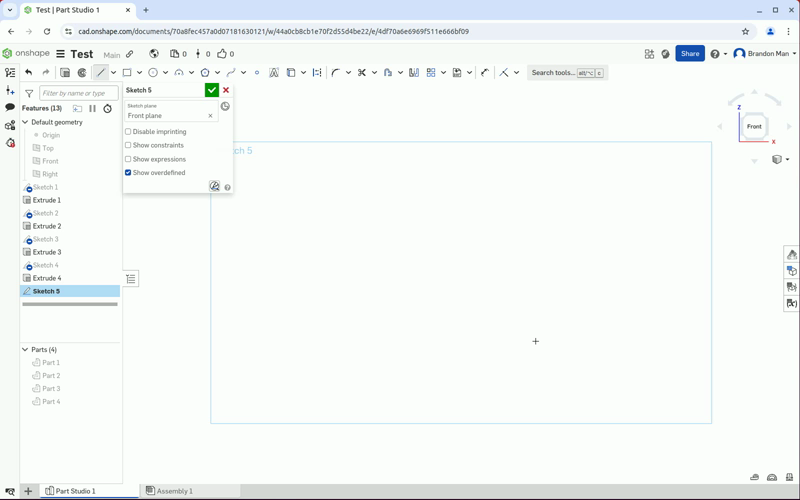
key_up(shift)
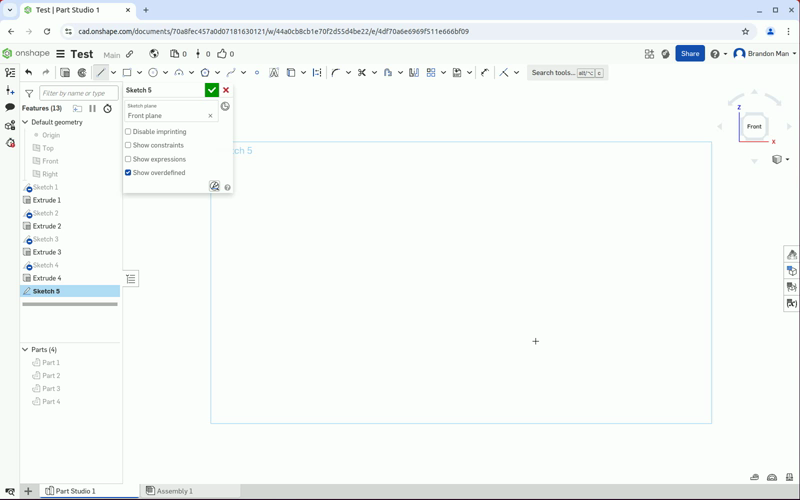
key_down(shift)
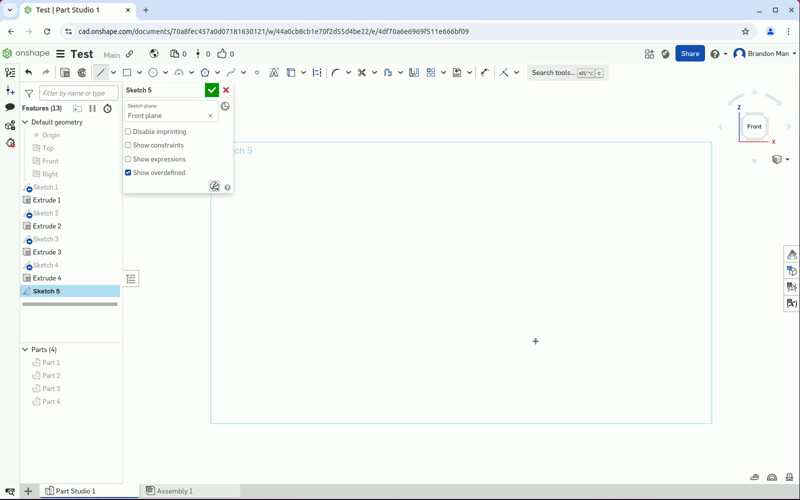
mouse_move(565, 340)
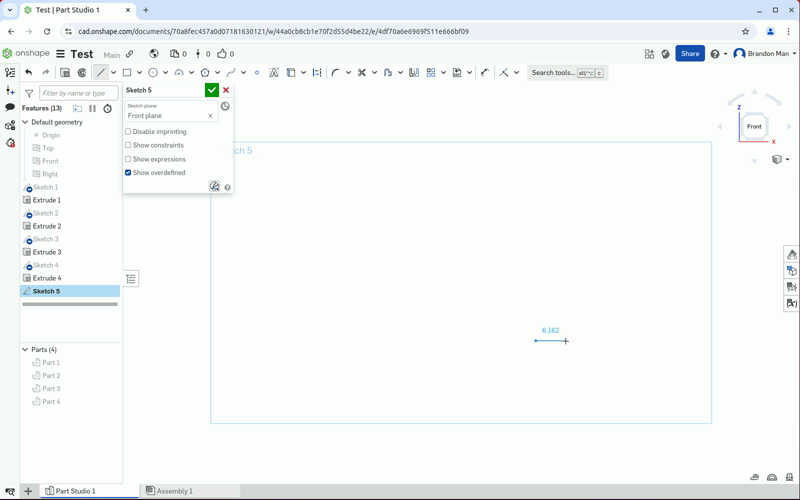
mouse_move(573, 340)
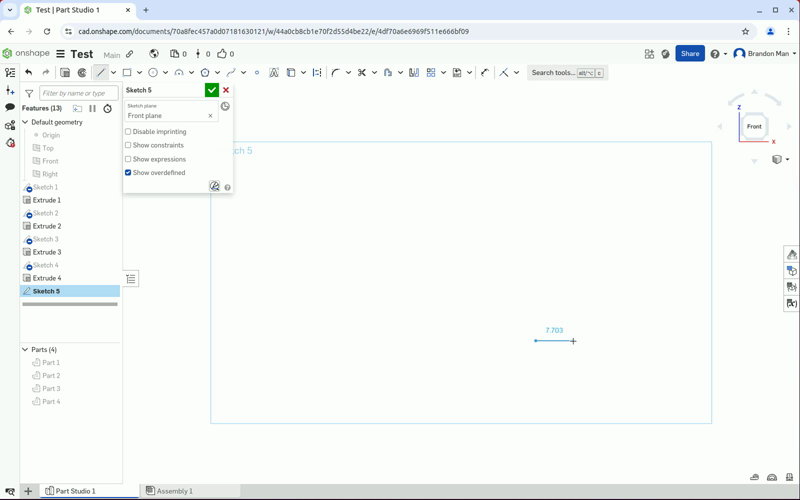
click(573, 340)
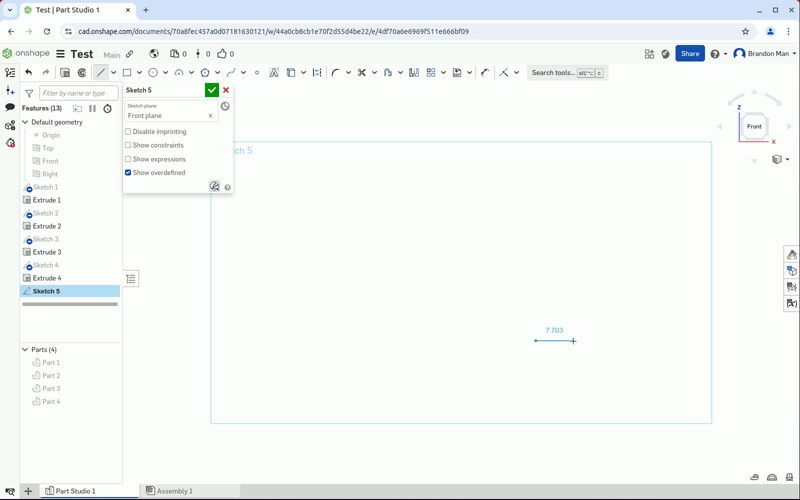
key_up(shift)
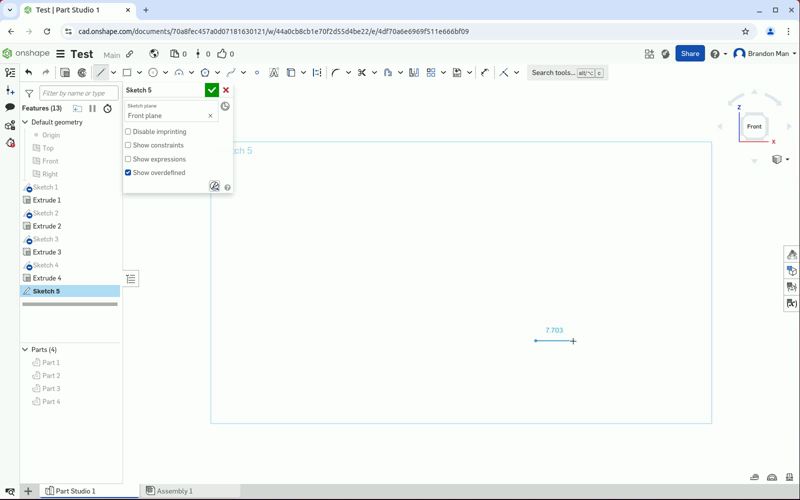
key_down(shift)
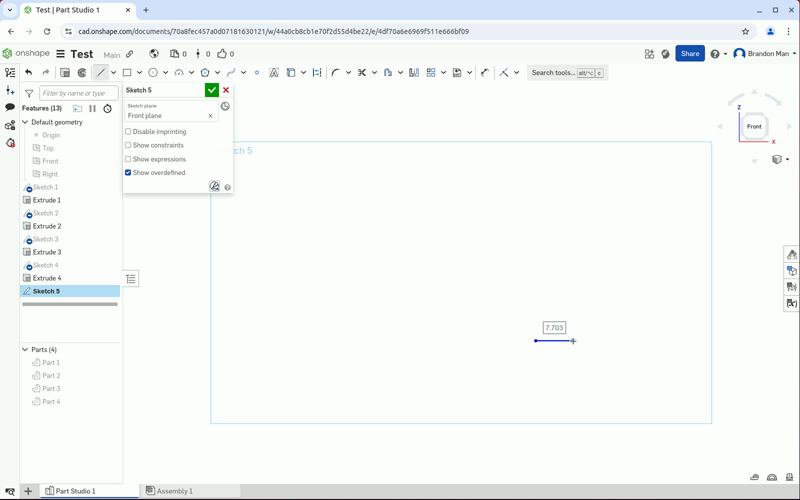
mouse_move(573, 192)
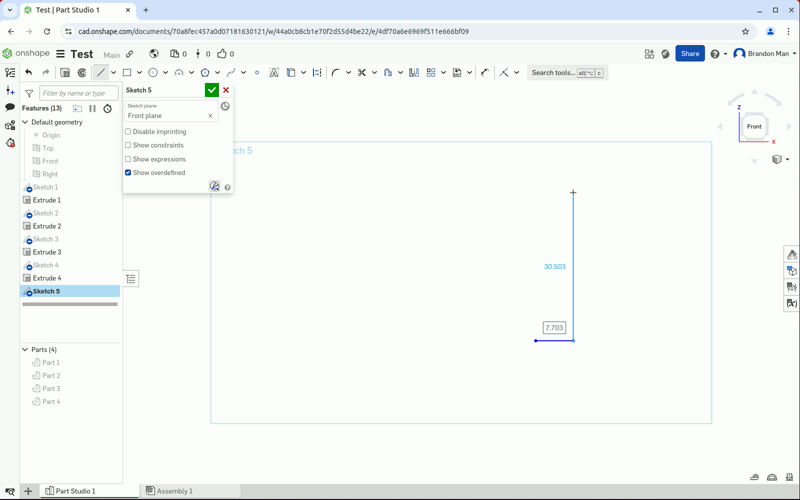
click(573, 192)
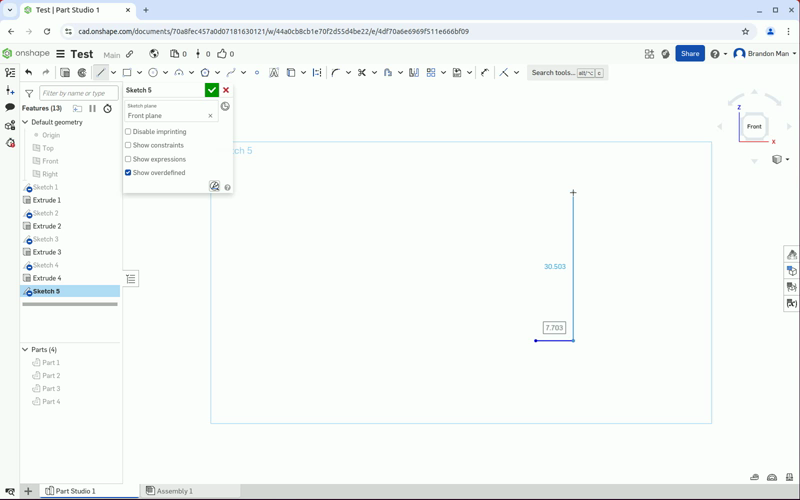
key_up(shift)
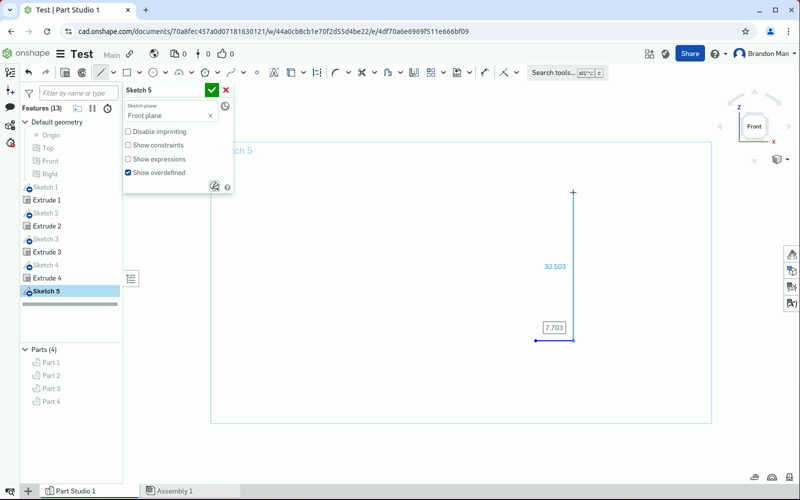
key_down(shift)
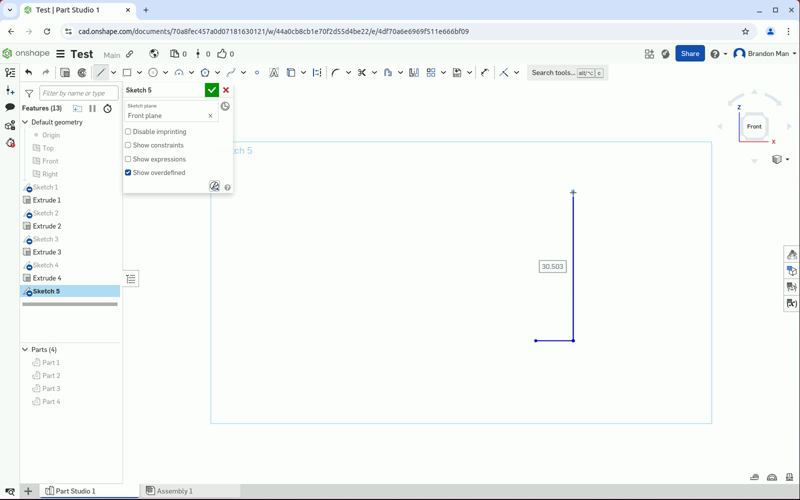
mouse_move(589, 192)
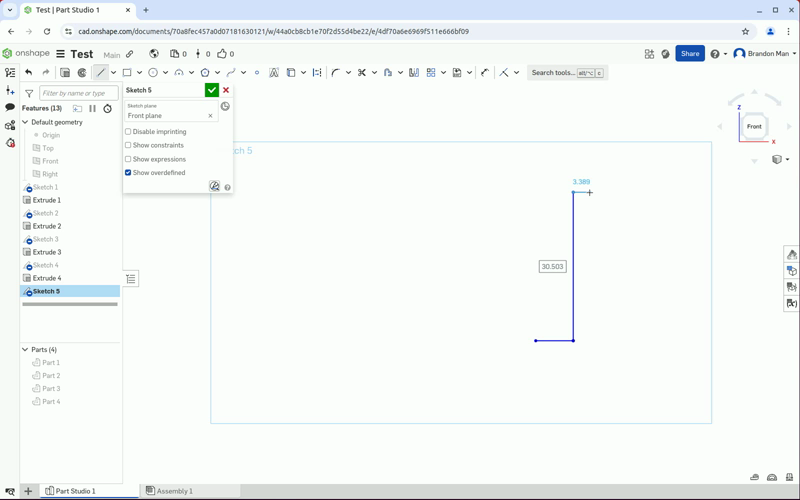
mouse_move(535, 192)
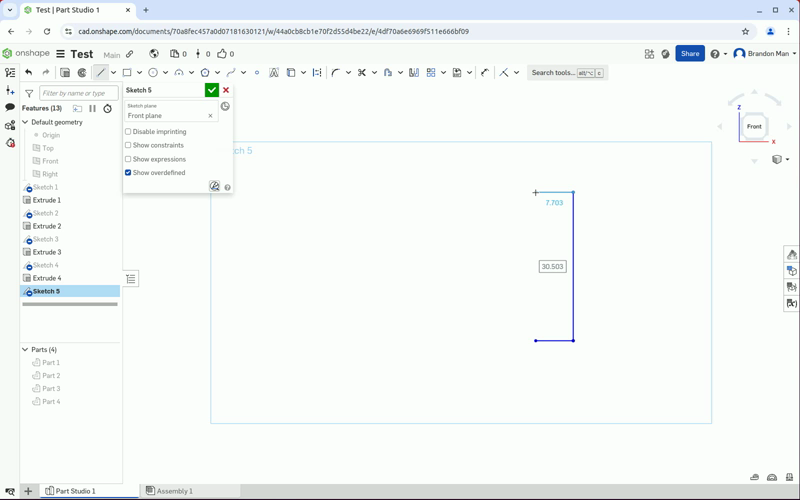
click(535, 192)
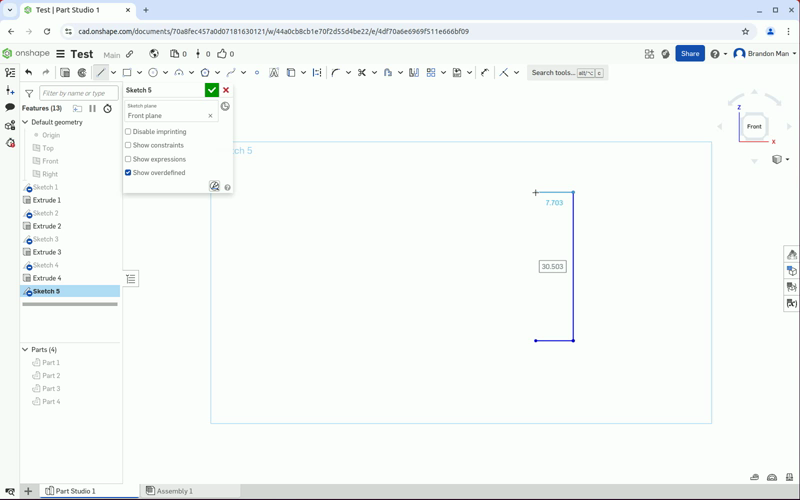
key_up(shift)
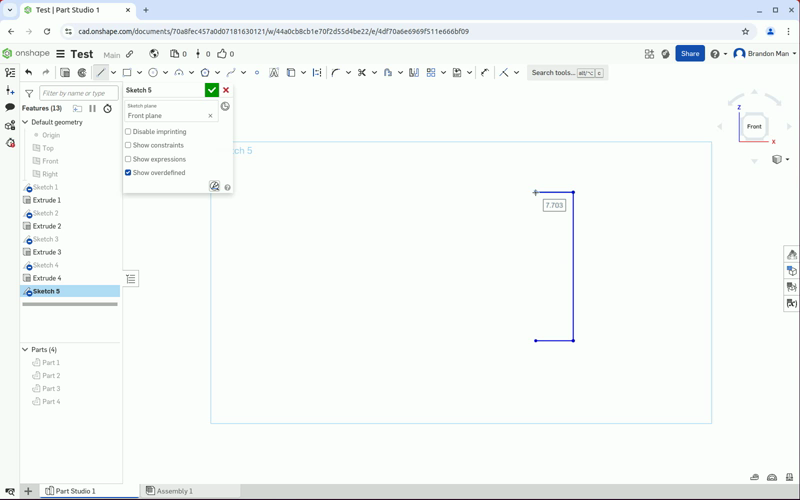
key_down(shift)
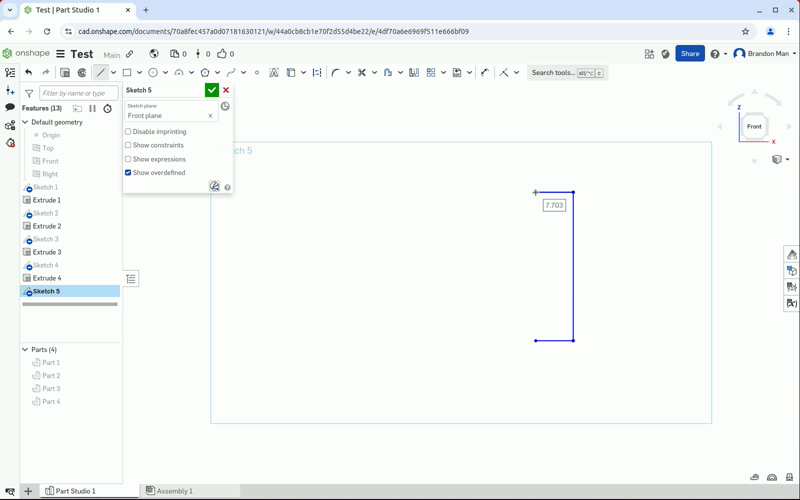
mouse_move(565, 192)
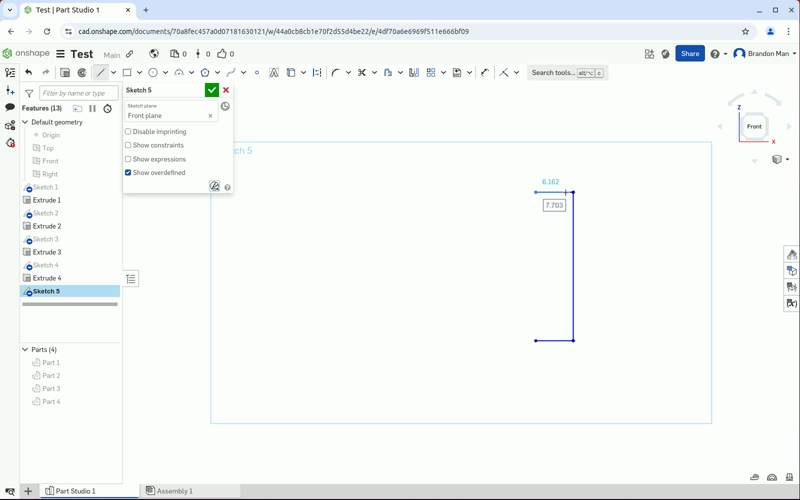
mouse_move(535, 229)
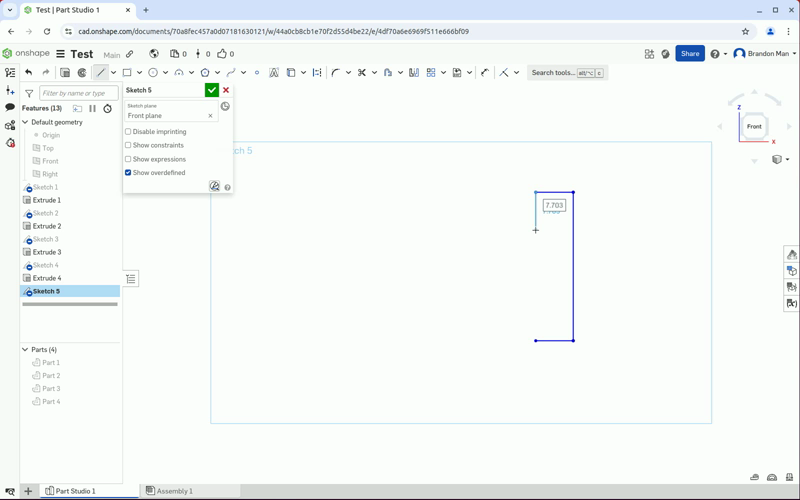
click(535, 229)
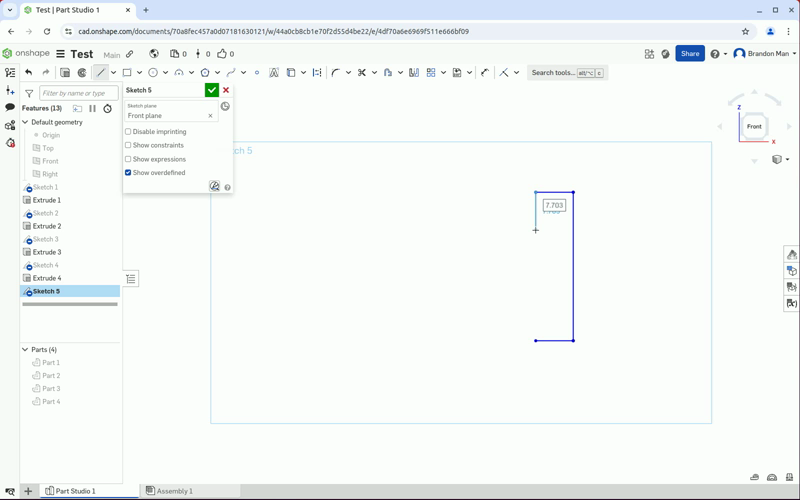
key_up(shift)
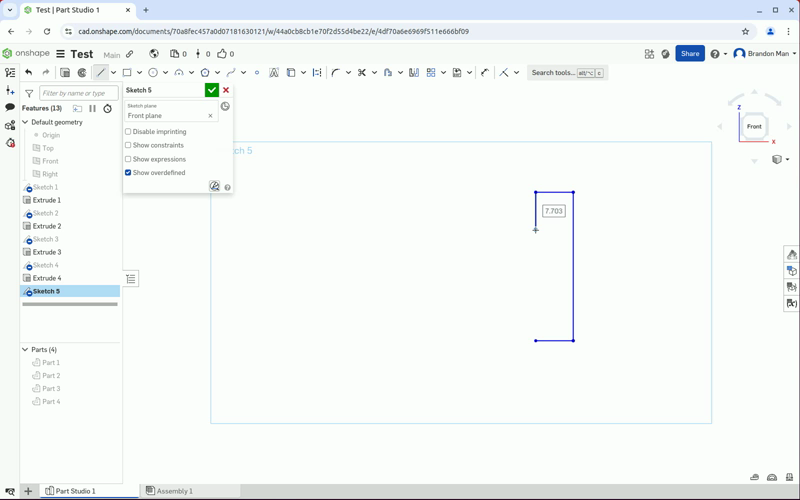
key_down(shift)
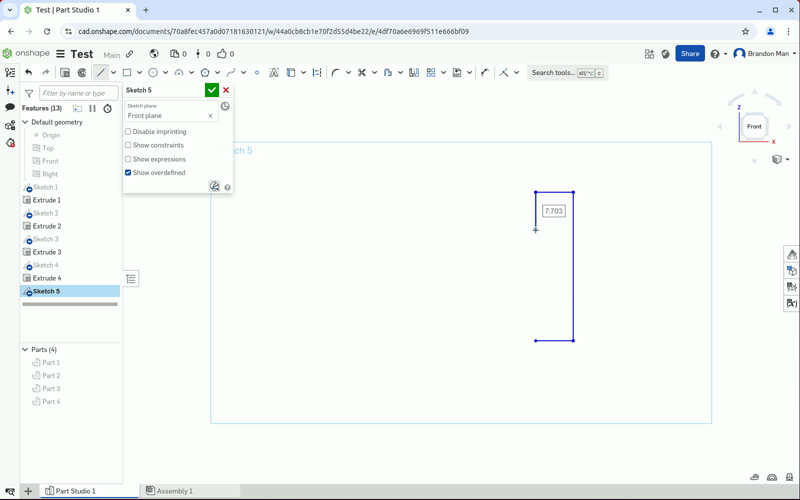
mouse_move(535, 303)
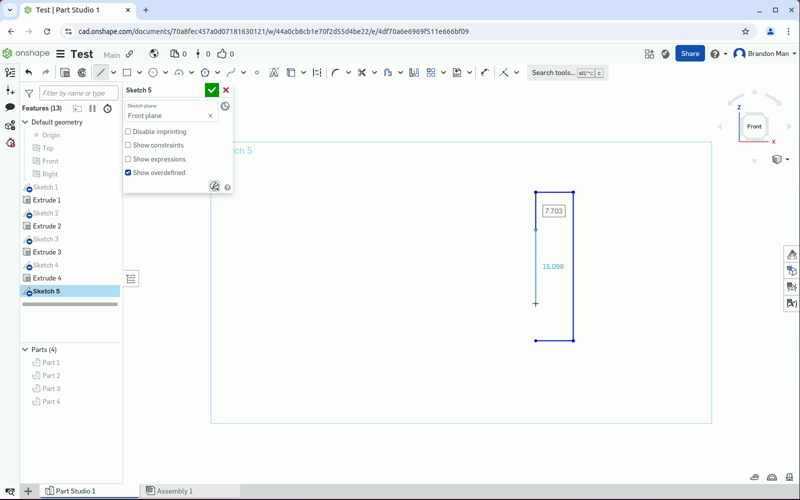
click(535, 303)
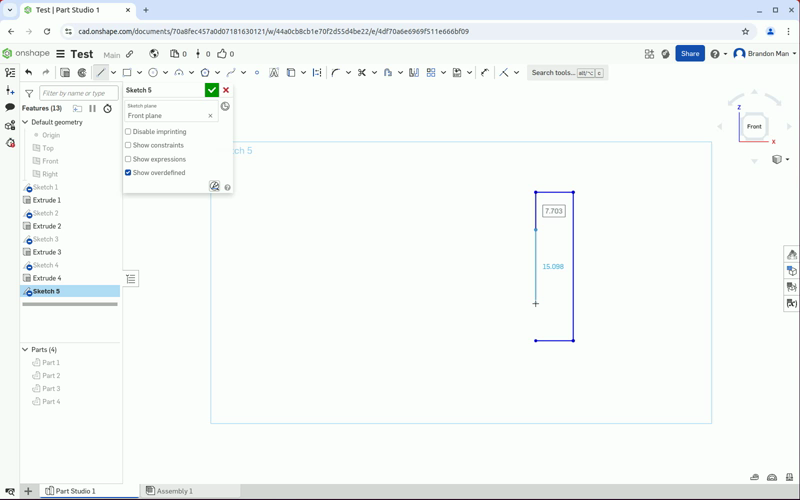
key_up(shift)
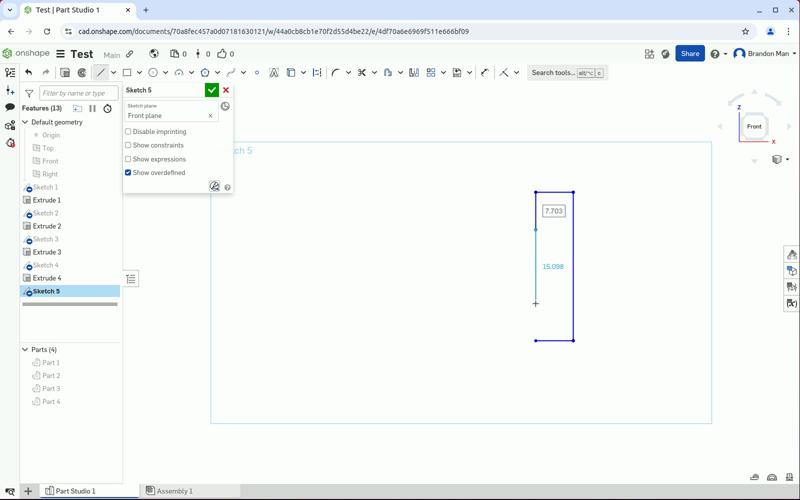
mouse_move(565, 303)
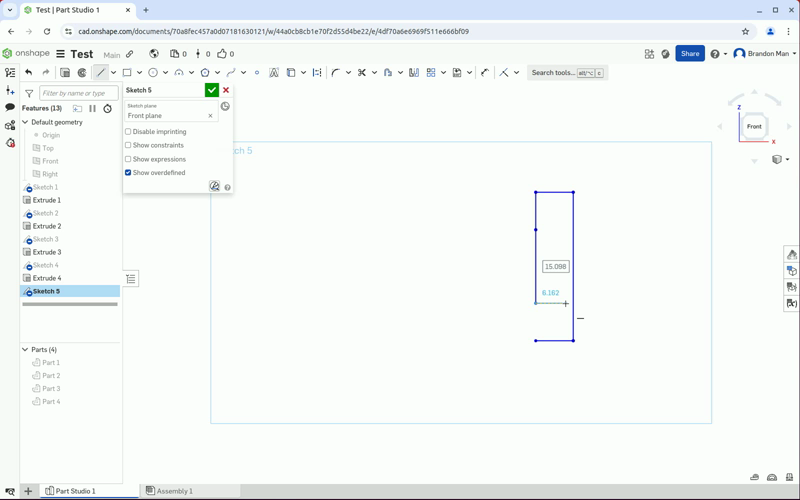
key_down(shift)
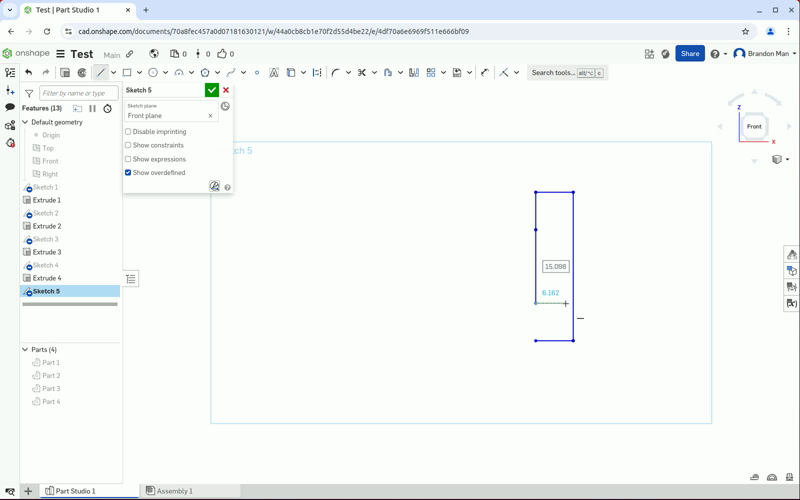
mouse_move(535, 340)
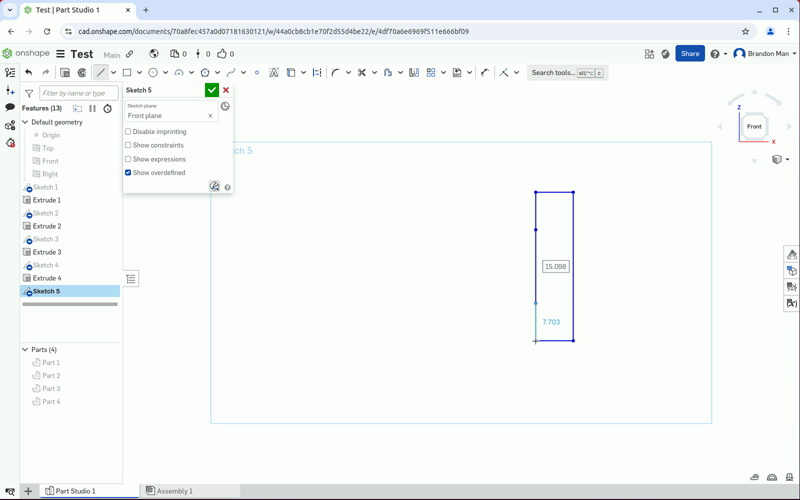
key_up(shift)
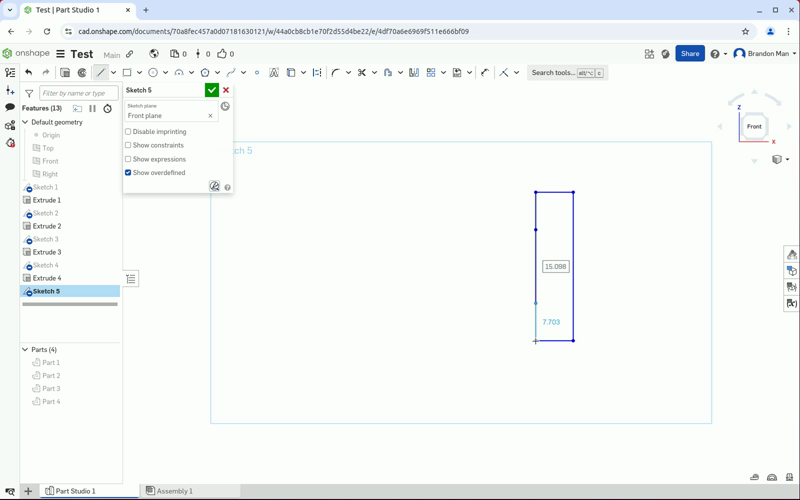
click(535, 340)
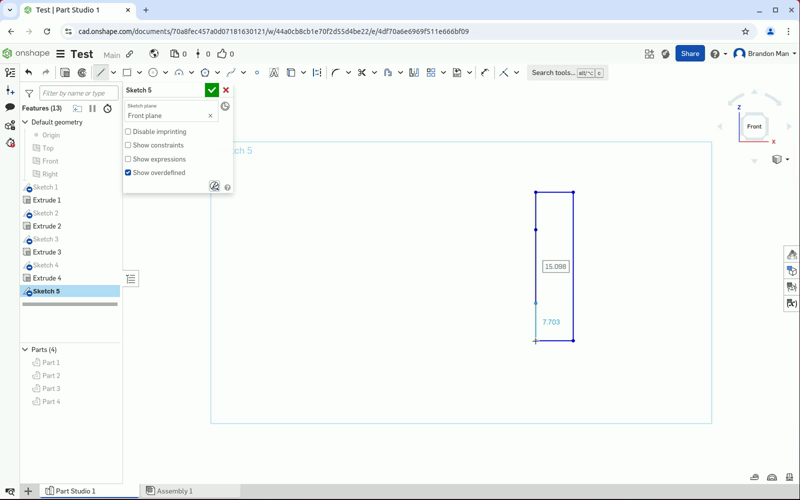
key(esc)
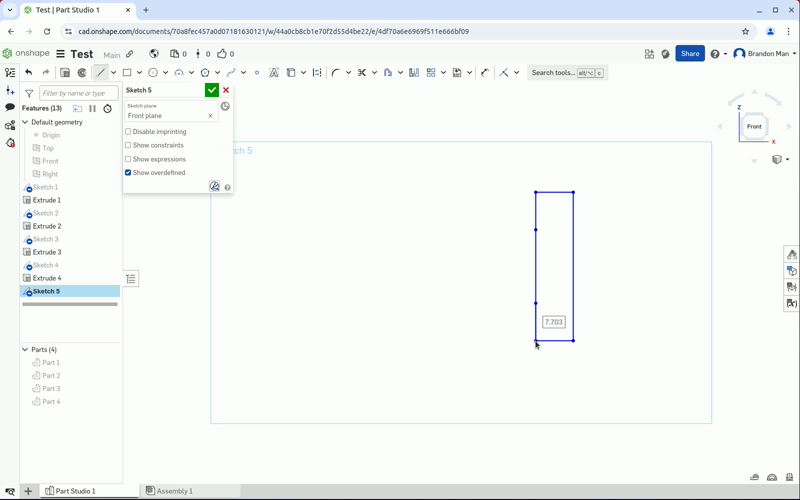
mouse_move(561, 248)
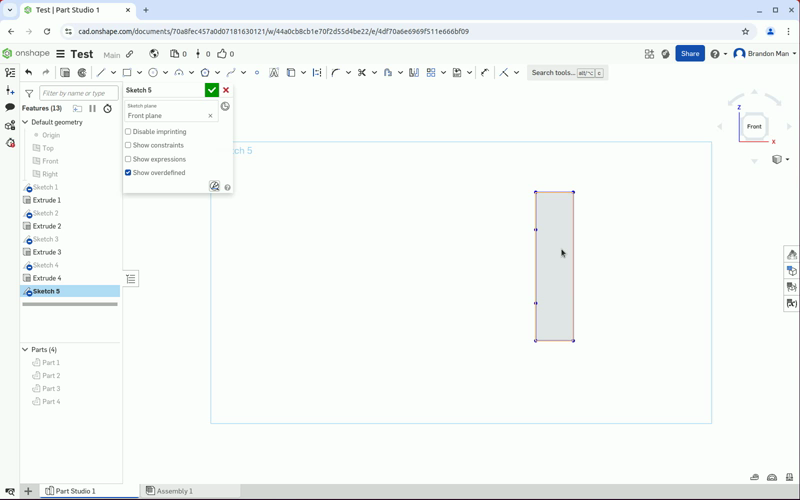
click(561, 248)
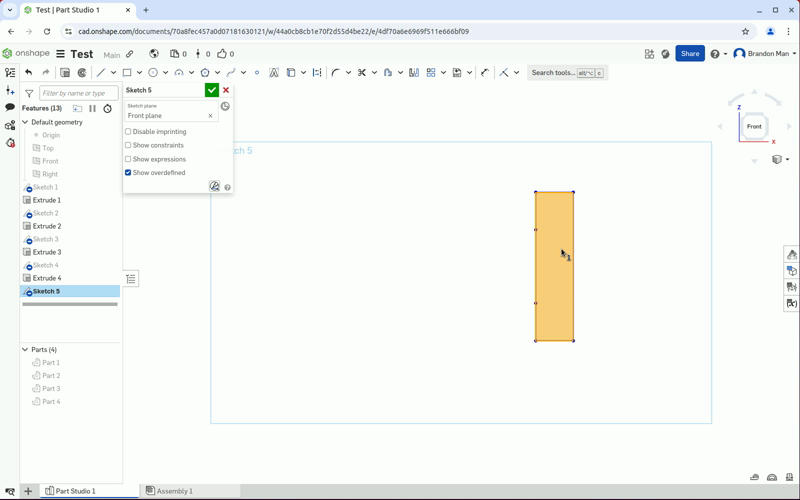
mouse_move(73, 352)
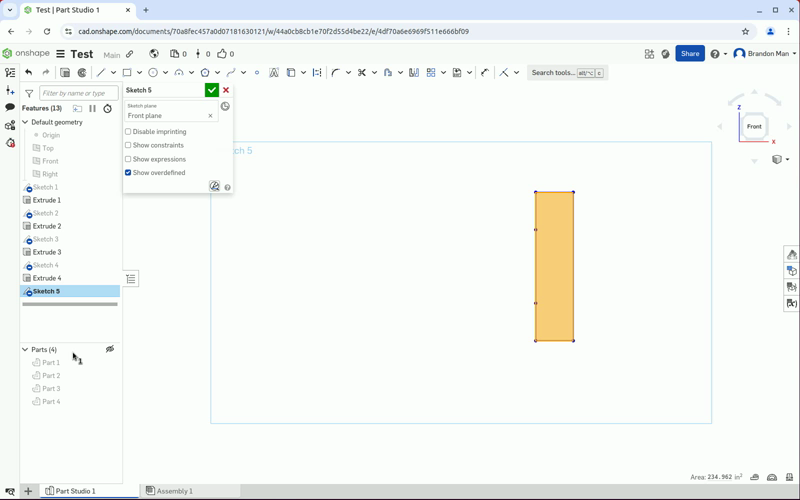
key(shift+y)
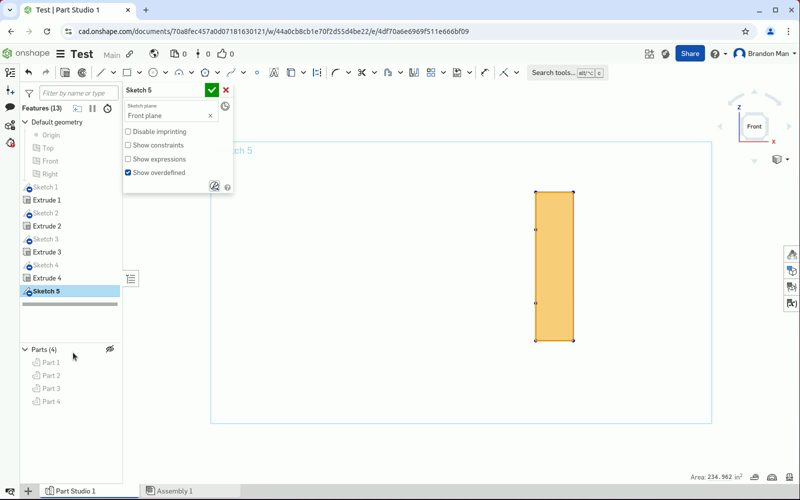
key(shift+e)
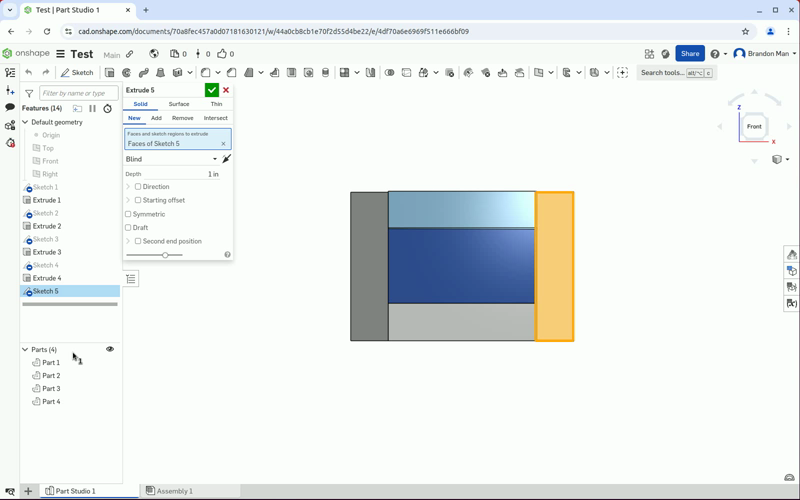
mouse_move(143, 106)
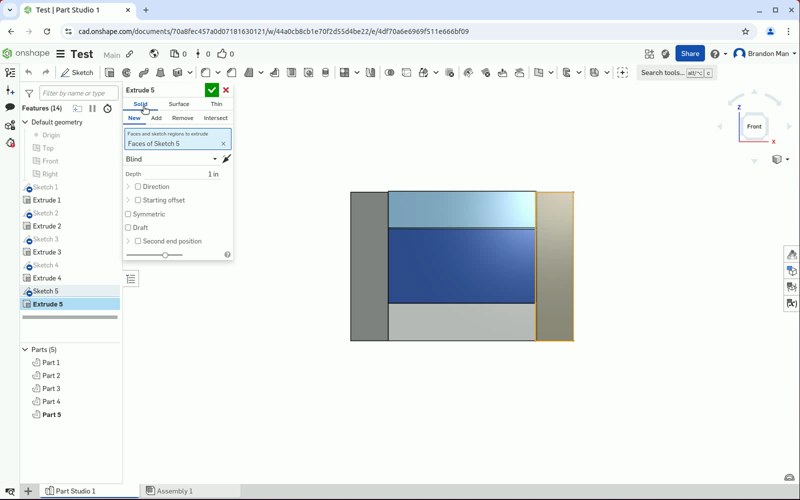
click(143, 106)
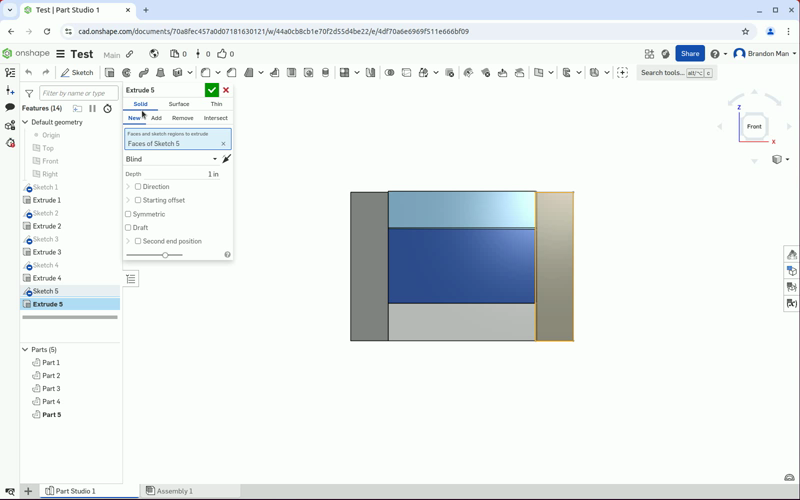
mouse_move(137, 120)
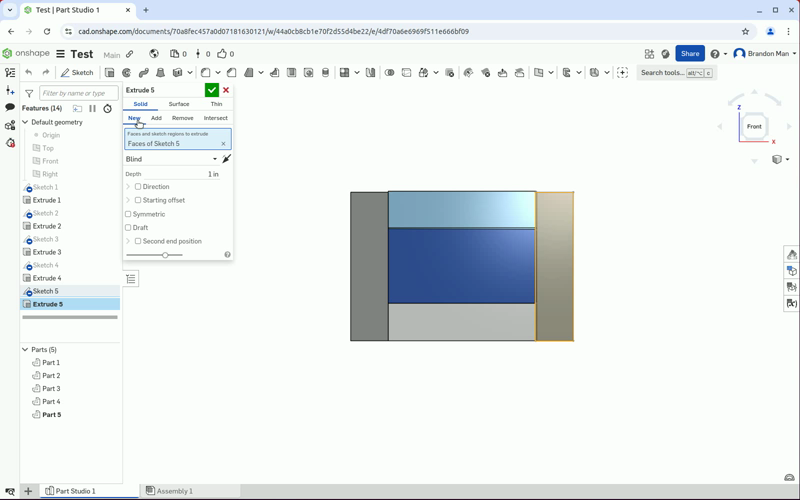
click(137, 120)
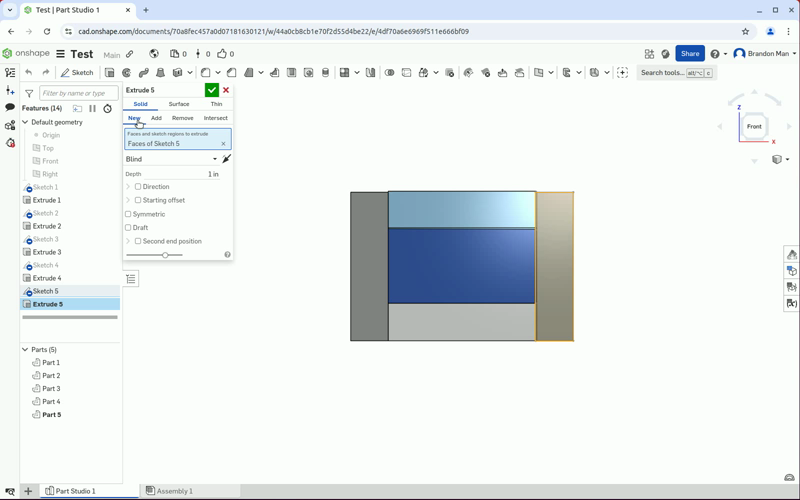
key(tab, 4)
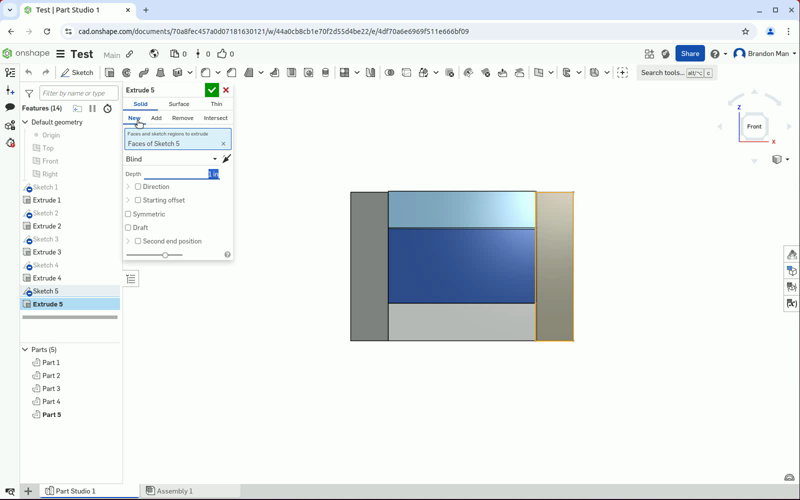
text(7.703)
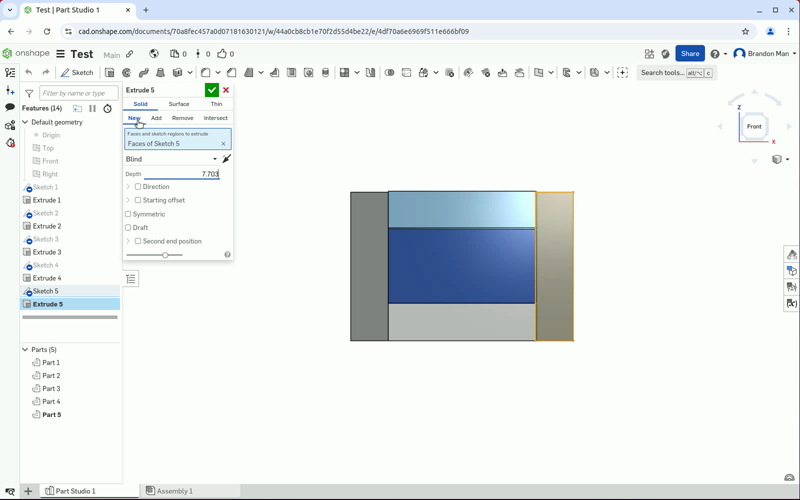
key(enter)
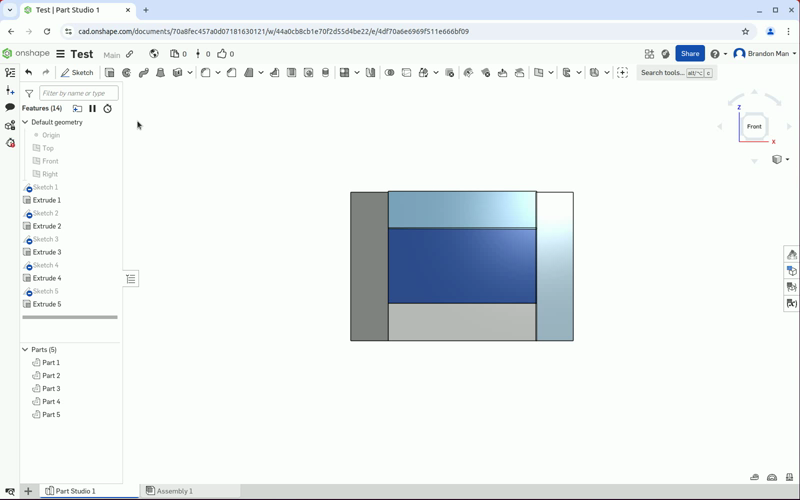
key(shift+h)
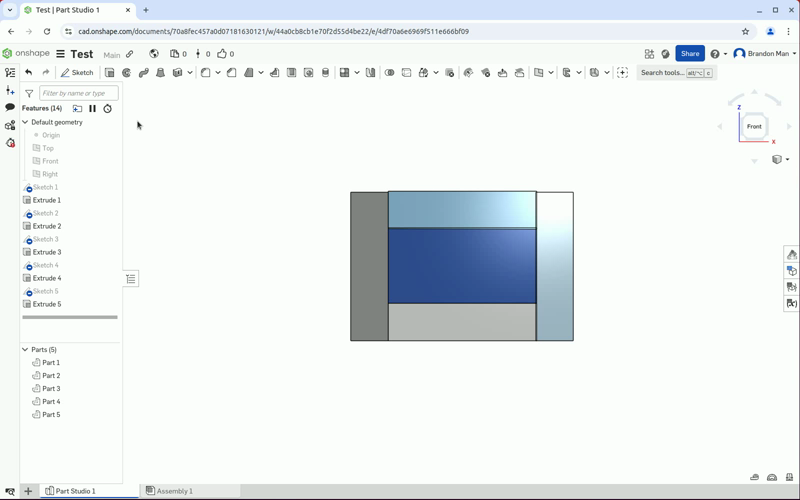
key(shift+h)
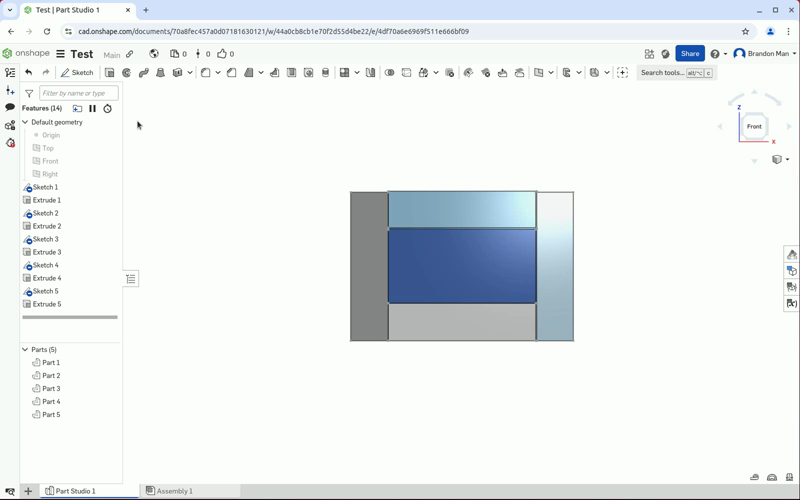
key(shift+7)
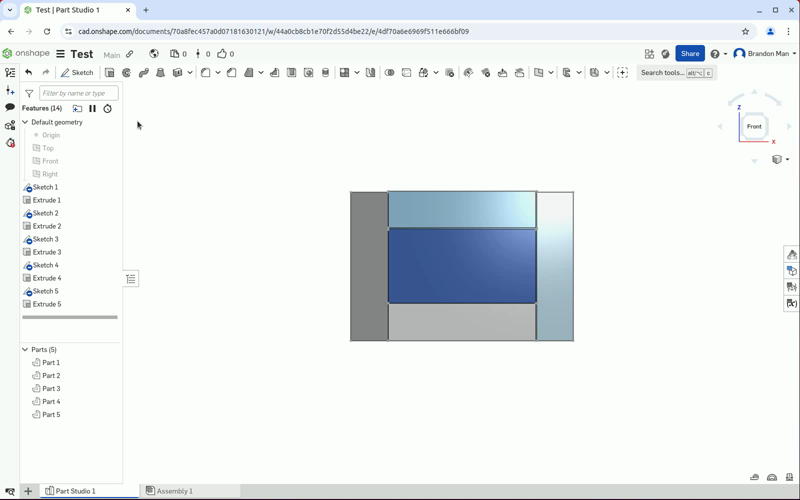
key(left, 2)
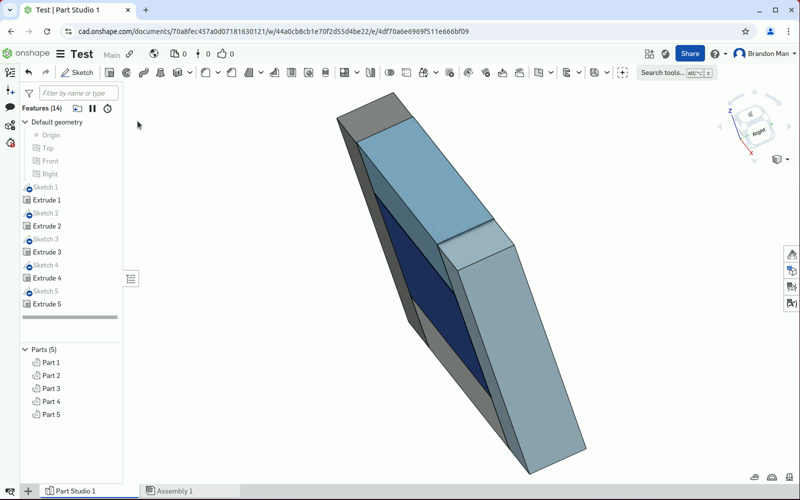
key(down, 2)
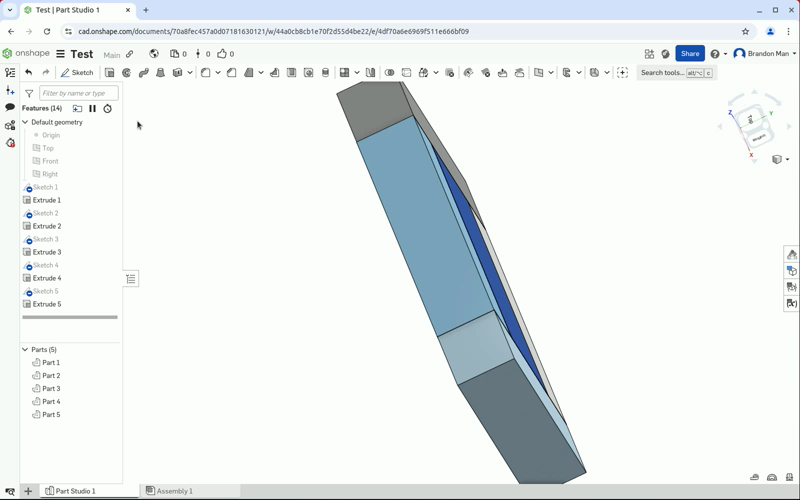
key(up, 2)
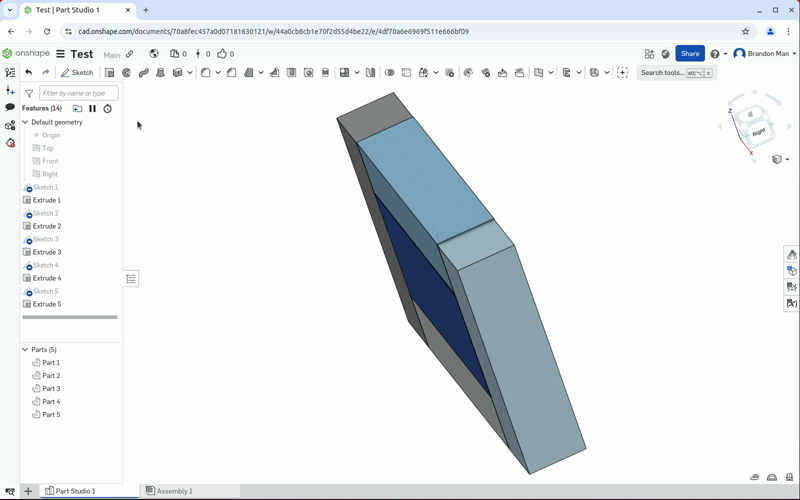
key(right, 2)
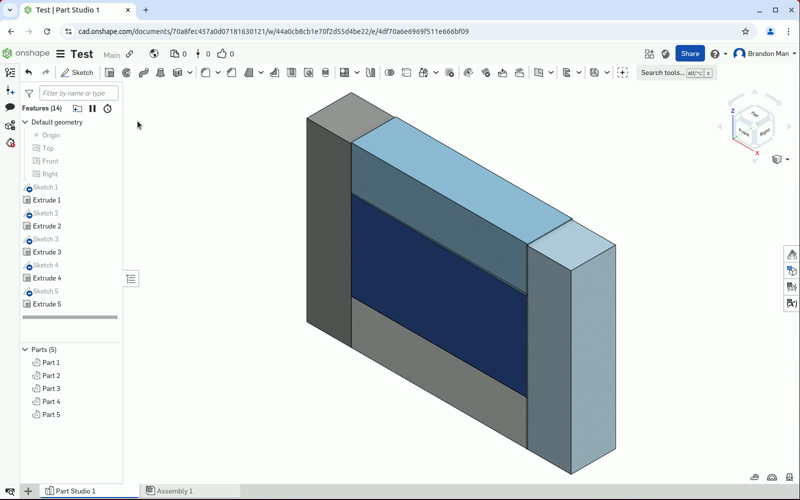
mouse_move(73, 189)
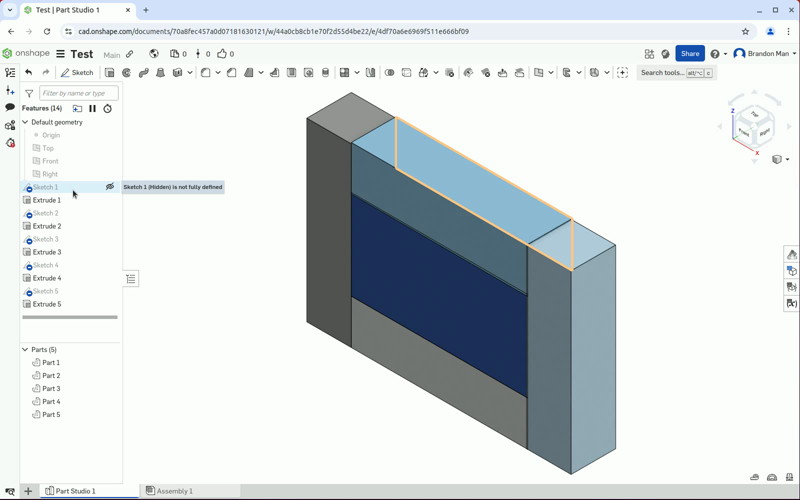
click(73, 189)